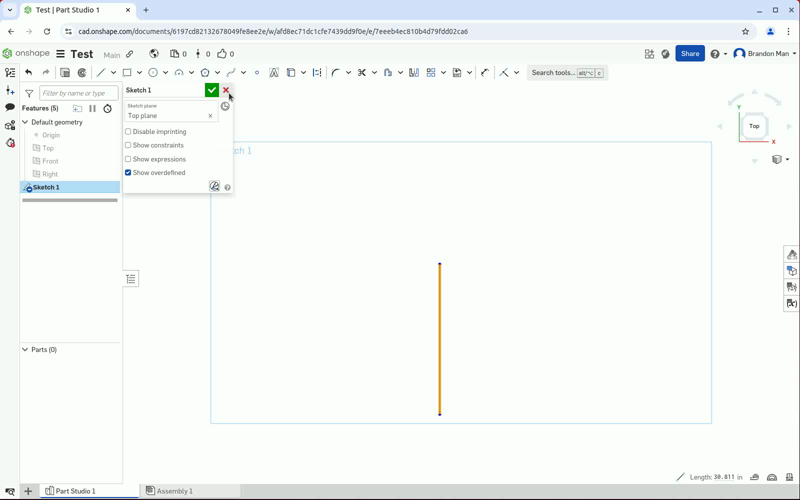
key(shift+h)
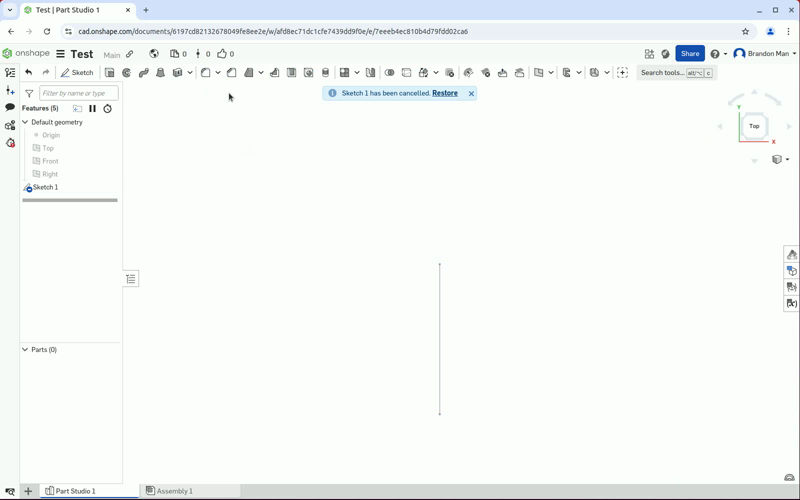
key(shift+s)
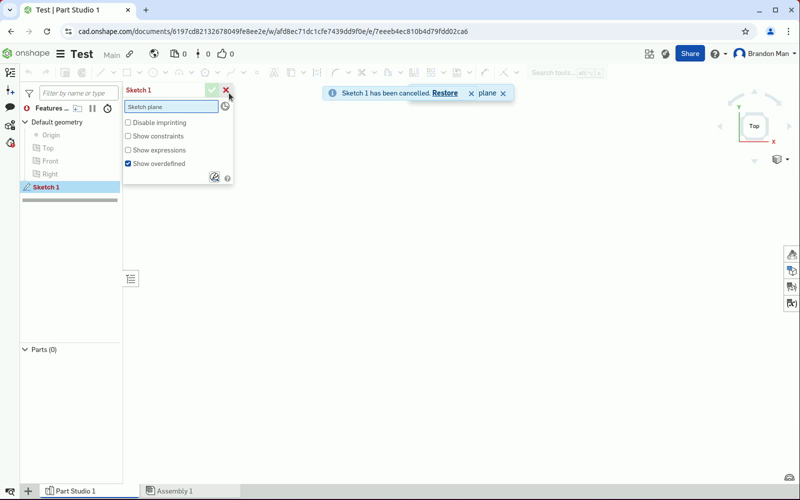
mouse_move(73, 150)
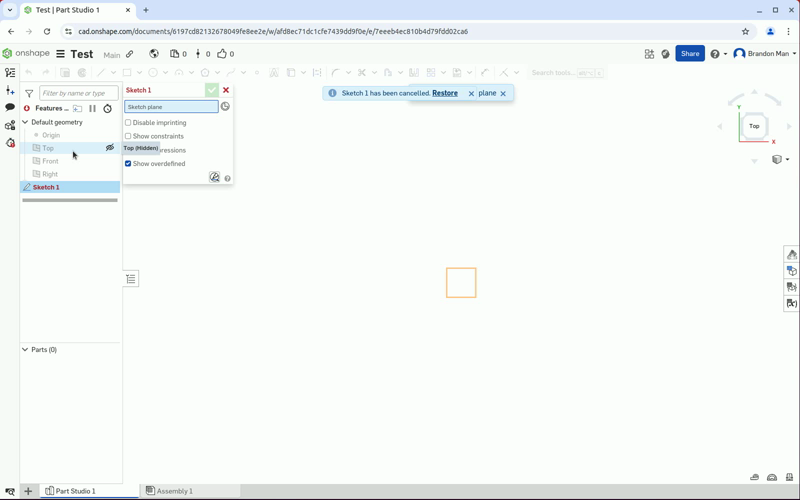
click(73, 150)
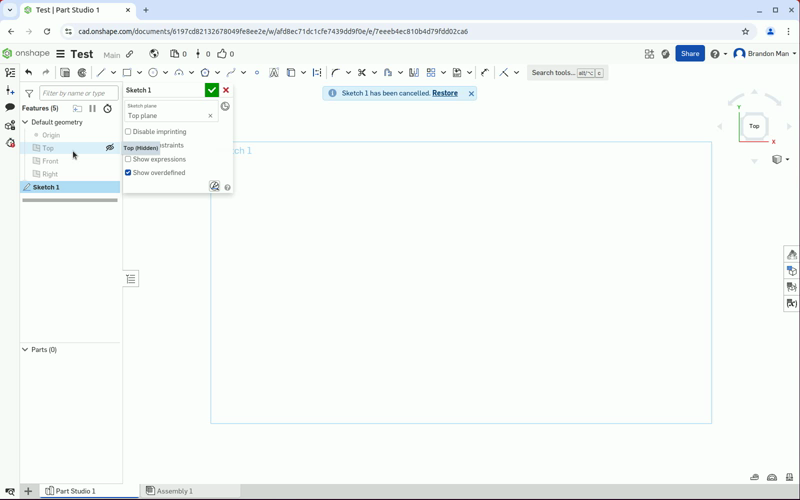
mouse_move(73, 352)
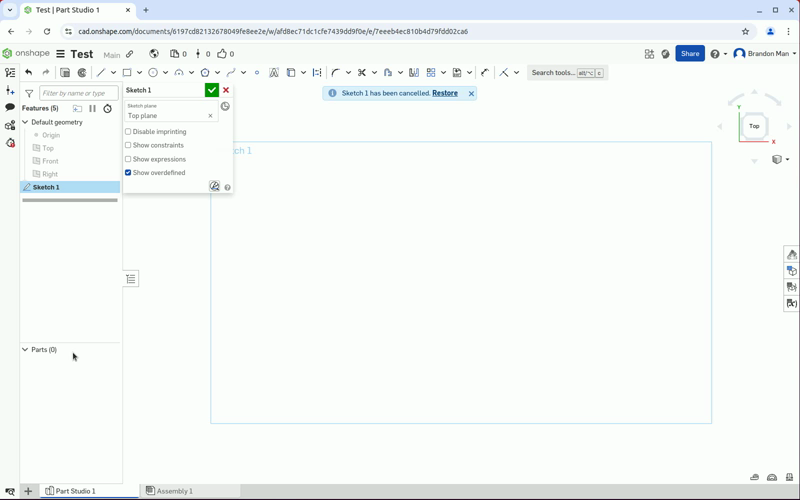
key(y)
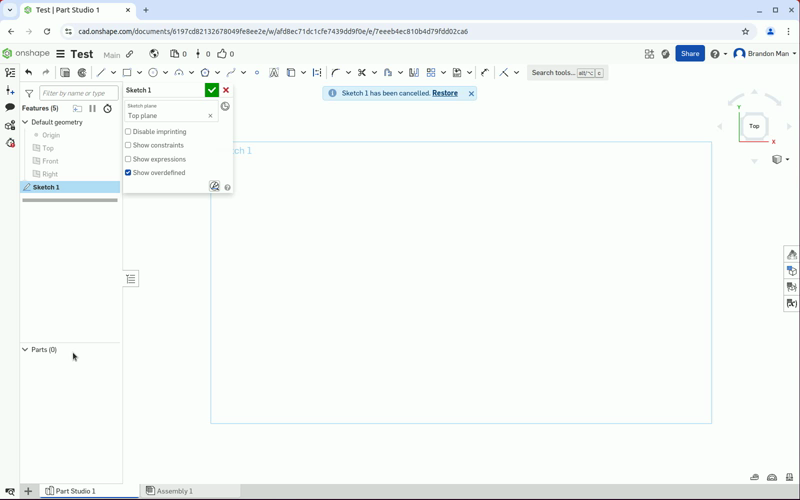
key(a)
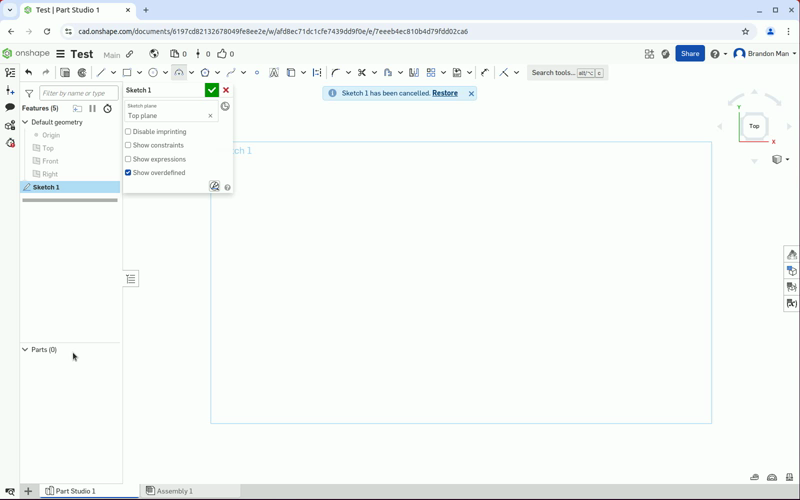
key_down(shift)
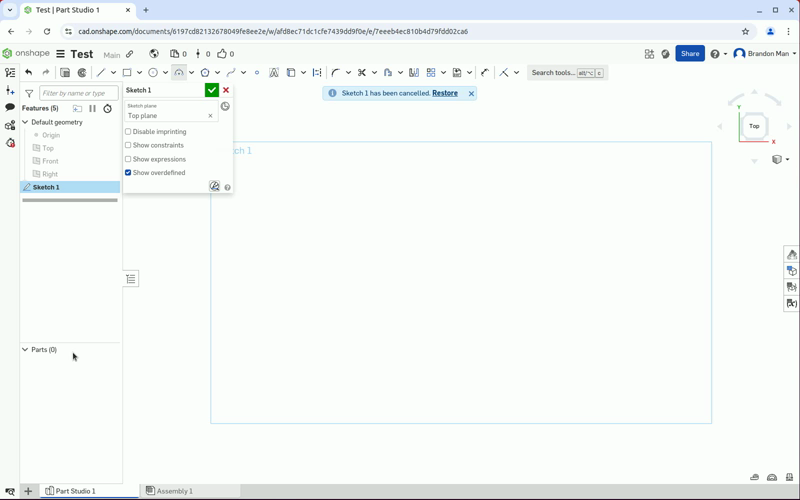
mouse_move(446, 316)
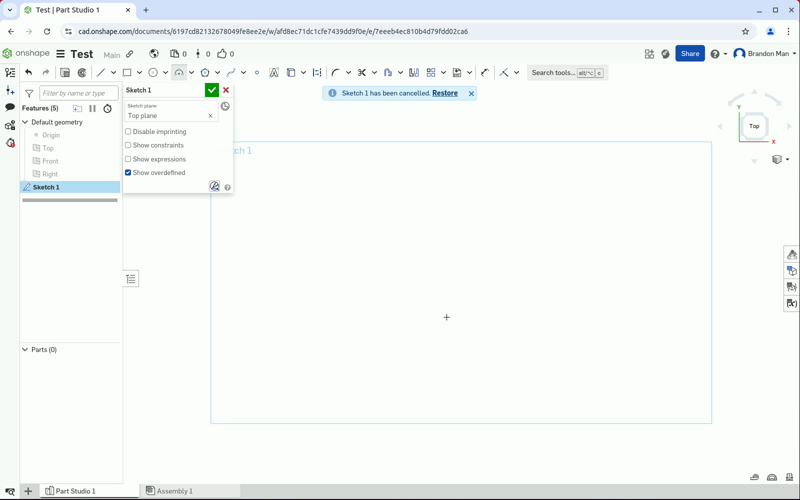
click(446, 316)
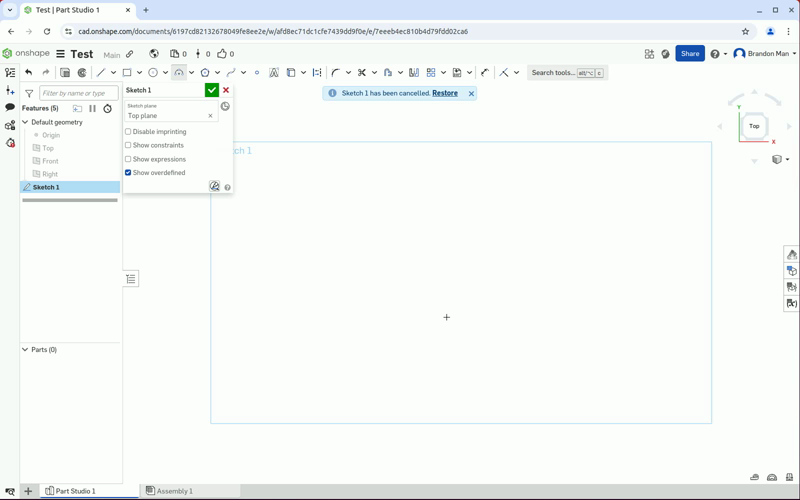
key_up(shift)
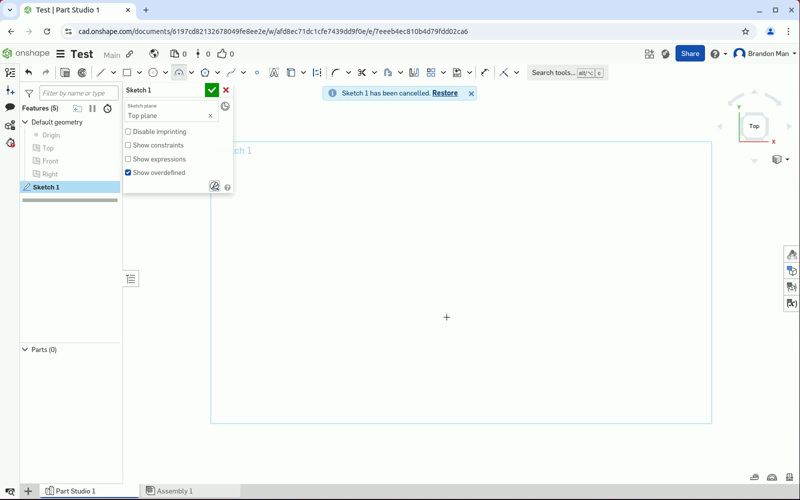
key_down(shift)
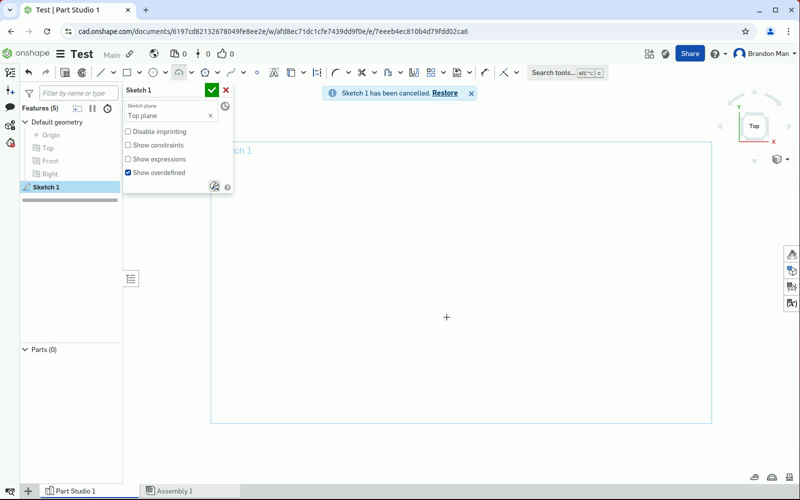
mouse_move(475, 247)
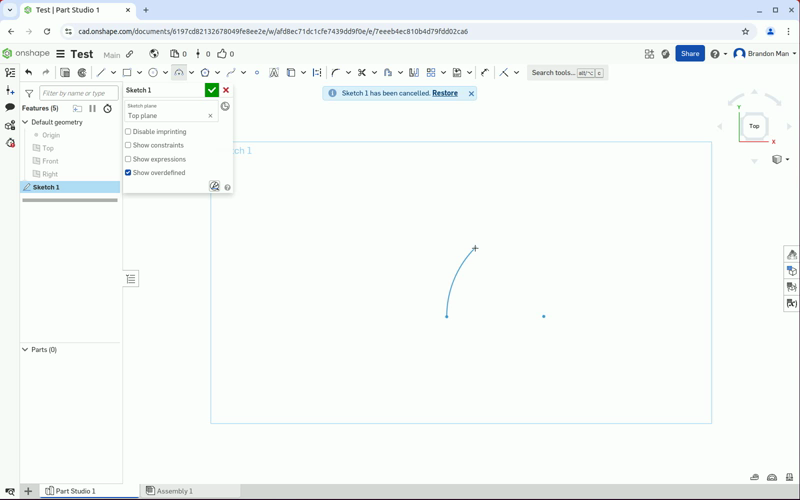
click(475, 247)
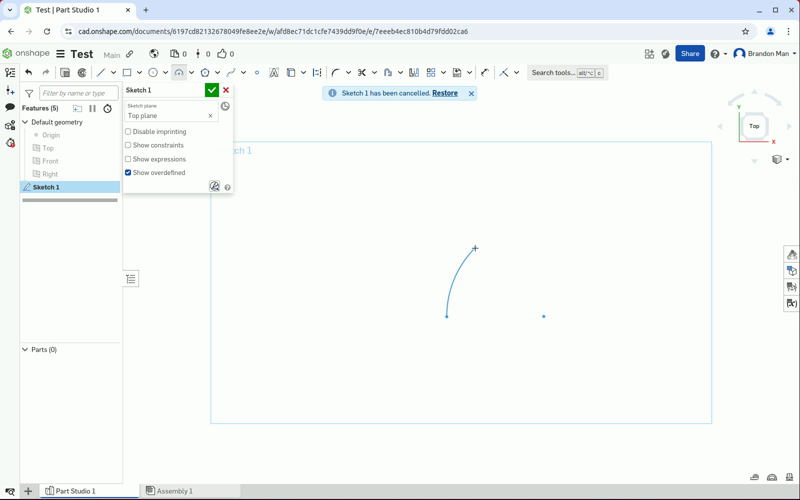
mouse_move(496, 296)
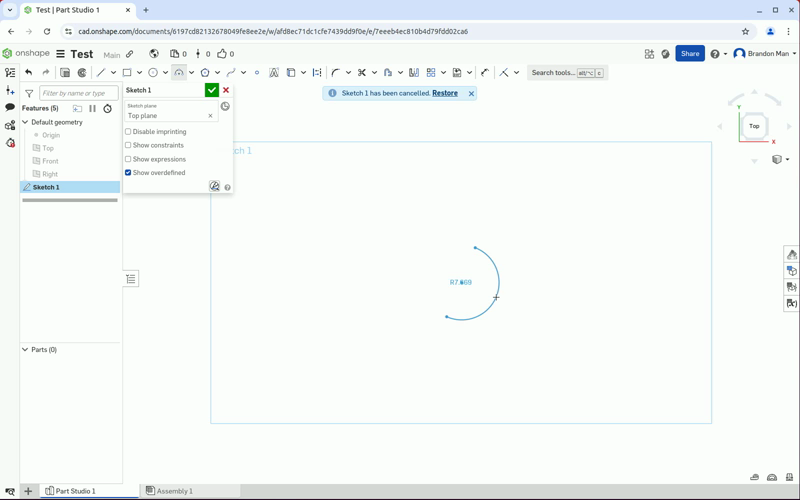
click(496, 296)
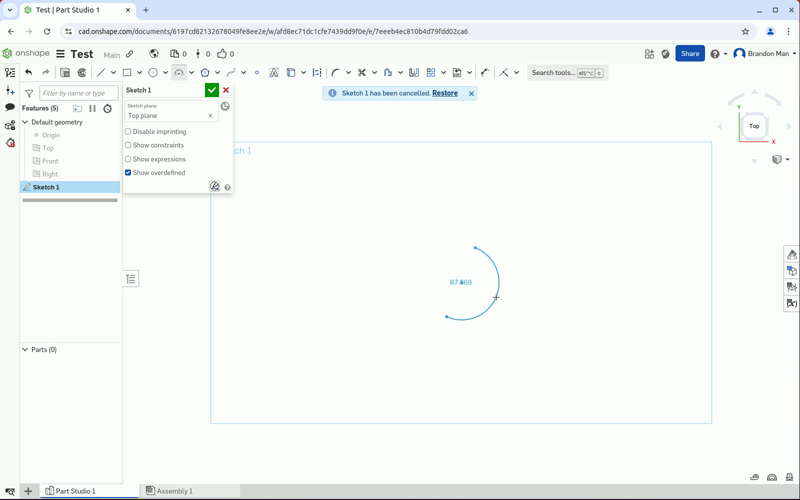
key_up(shift)
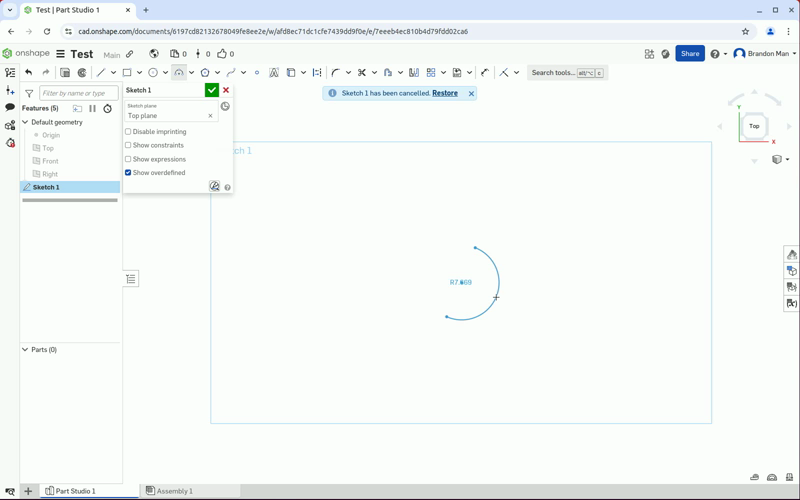
mouse_move(475, 247)
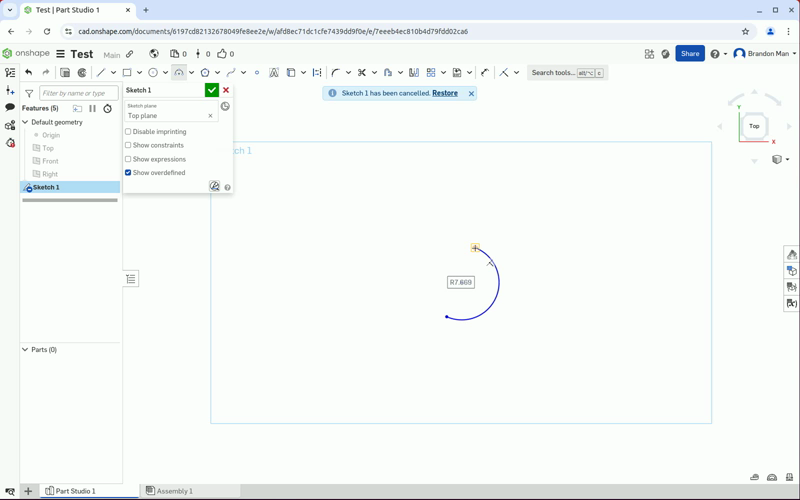
click(475, 247)
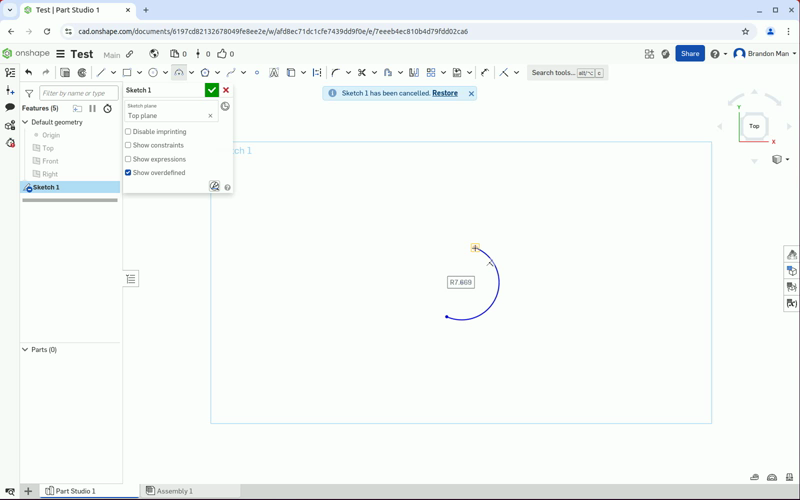
mouse_move(446, 316)
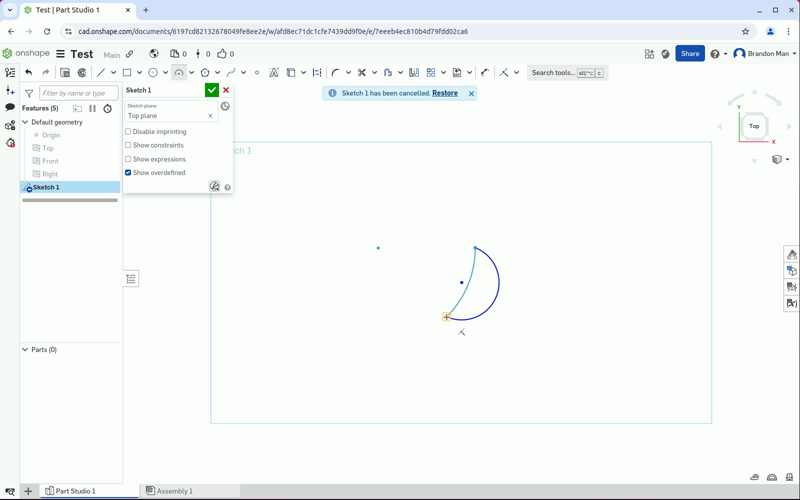
click(446, 316)
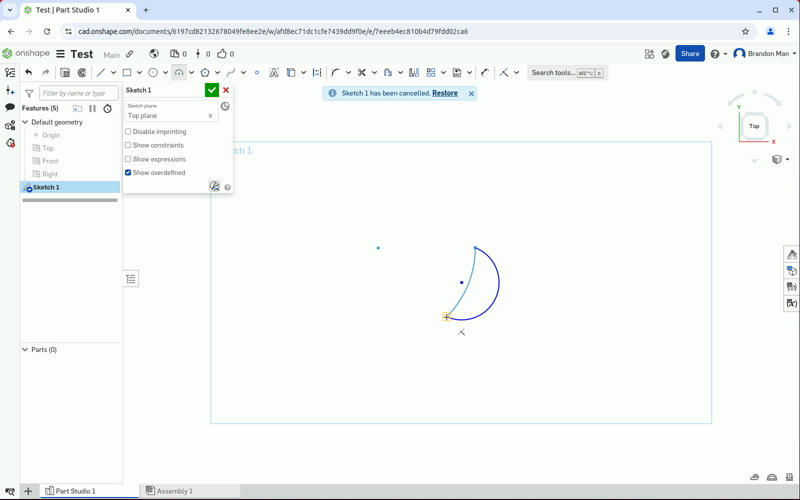
key_down(shift)
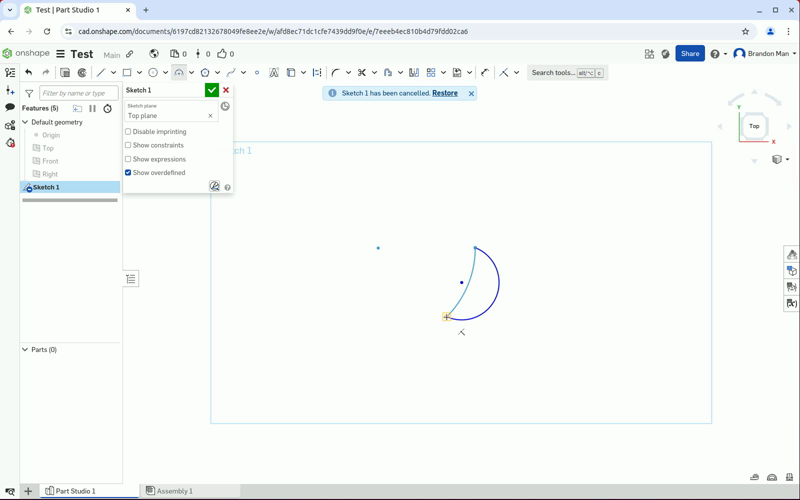
mouse_move(474, 287)
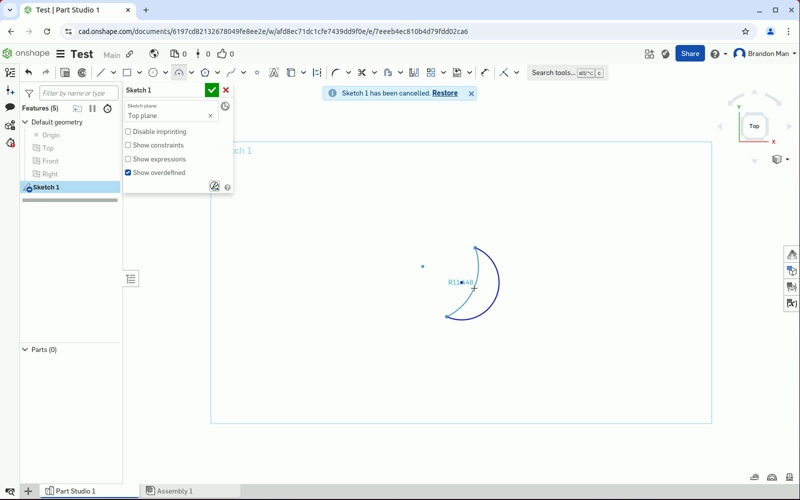
click(474, 287)
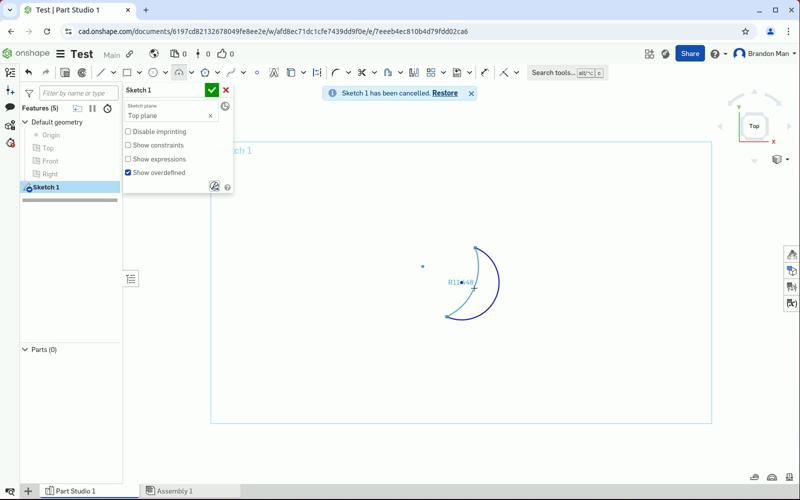
key_up(shift)
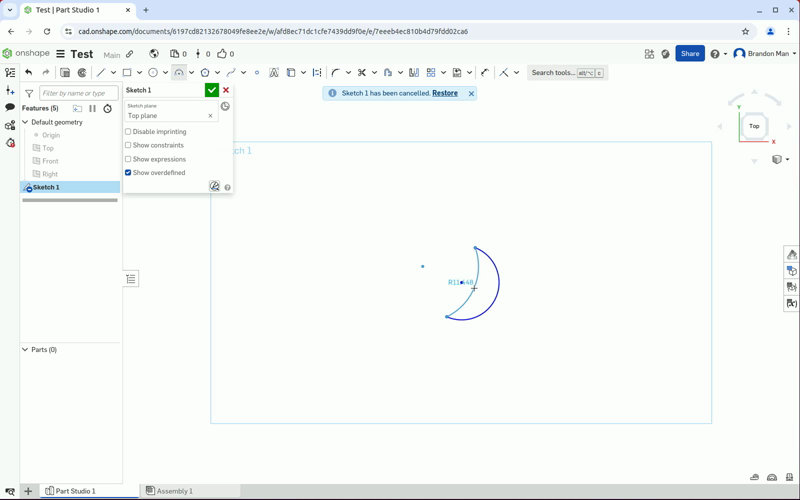
key(esc)
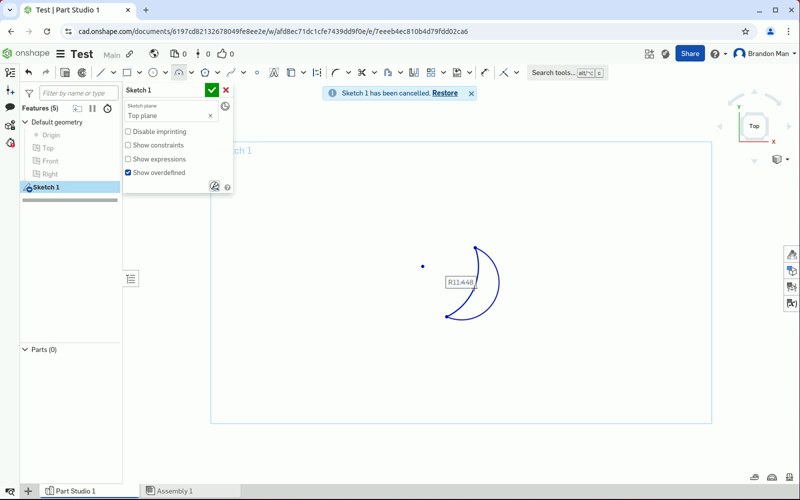
mouse_move(486, 283)
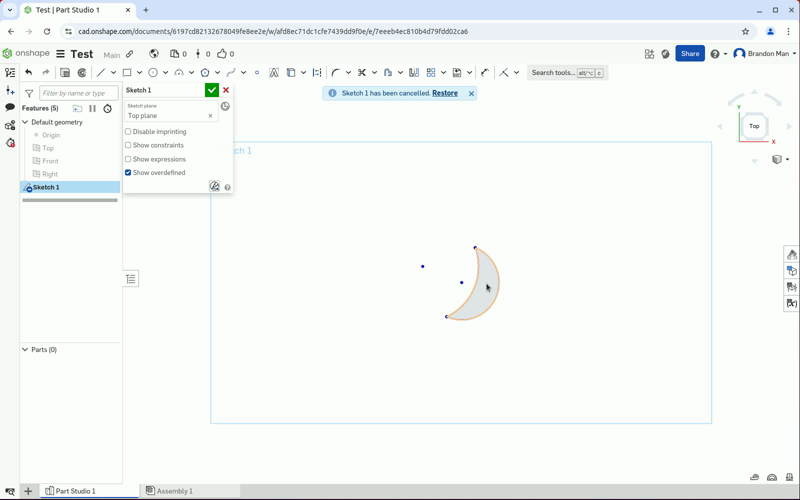
scroll(6)
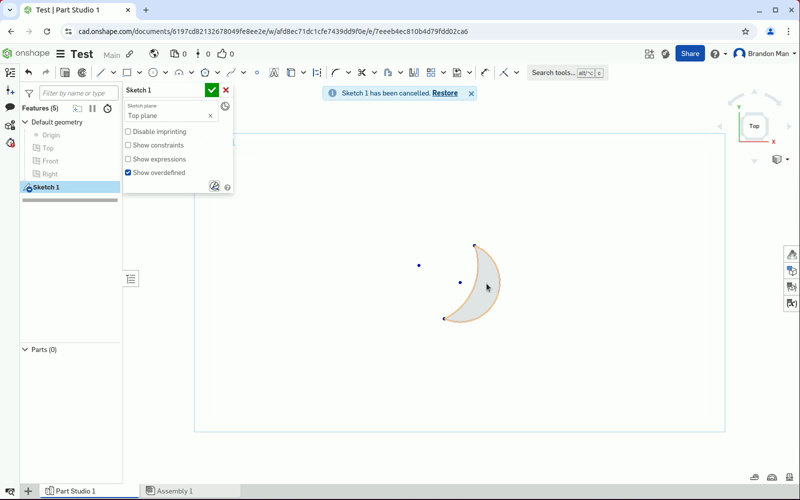
scroll(6)
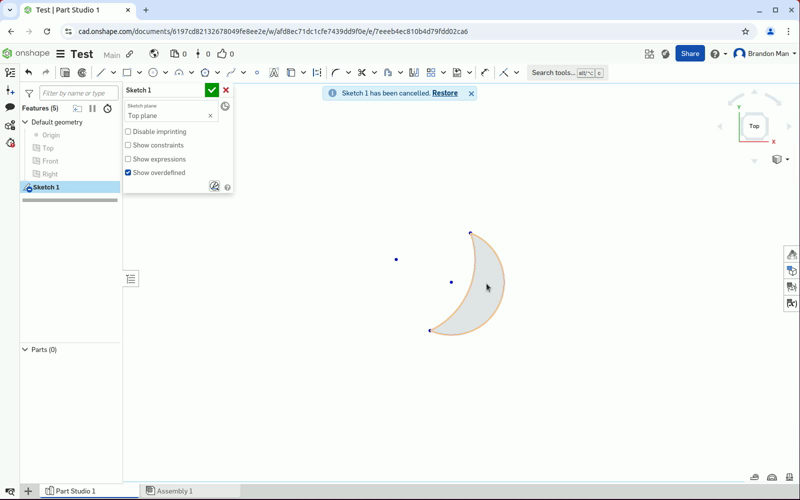
scroll(6)
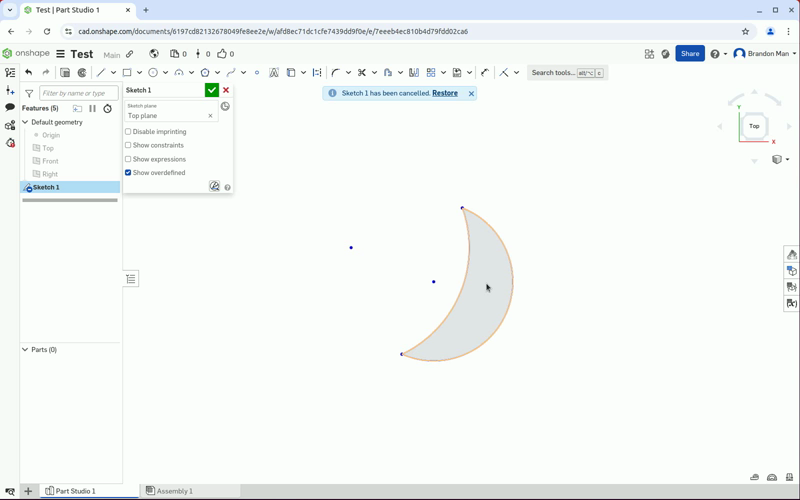
scroll(6)
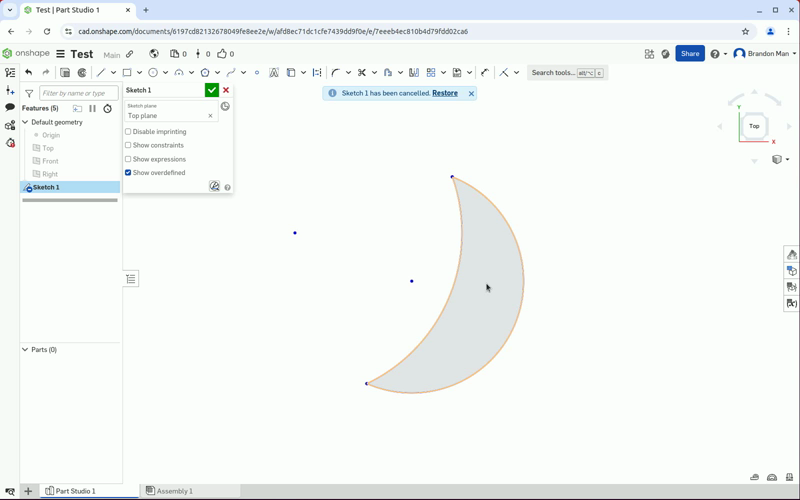
scroll(6)
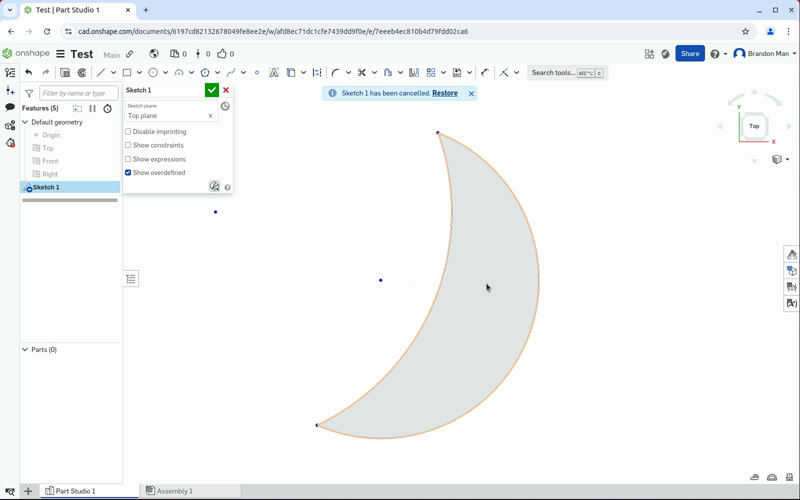
scroll(6)
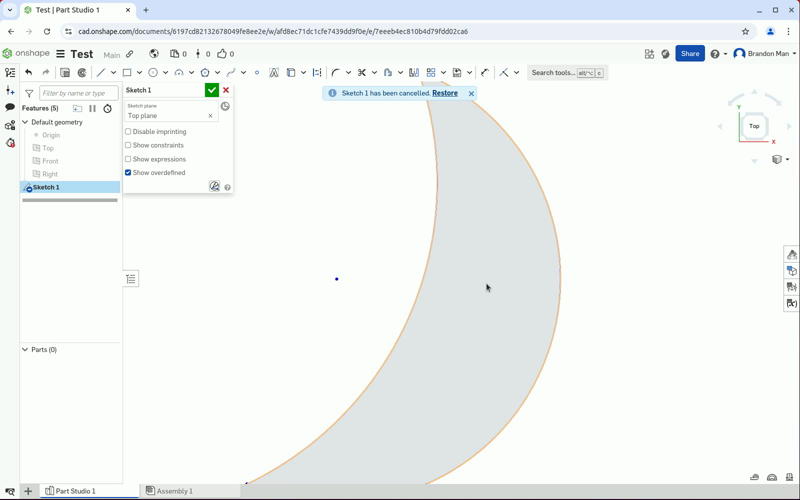
scroll(6)
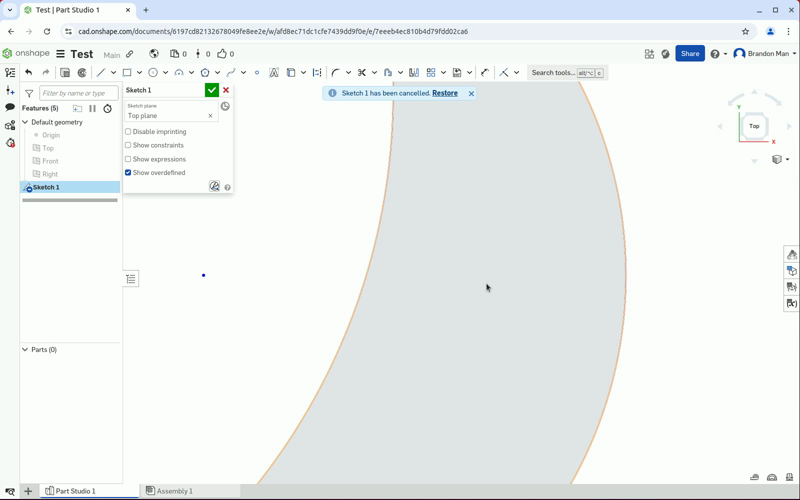
click(486, 283)
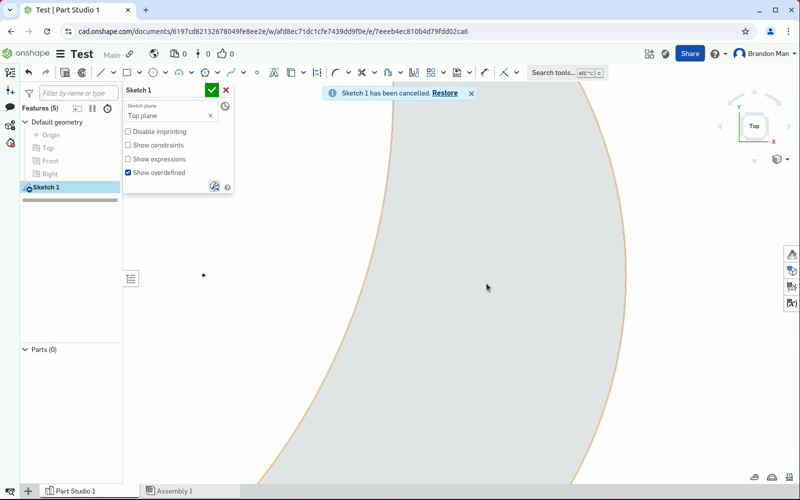
scroll(-6)
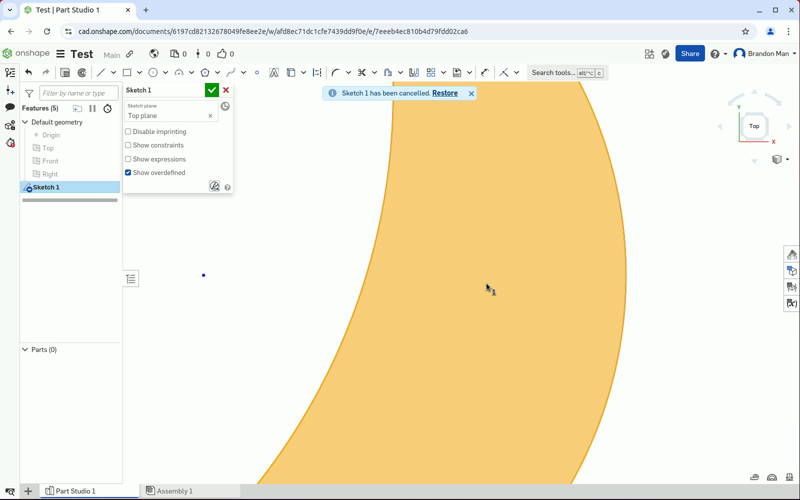
scroll(-6)
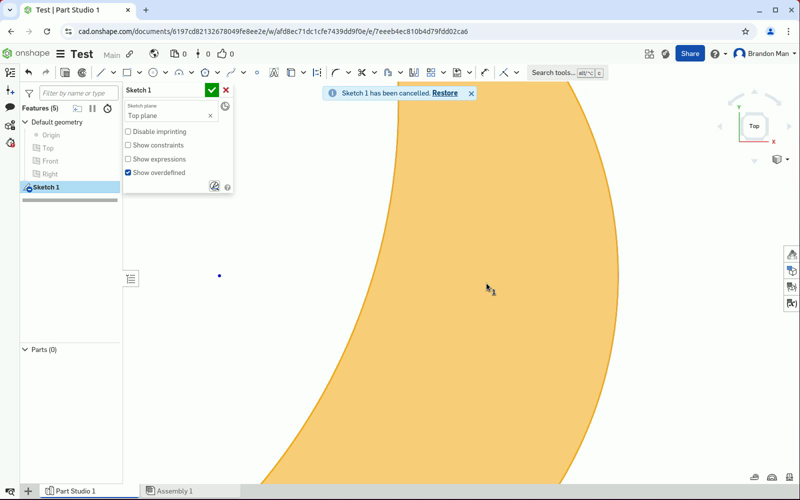
scroll(-6)
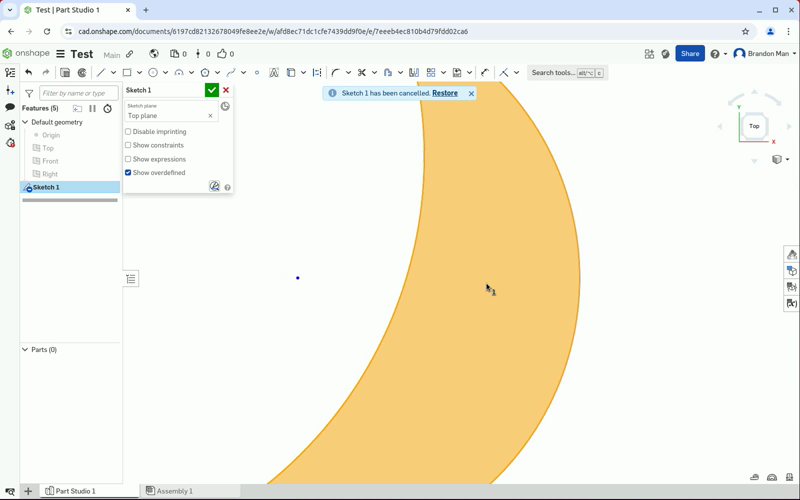
scroll(-6)
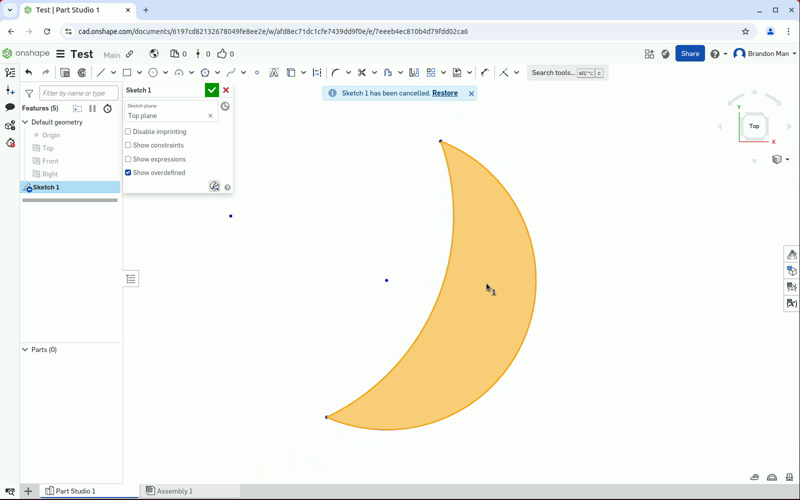
scroll(-6)
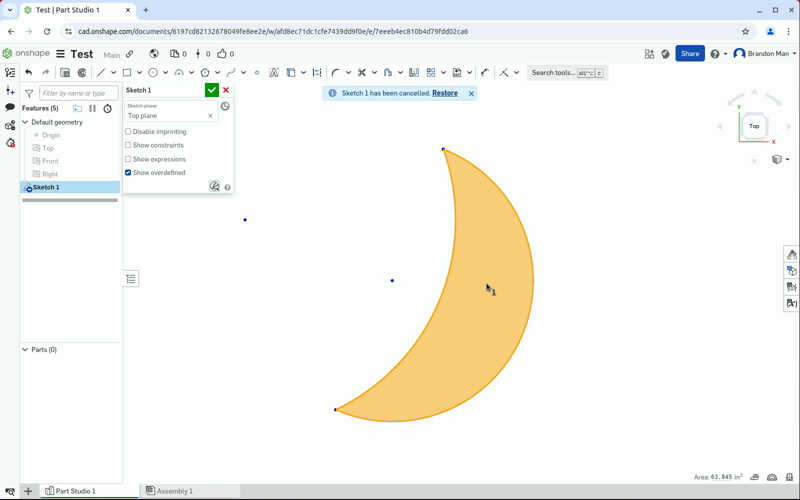
scroll(-6)
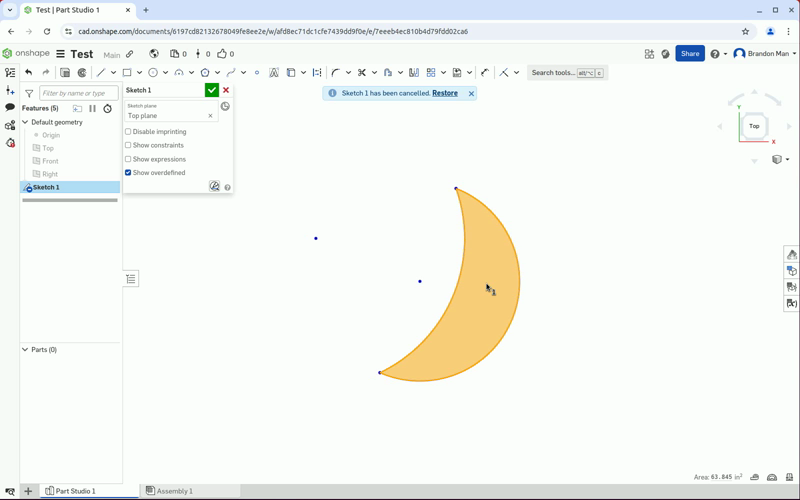
scroll(-6)
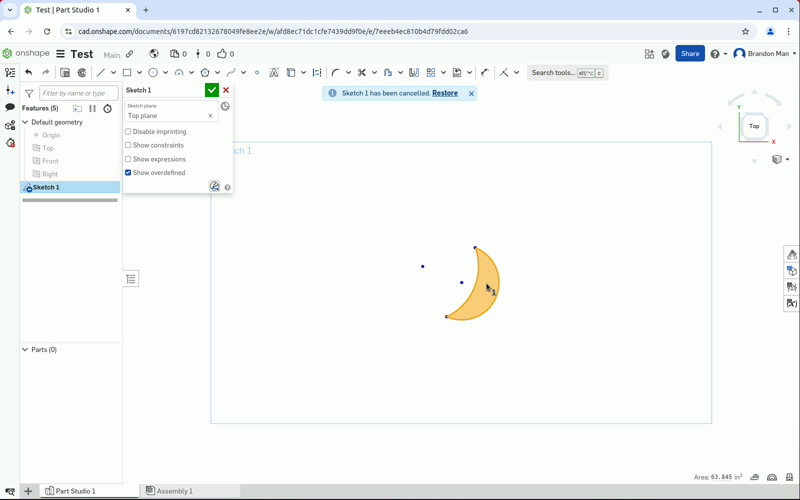
mouse_move(73, 352)
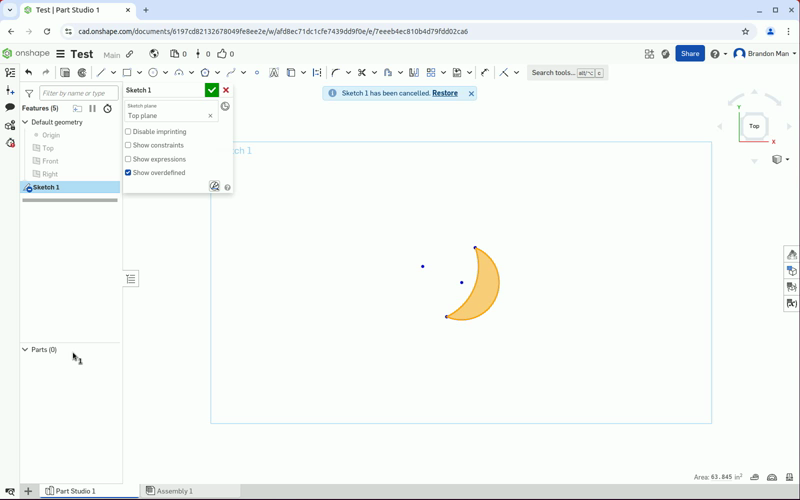
key(shift+y)
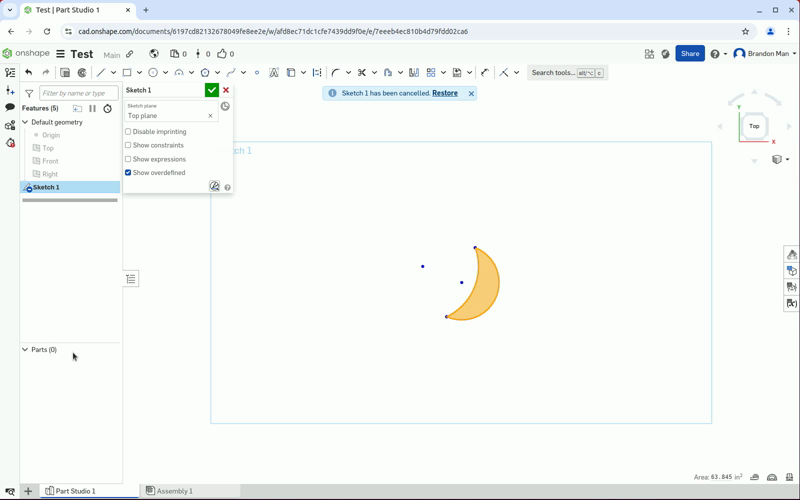
key(shift+e)
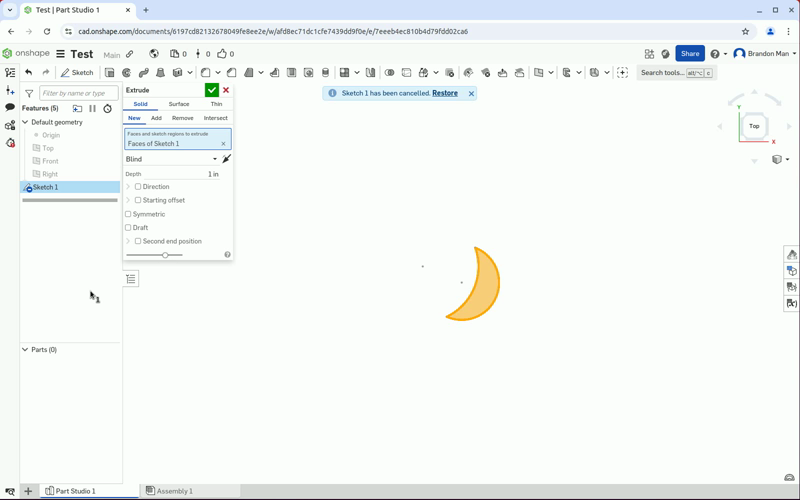
mouse_move(143, 106)
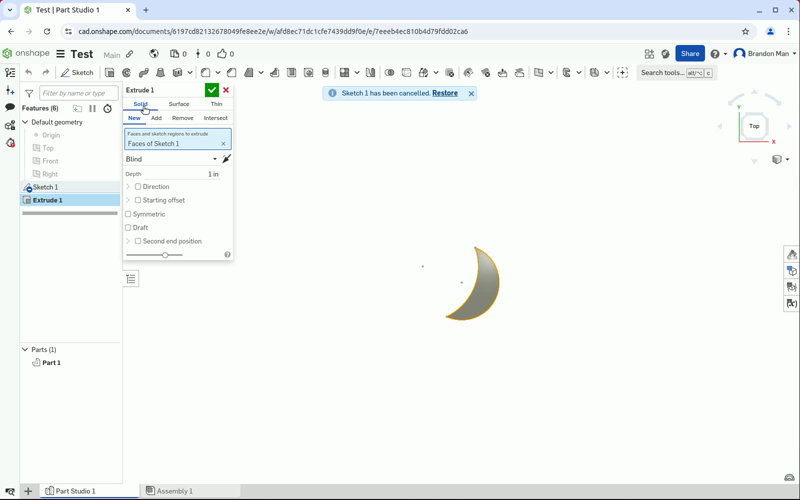
click(143, 106)
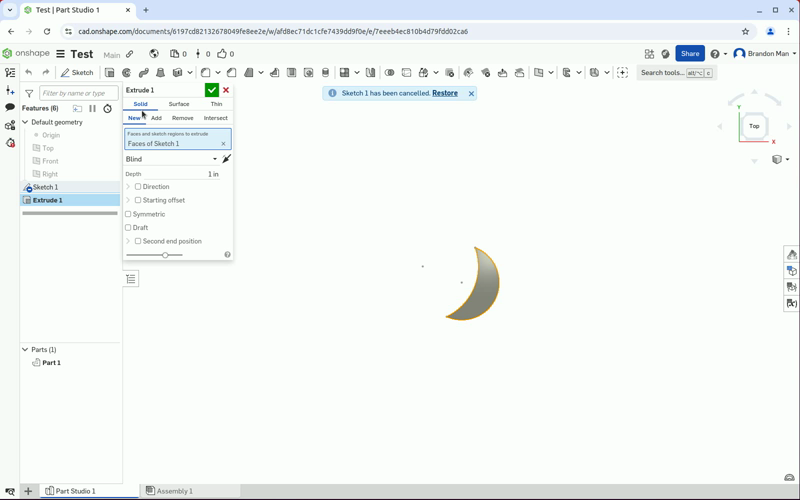
mouse_move(137, 120)
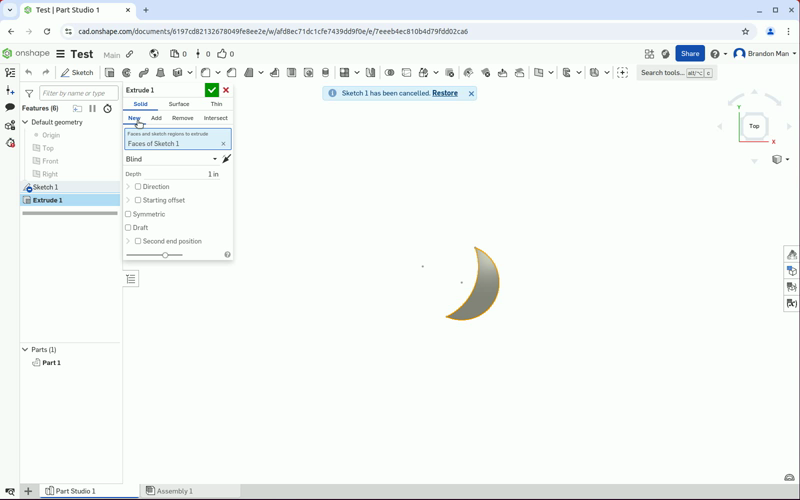
click(137, 120)
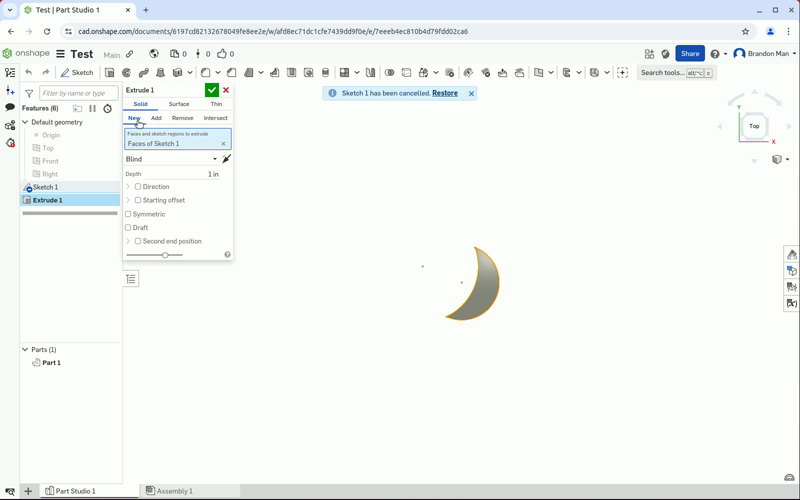
key(tab, 4)
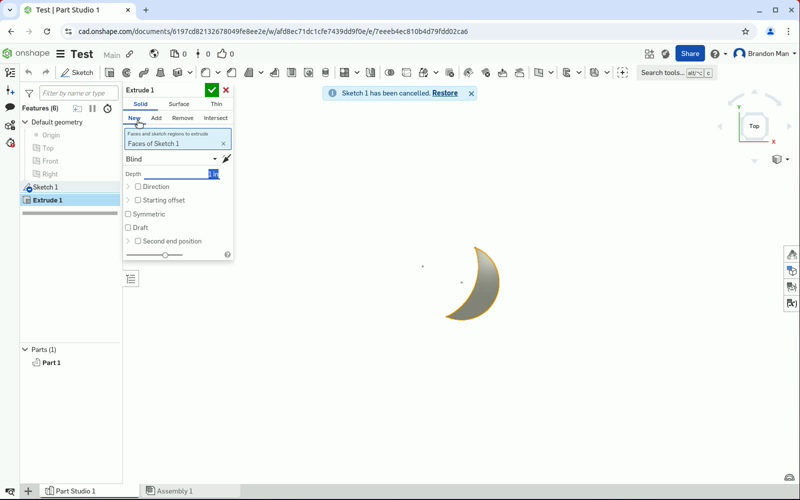
text(23.108)
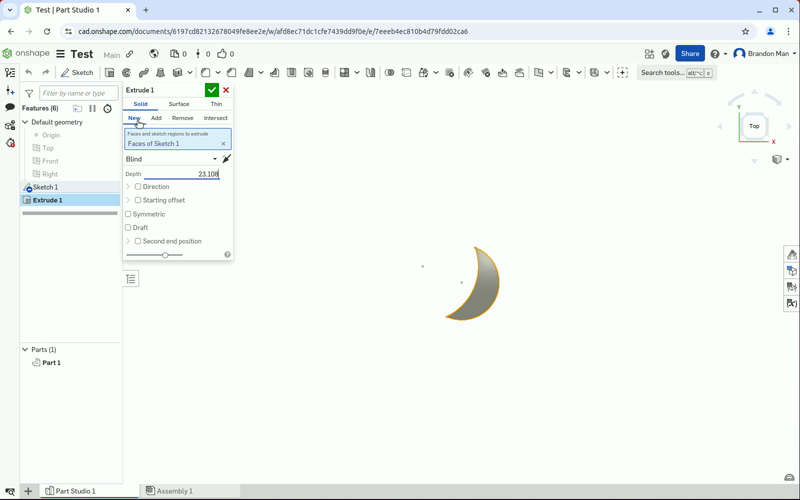
key(enter)
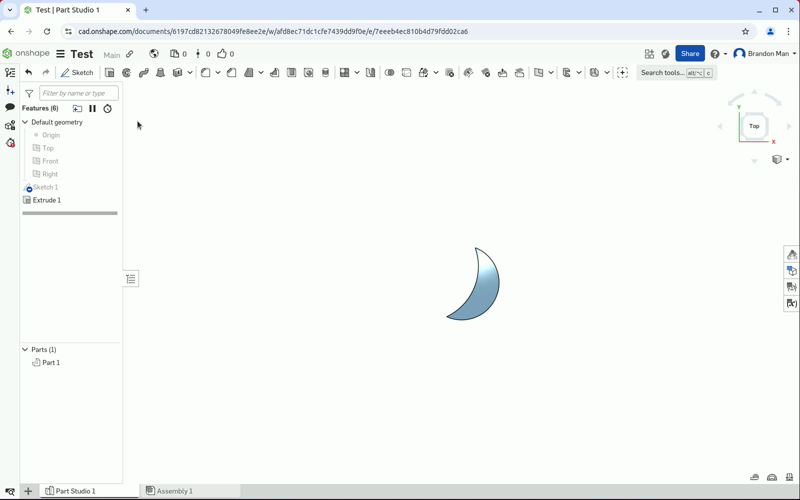
key(shift+h)
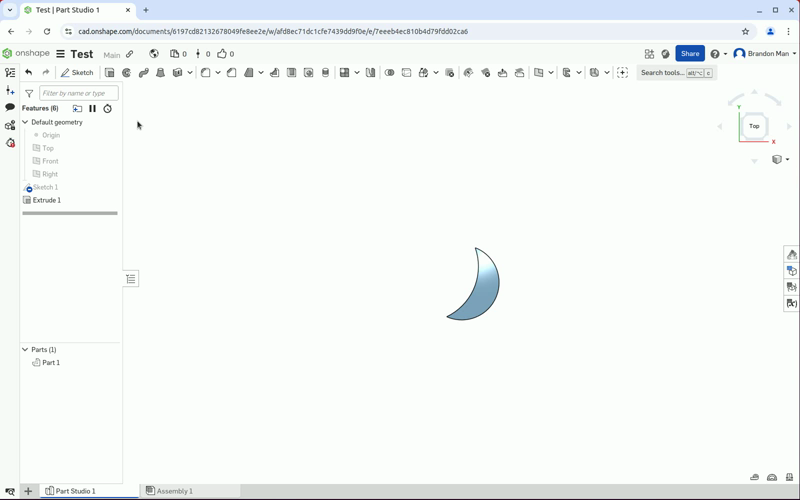
key(shift+h)
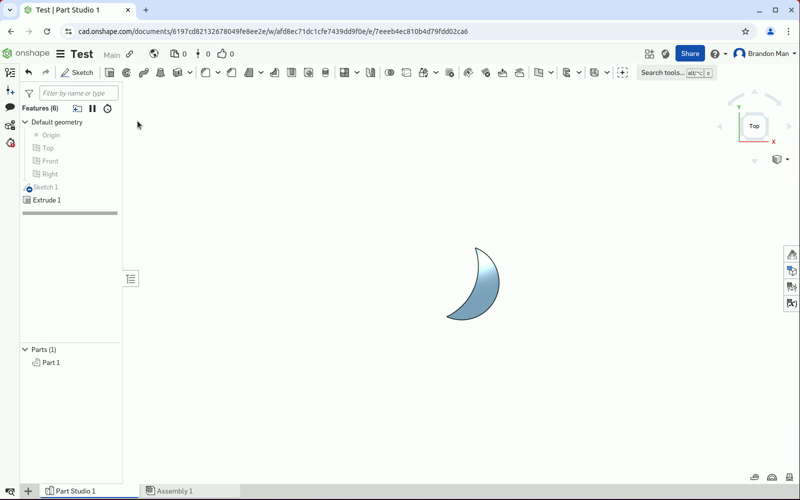
mouse_move(73, 189)
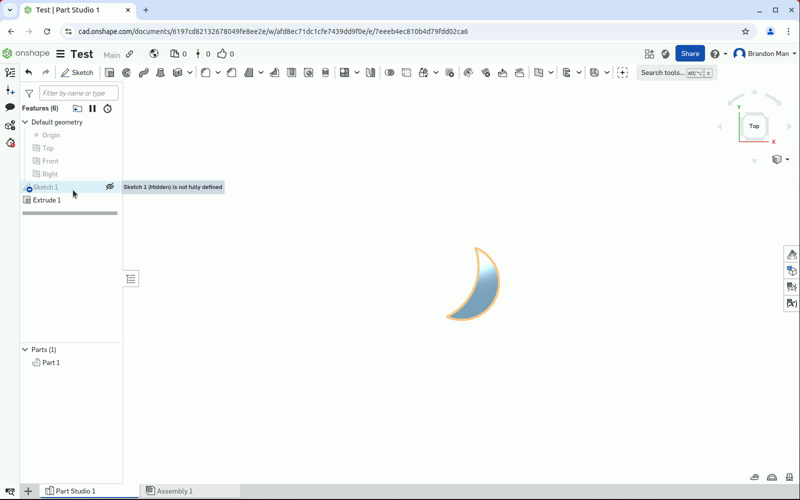
click(73, 189)
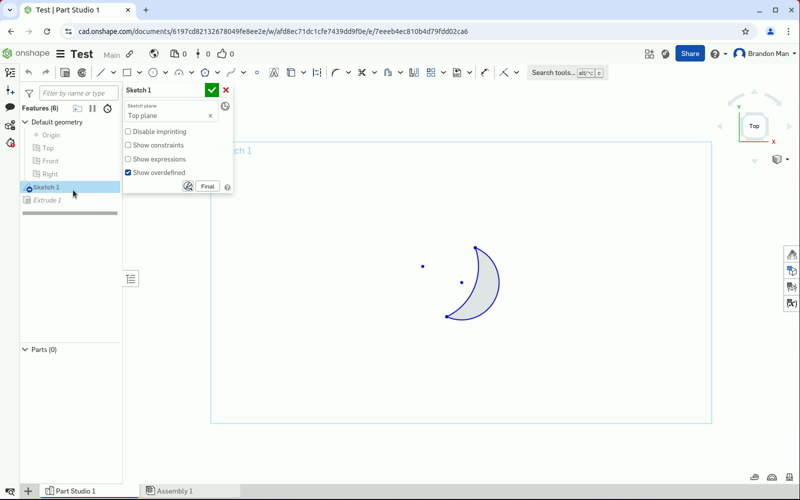
mouse_move(229, 92)
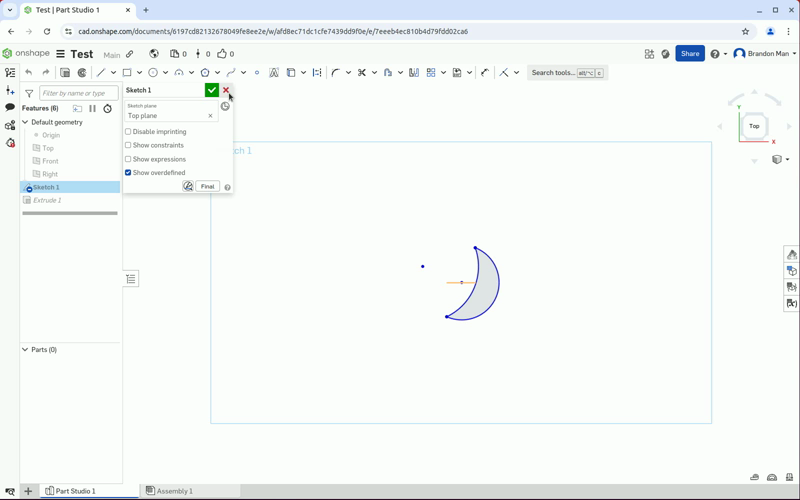
click(229, 92)
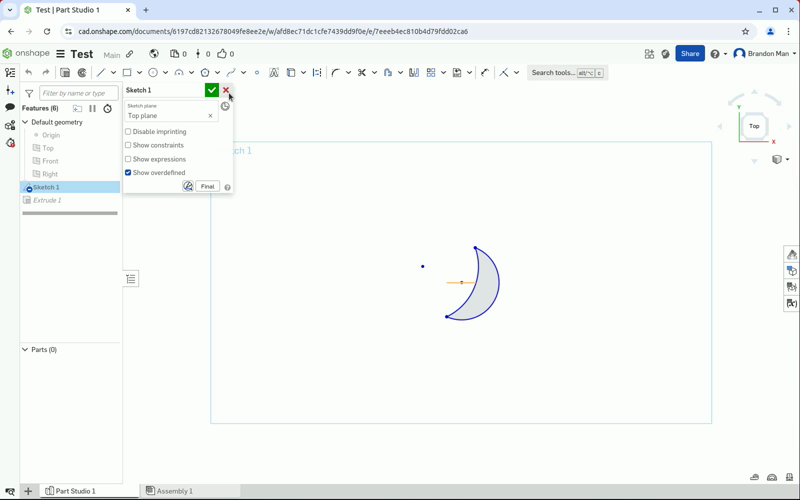
key(shift+s)
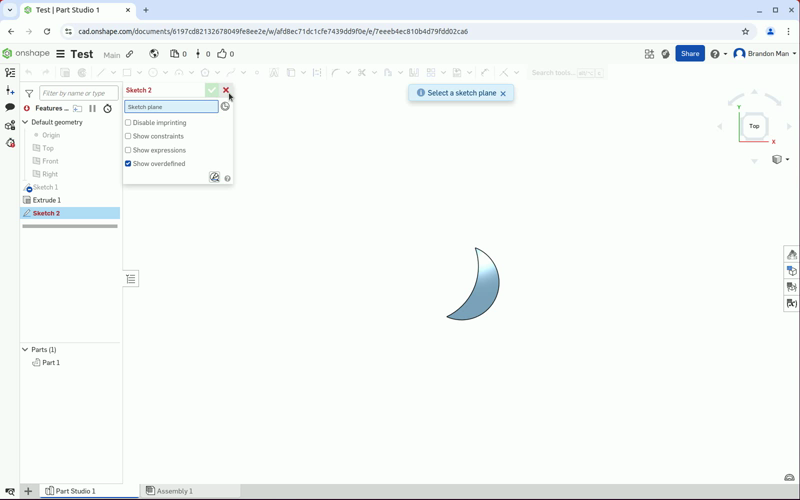
mouse_move(73, 150)
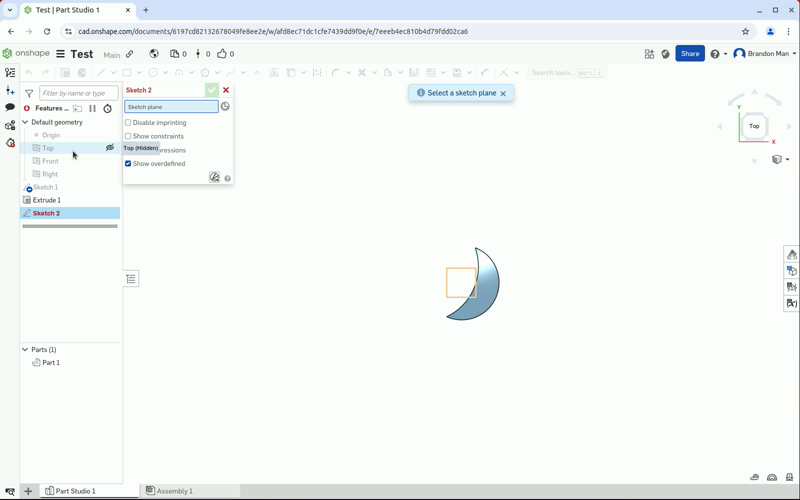
click(73, 150)
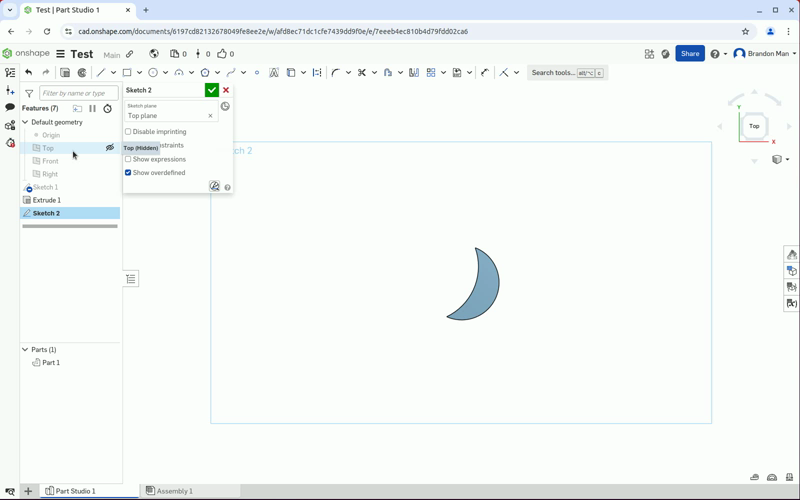
mouse_move(73, 352)
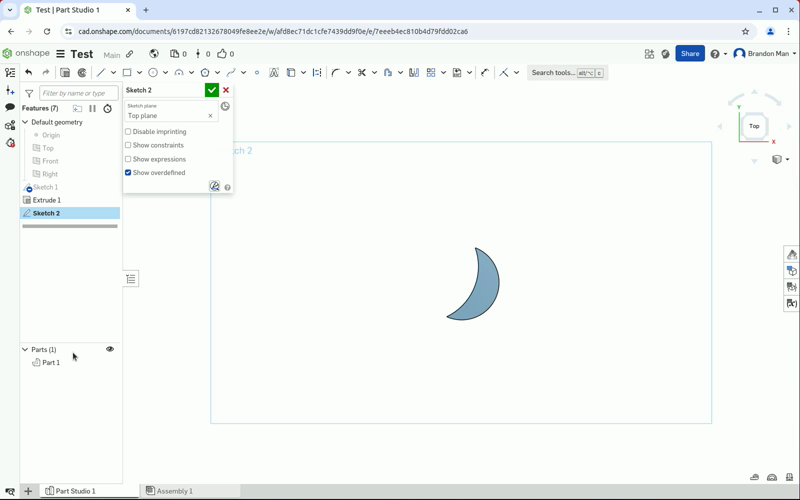
key(y)
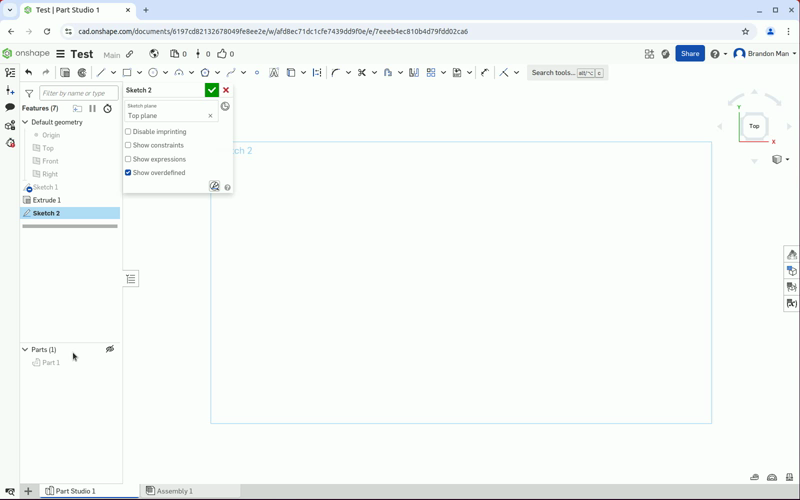
key(a)
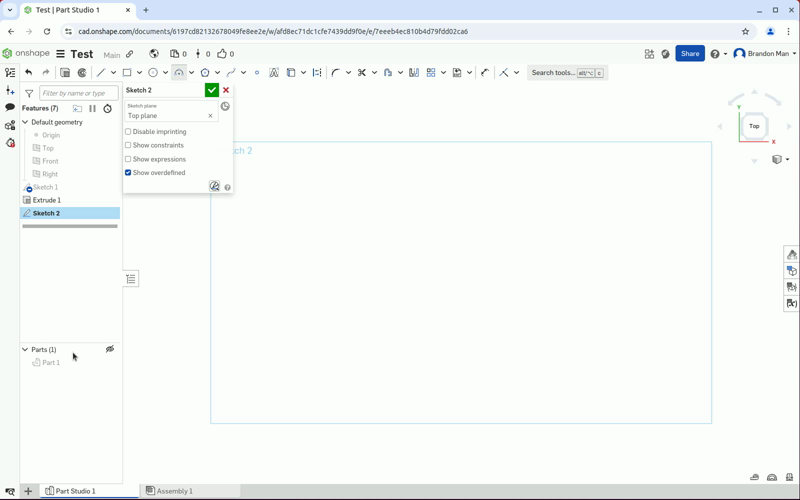
key_down(shift)
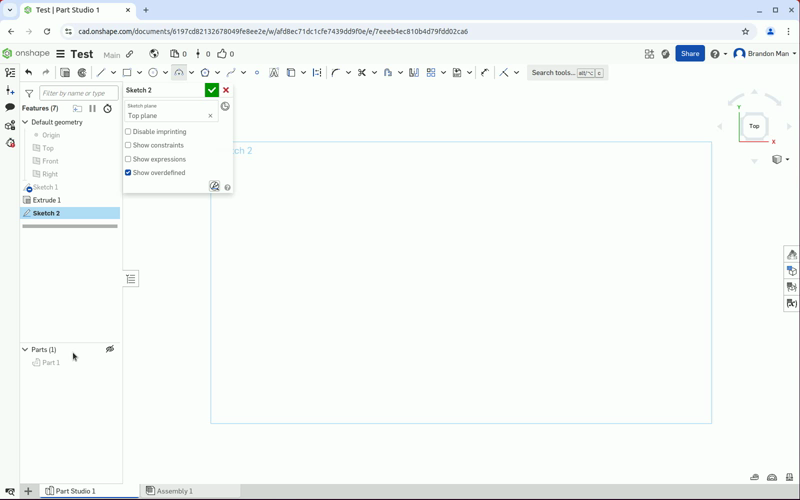
mouse_move(376, 300)
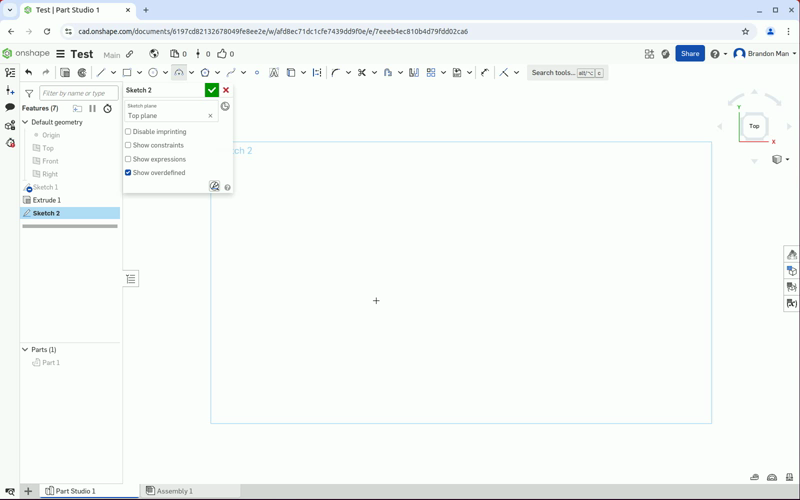
click(376, 300)
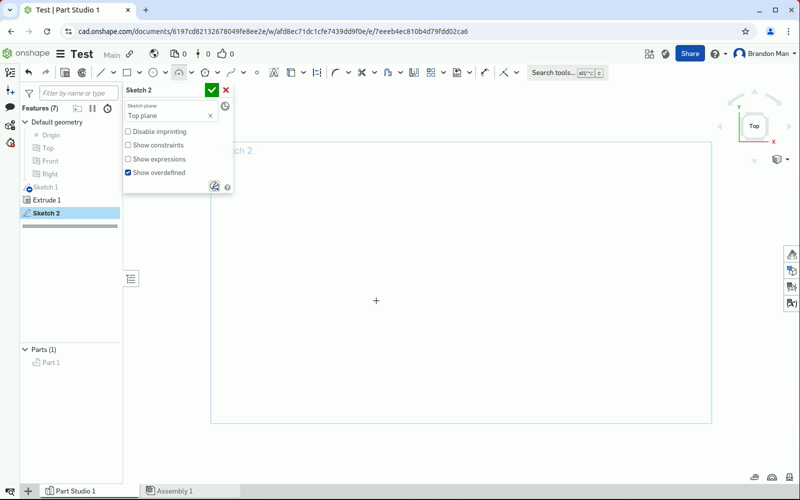
key_up(shift)
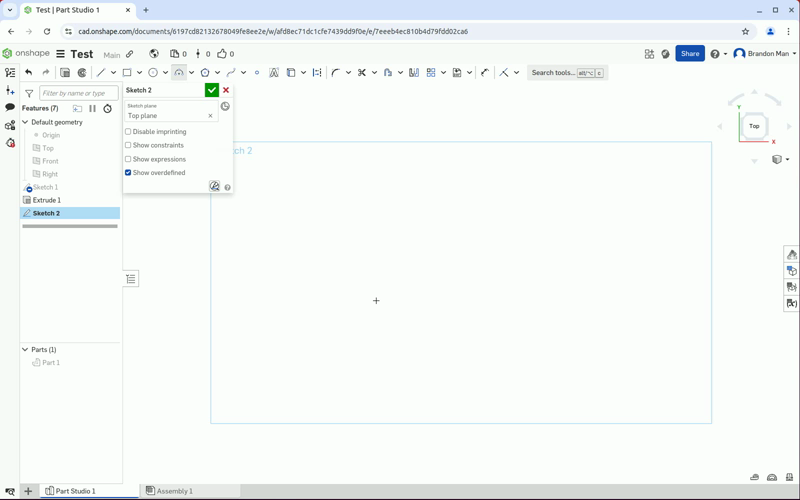
key_down(shift)
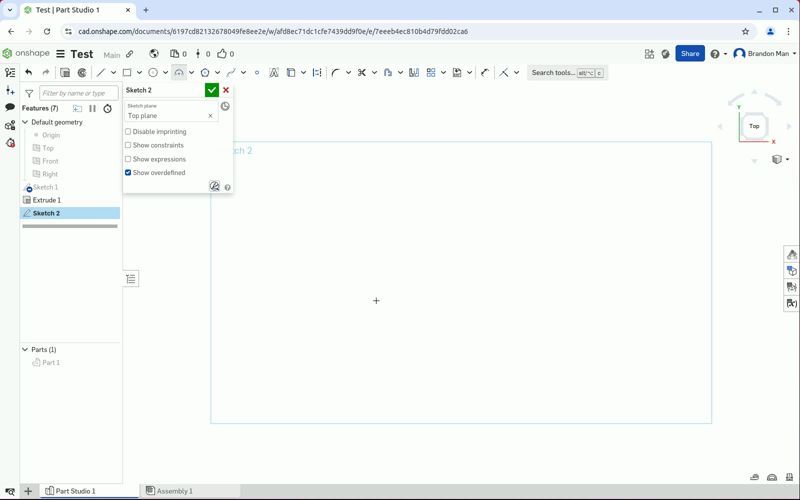
mouse_move(447, 318)
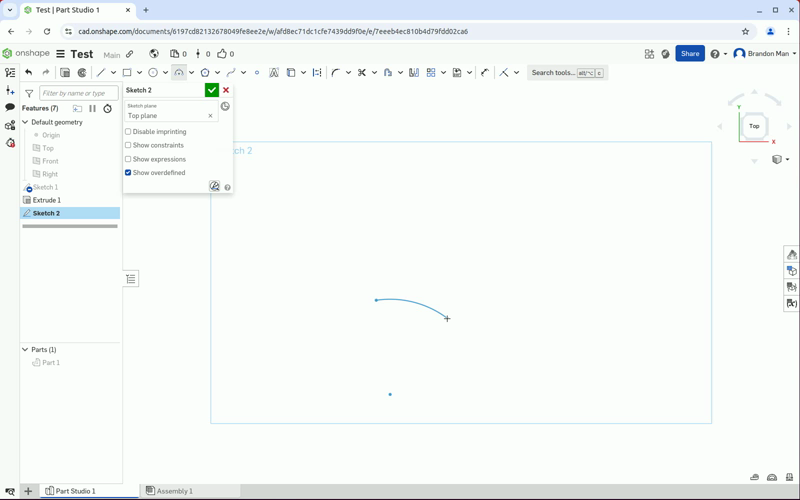
click(447, 318)
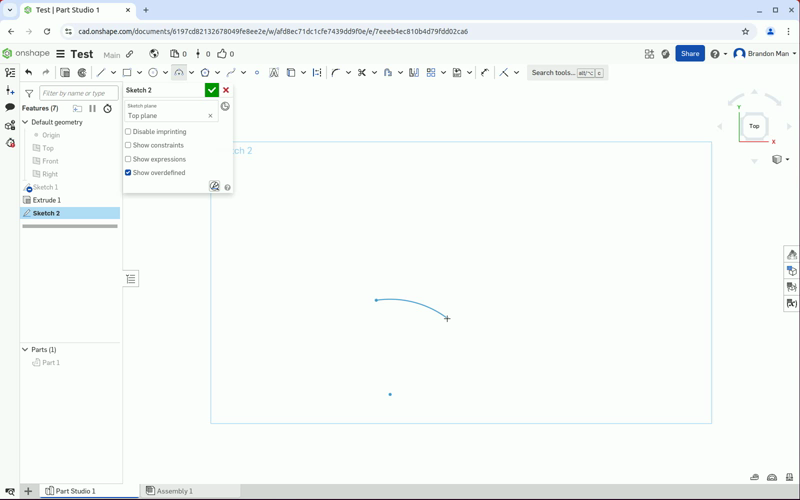
mouse_move(408, 322)
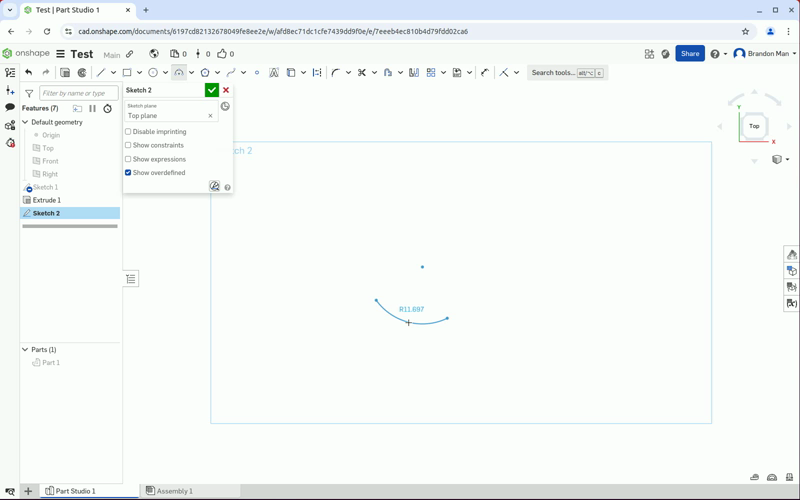
click(408, 322)
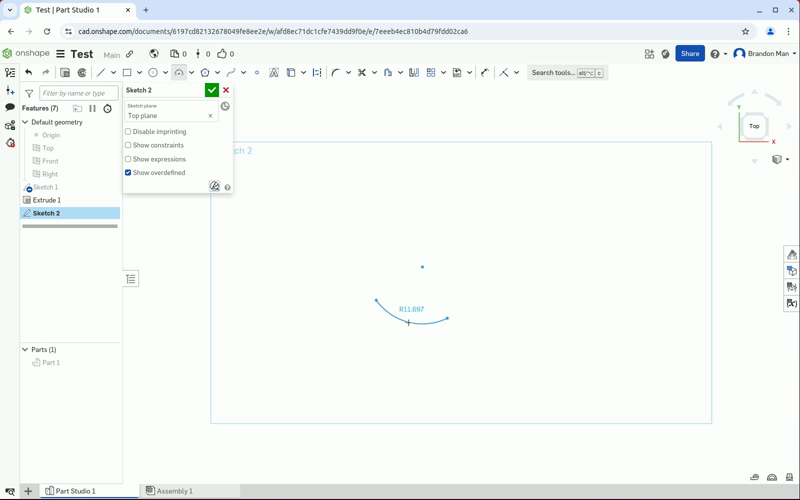
key_up(shift)
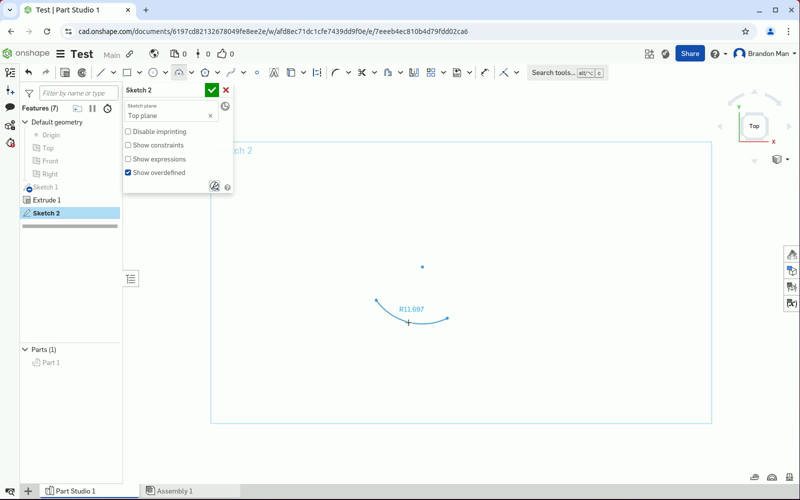
mouse_move(447, 318)
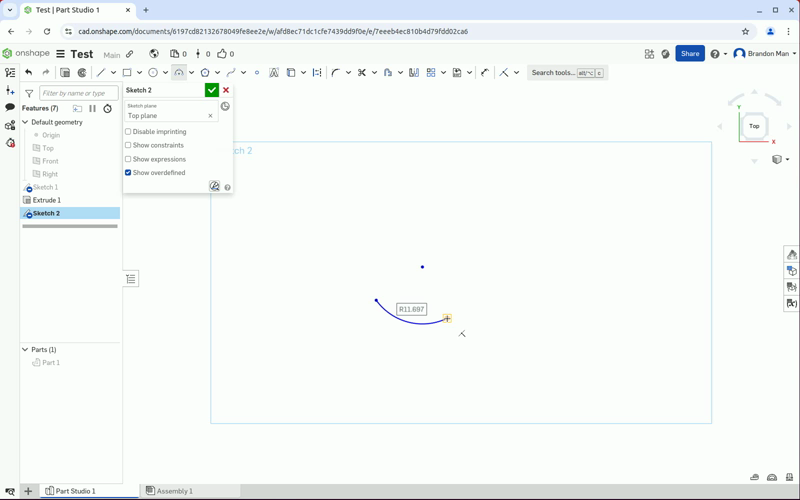
click(447, 318)
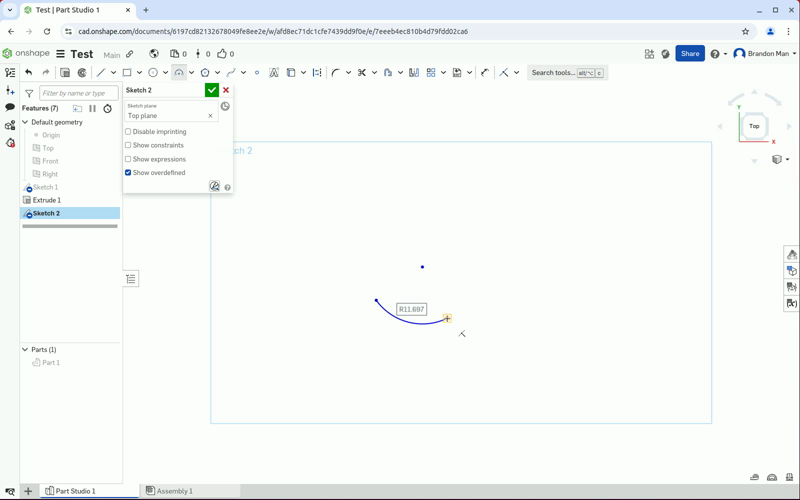
key_down(shift)
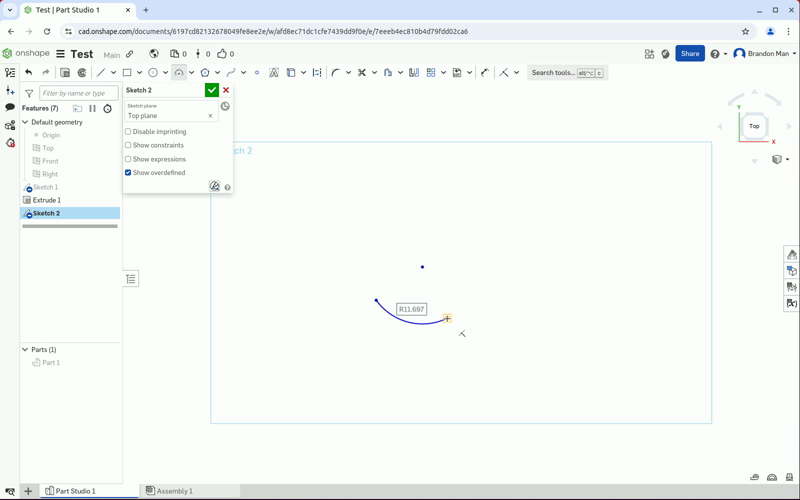
mouse_move(475, 248)
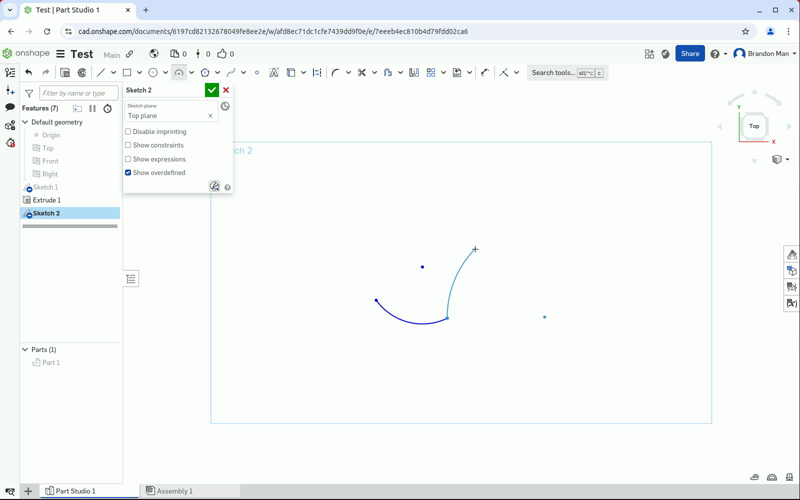
click(475, 248)
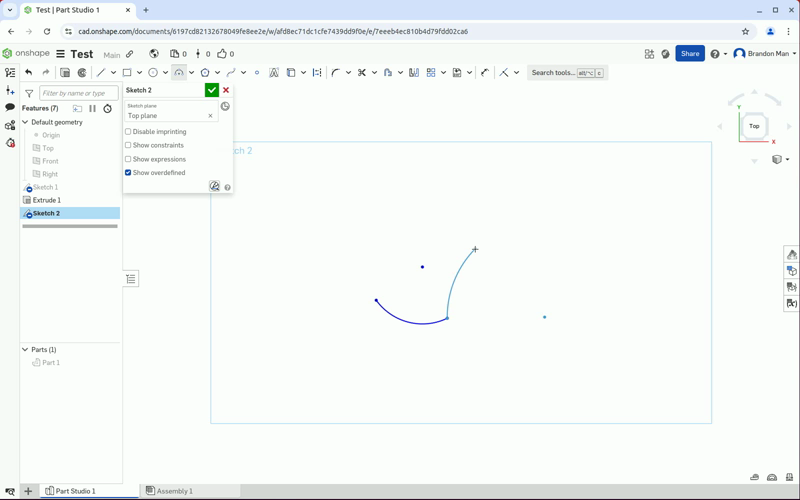
mouse_move(426, 269)
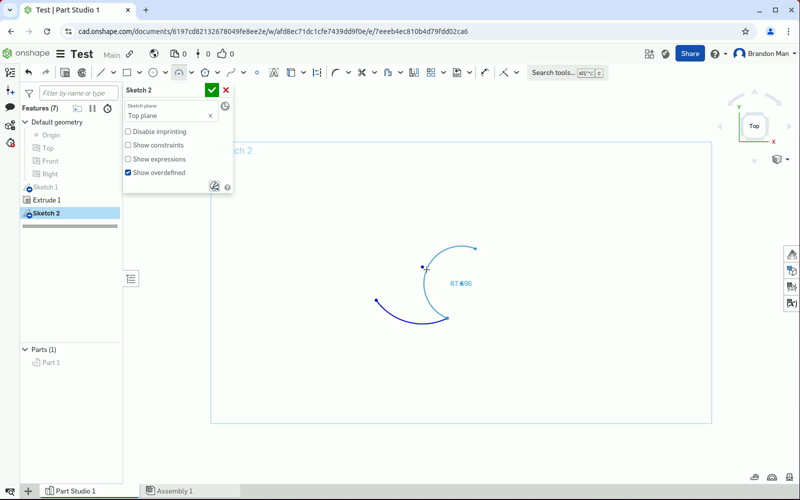
click(426, 269)
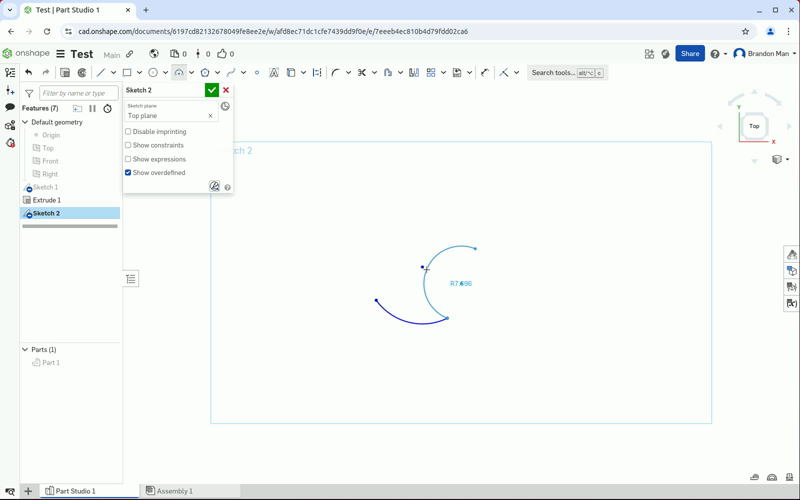
key_up(shift)
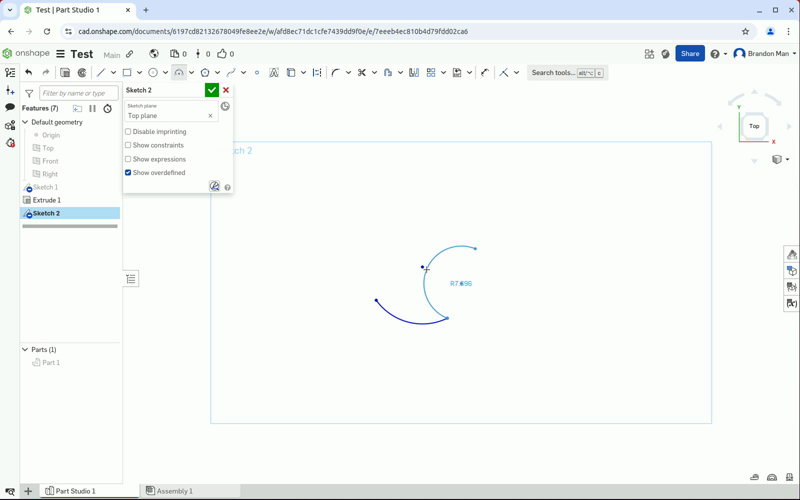
mouse_move(475, 248)
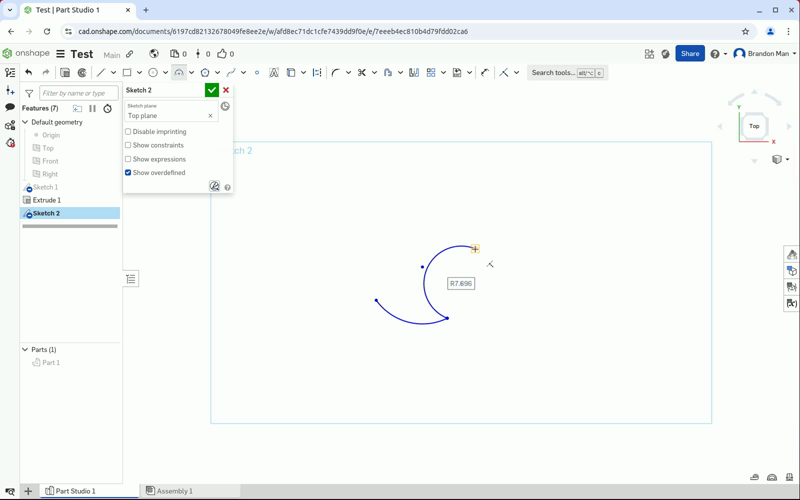
click(475, 248)
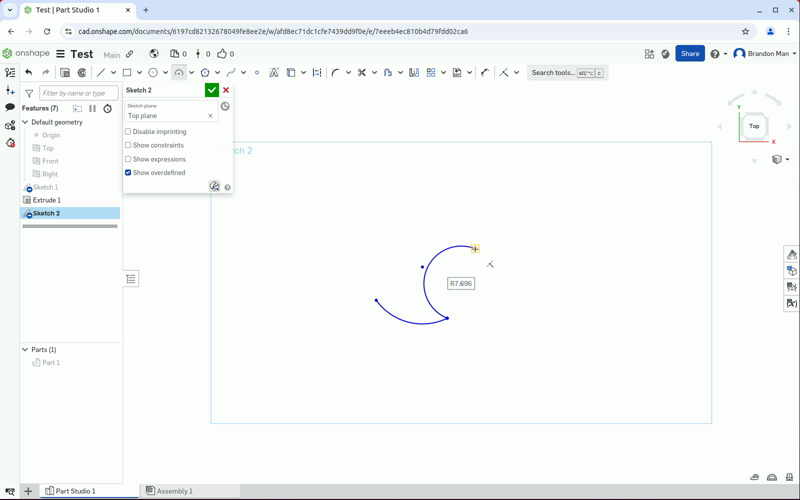
key_down(shift)
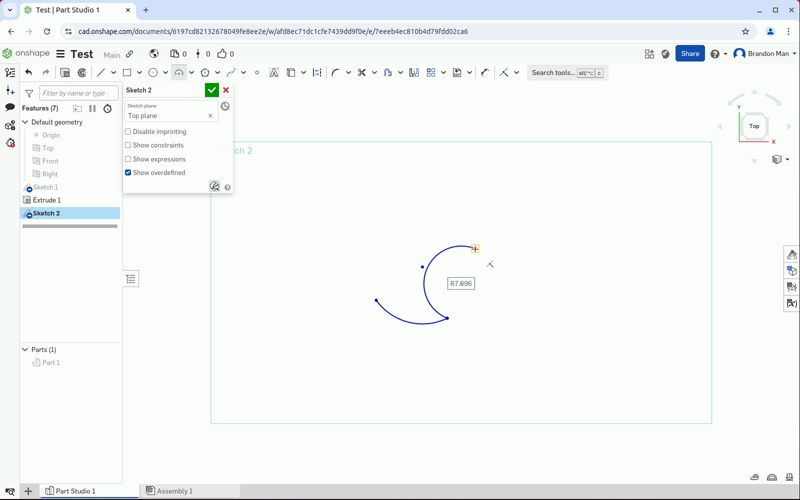
mouse_move(419, 211)
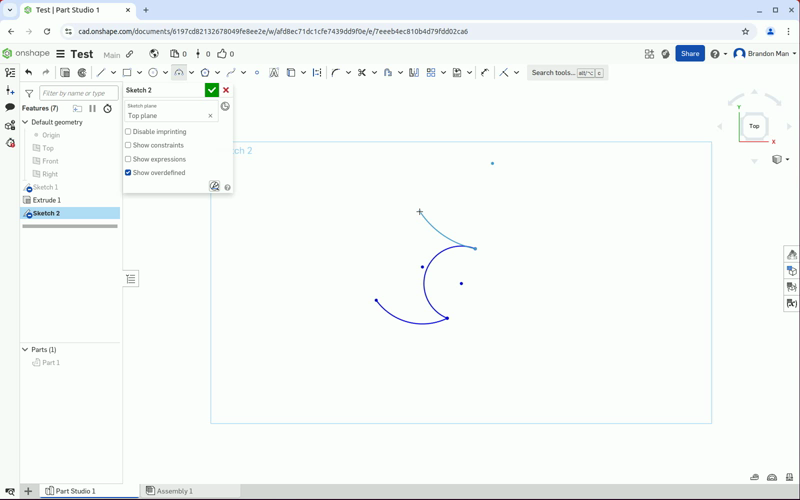
click(419, 211)
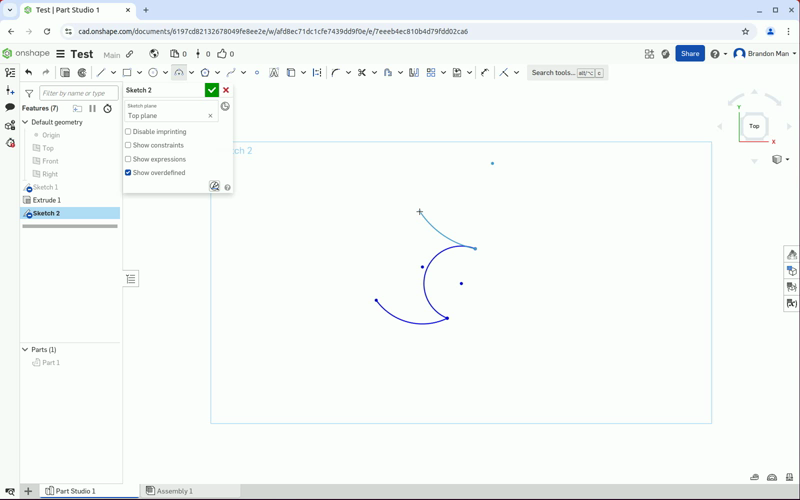
mouse_move(453, 221)
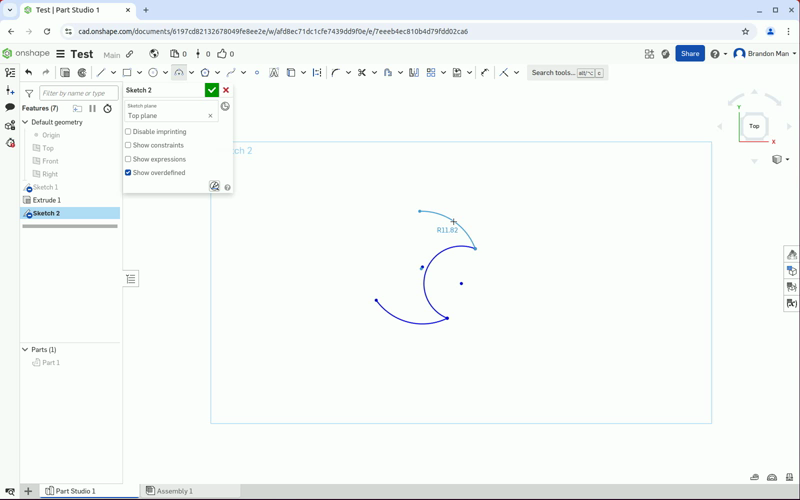
click(453, 221)
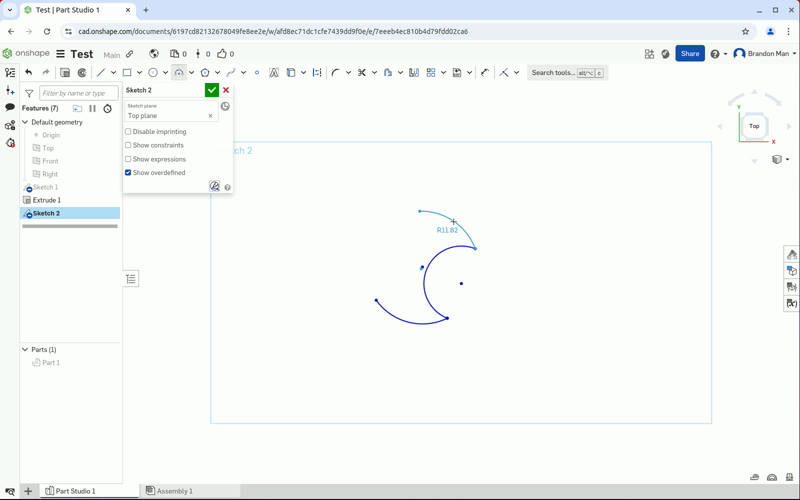
key_up(shift)
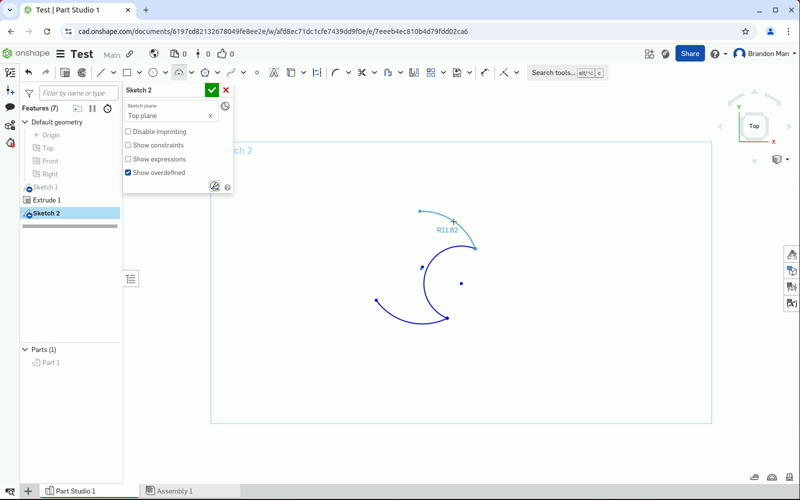
mouse_move(419, 211)
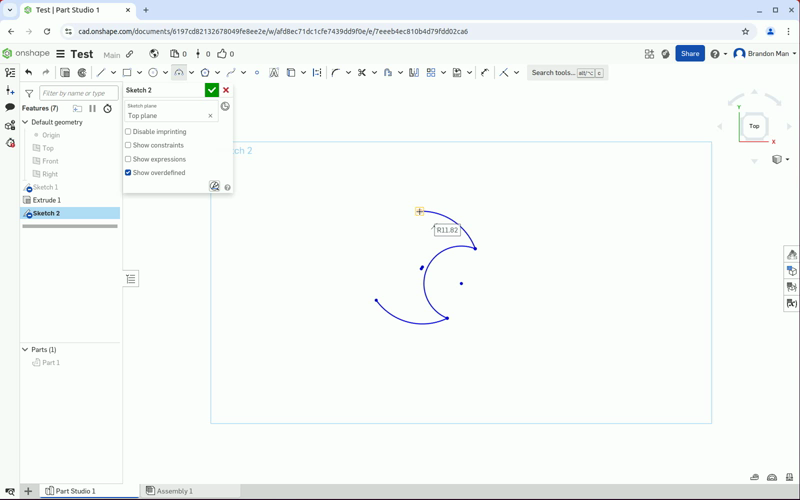
click(419, 211)
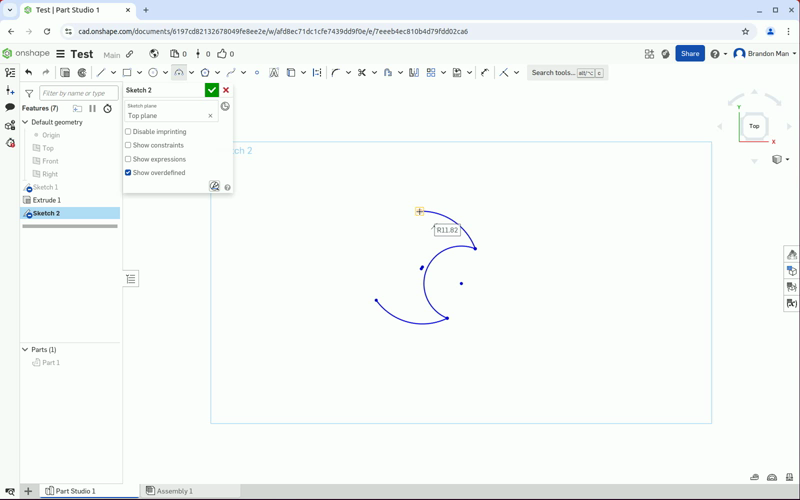
mouse_move(376, 300)
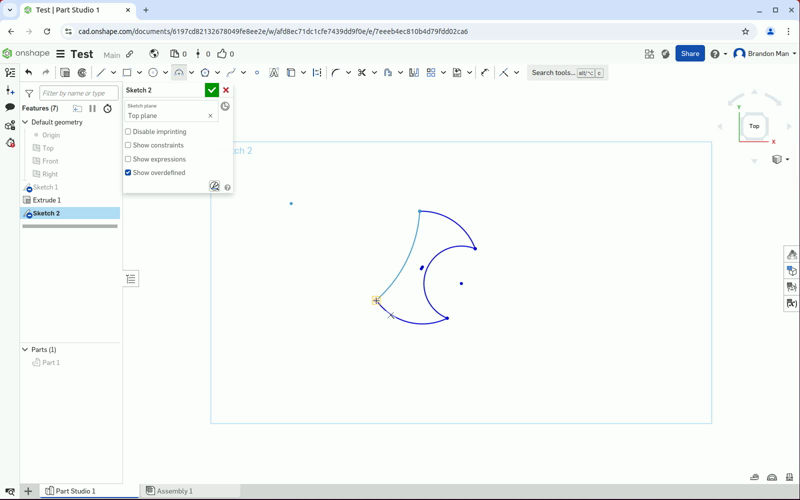
click(376, 300)
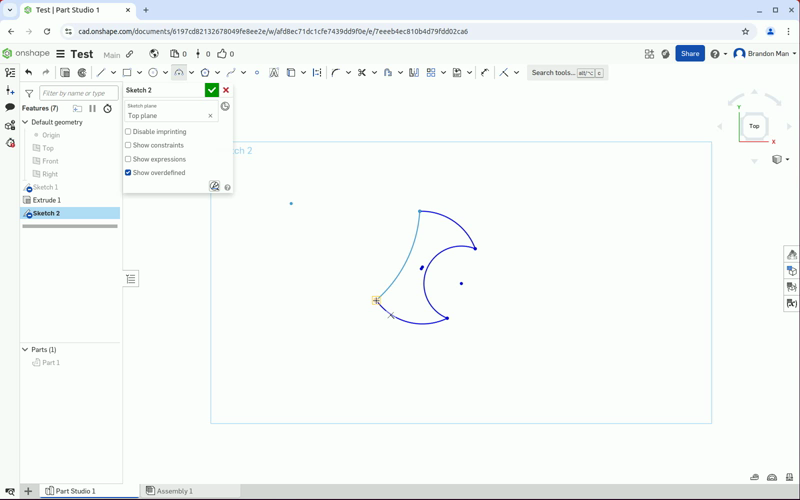
key_down(shift)
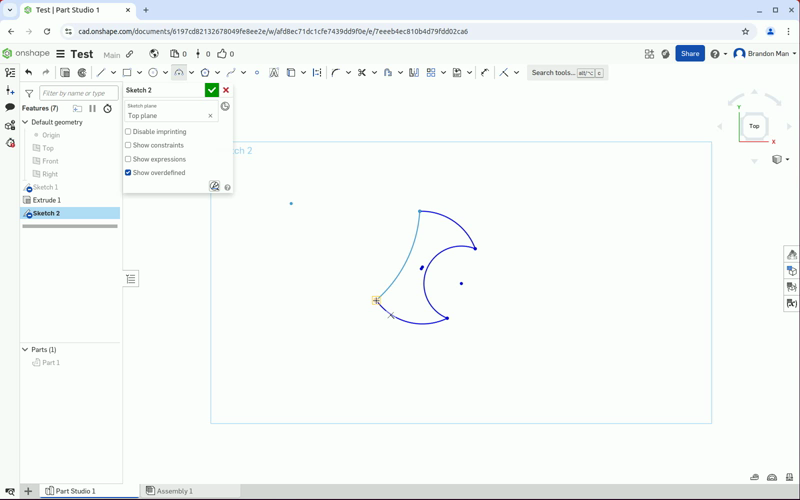
mouse_move(415, 264)
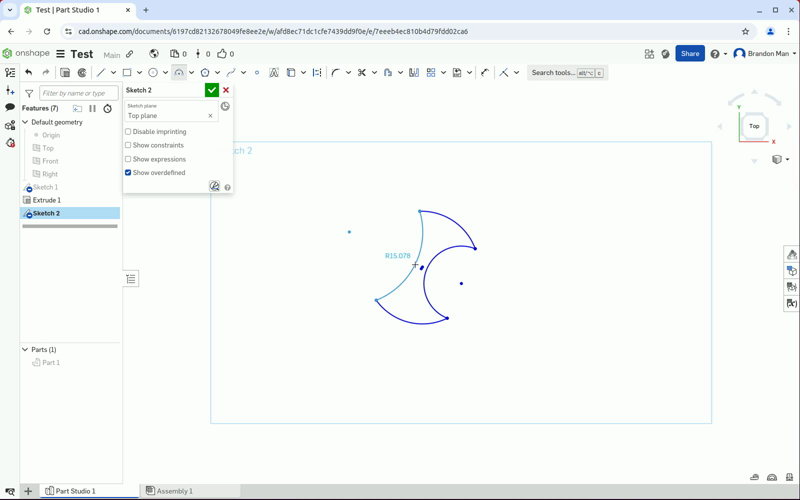
click(415, 264)
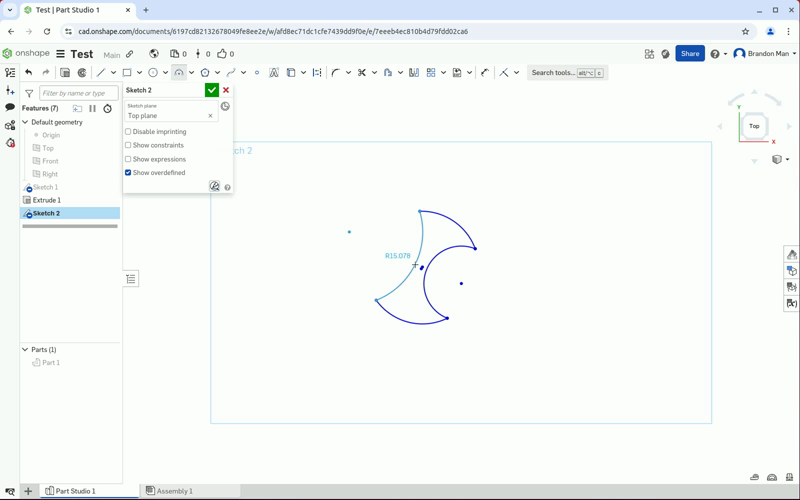
key_up(shift)
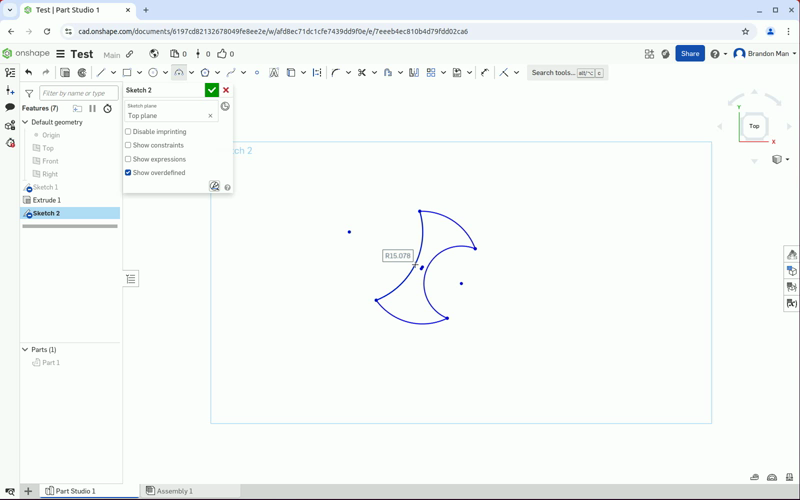
key(esc)
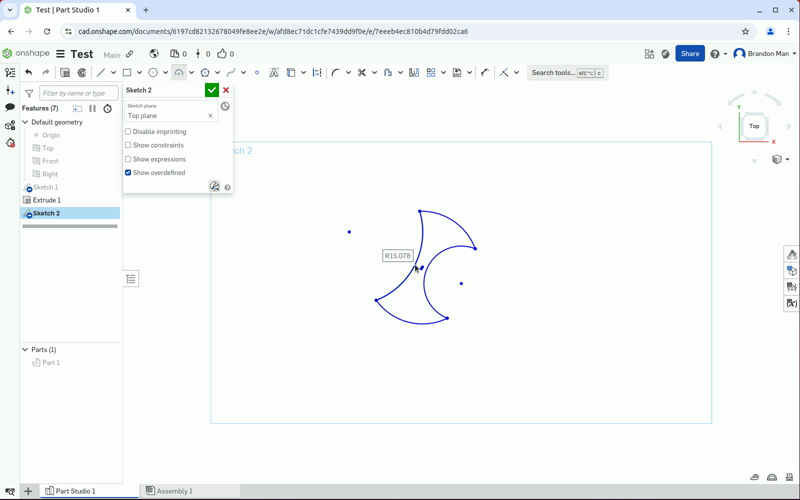
mouse_move(437, 228)
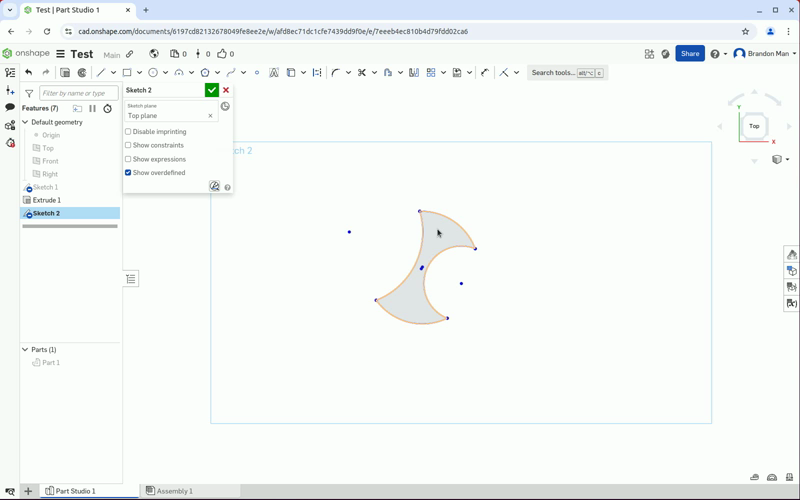
click(437, 228)
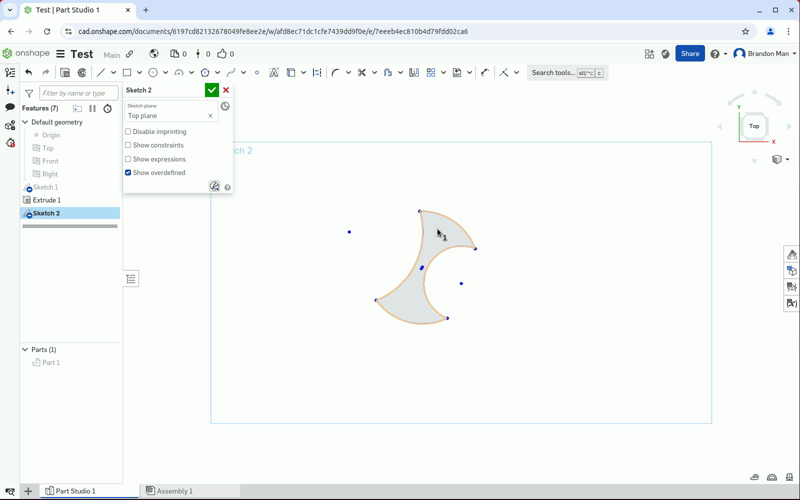
mouse_move(73, 352)
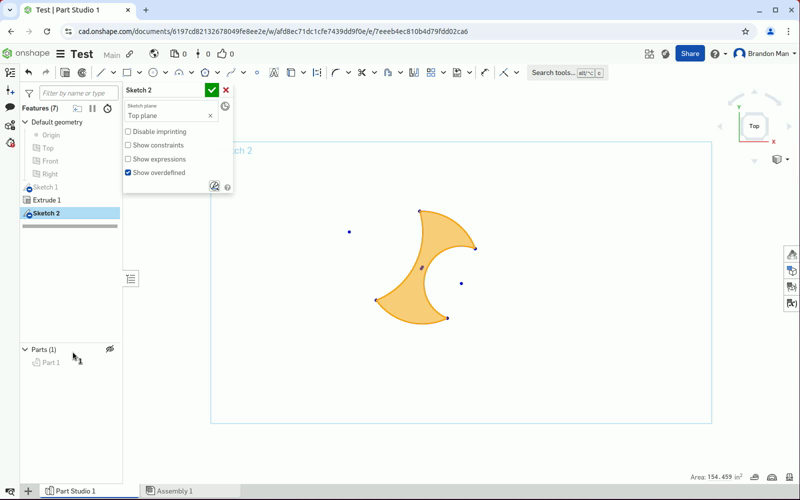
key(shift+y)
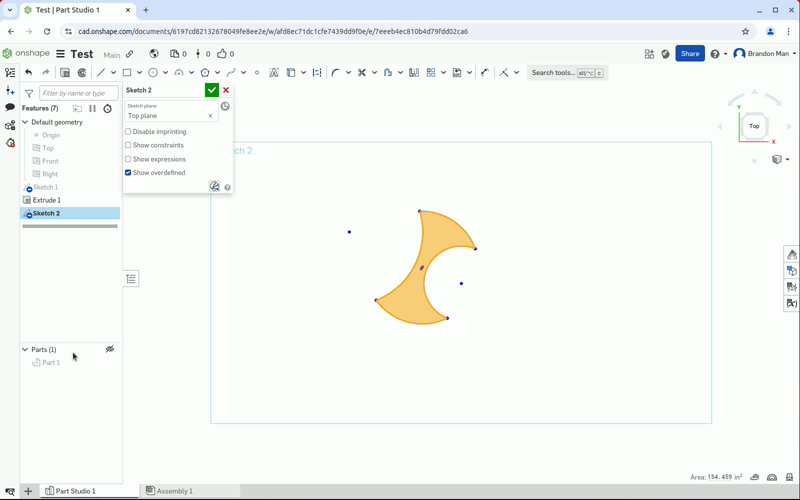
key(shift+e)
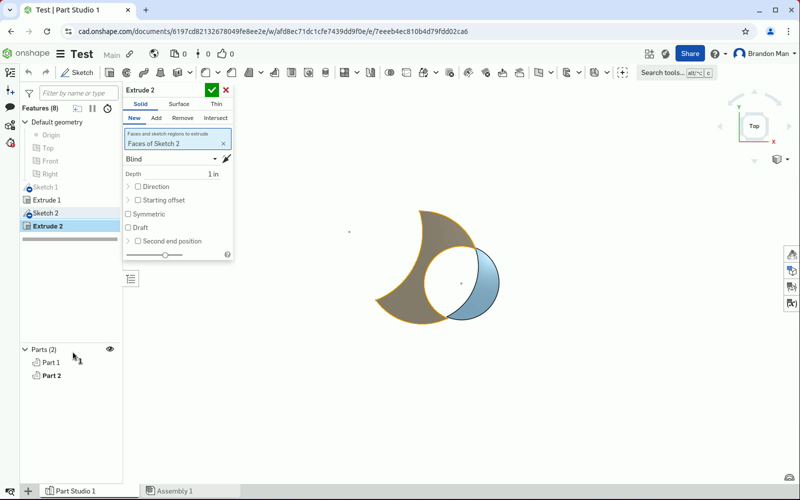
mouse_move(143, 106)
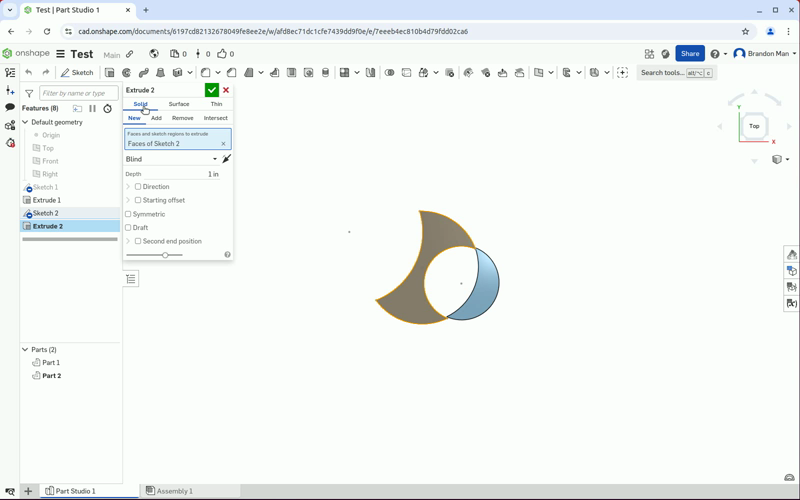
click(143, 106)
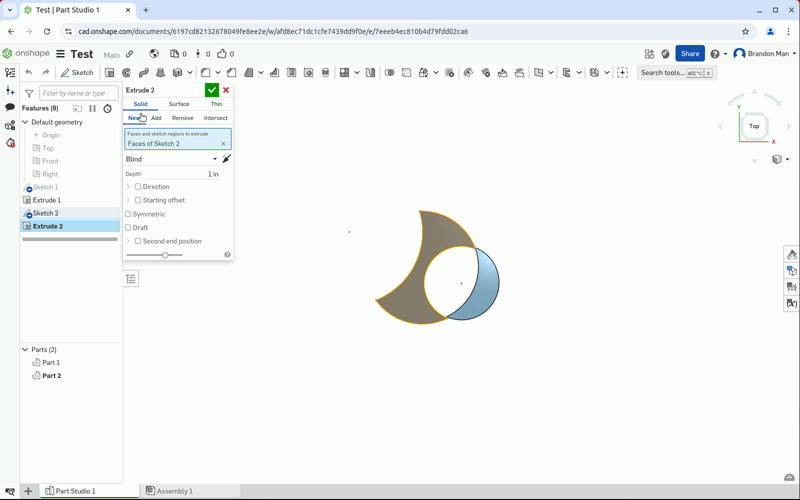
mouse_move(137, 120)
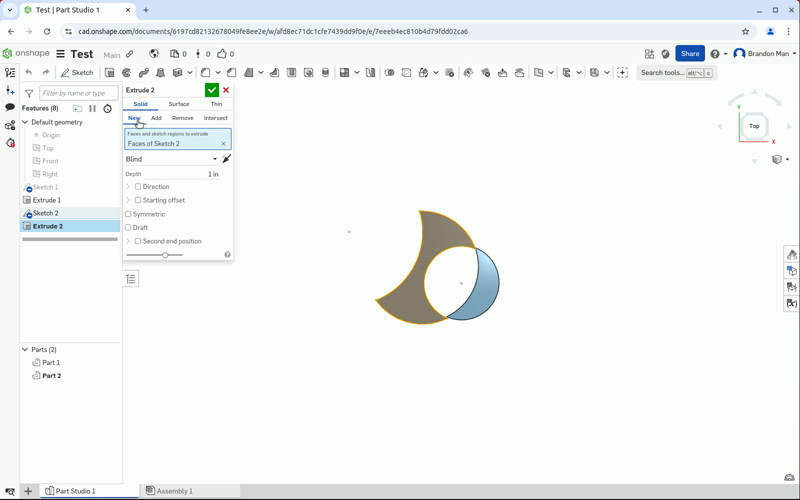
click(137, 120)
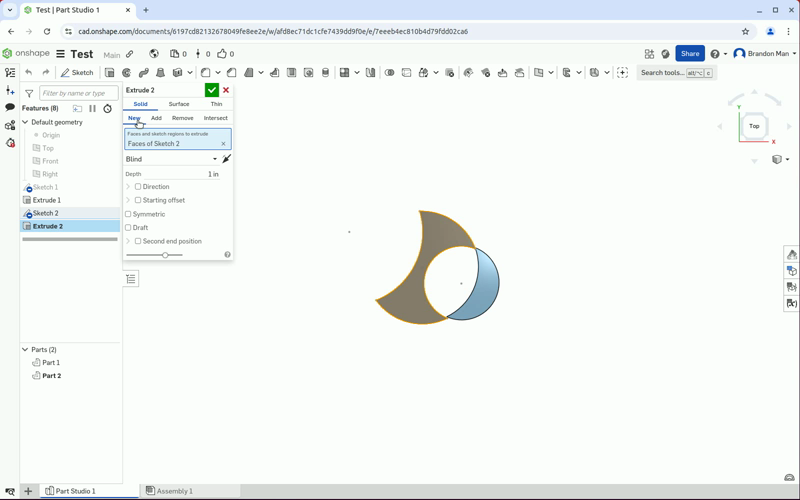
key(tab, 4)
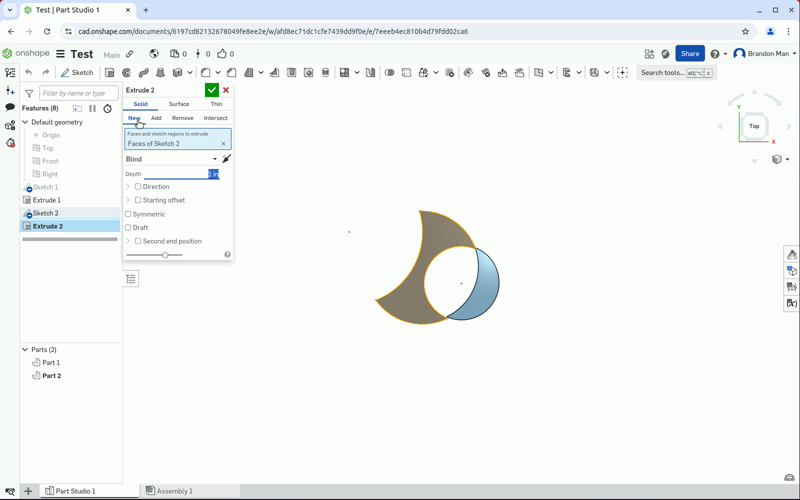
text(23.108)
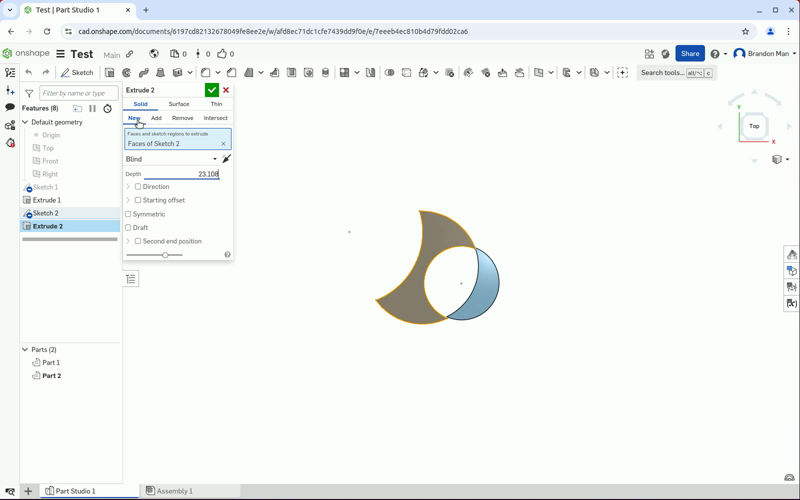
key(enter)
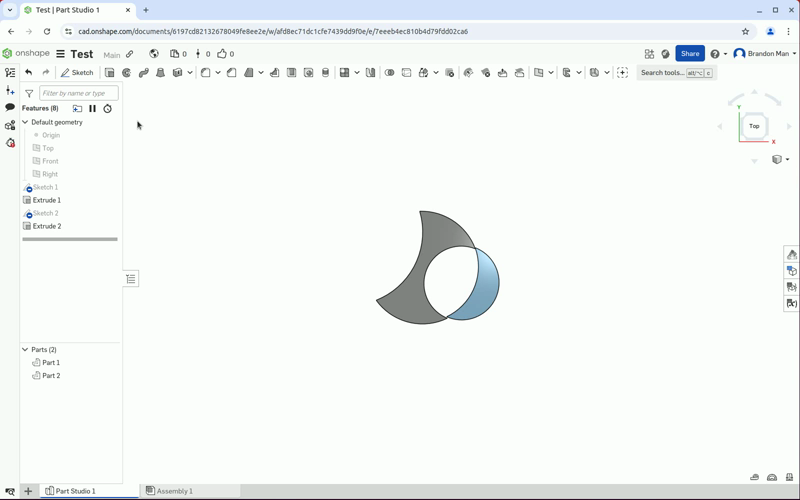
key(shift+h)
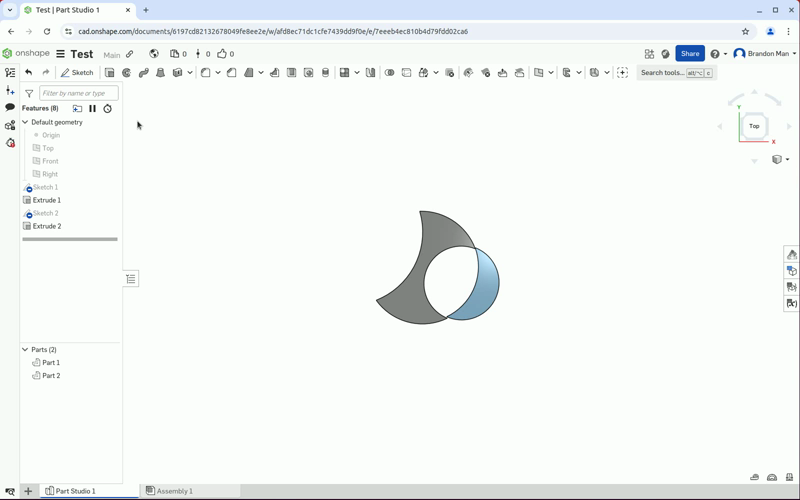
key(shift+h)
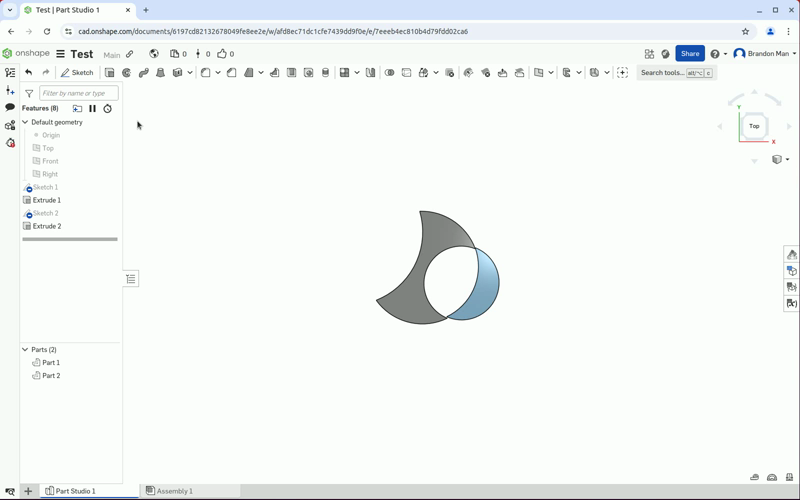
mouse_move(73, 189)
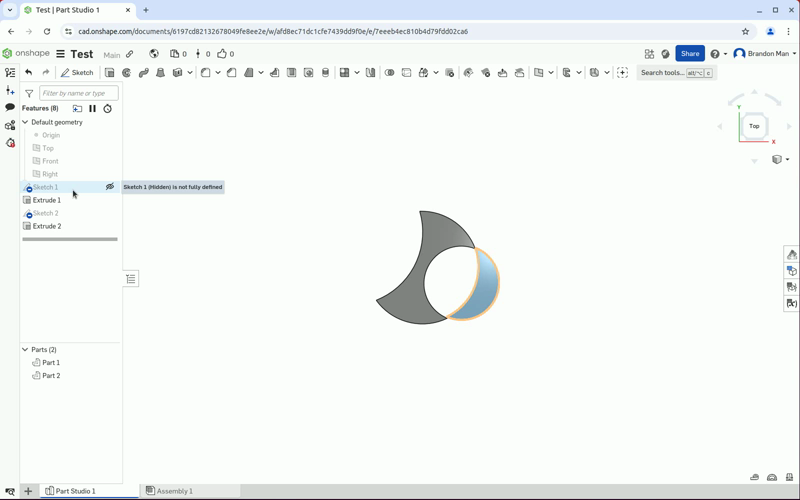
click(73, 189)
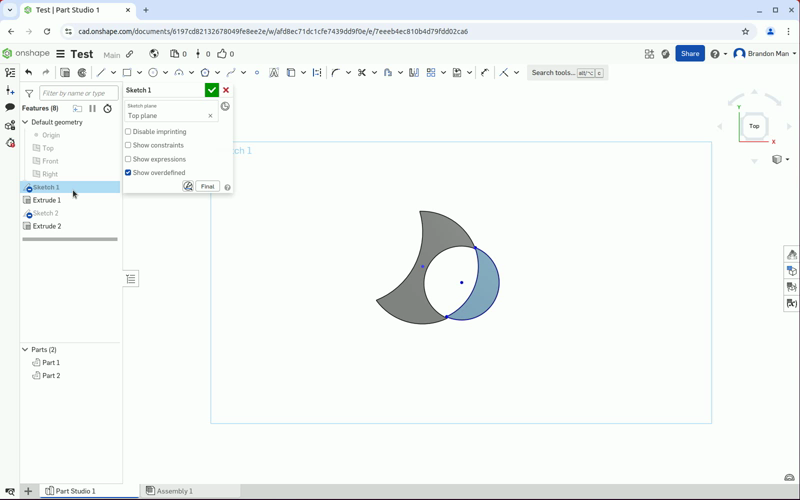
mouse_move(229, 92)
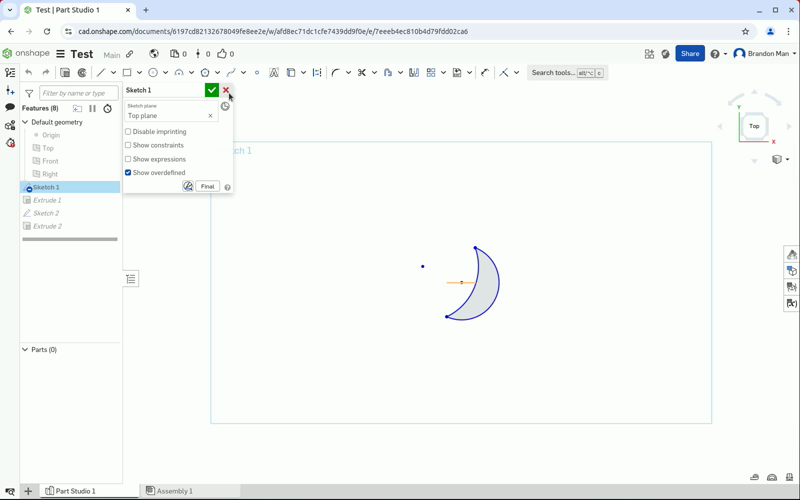
click(229, 92)
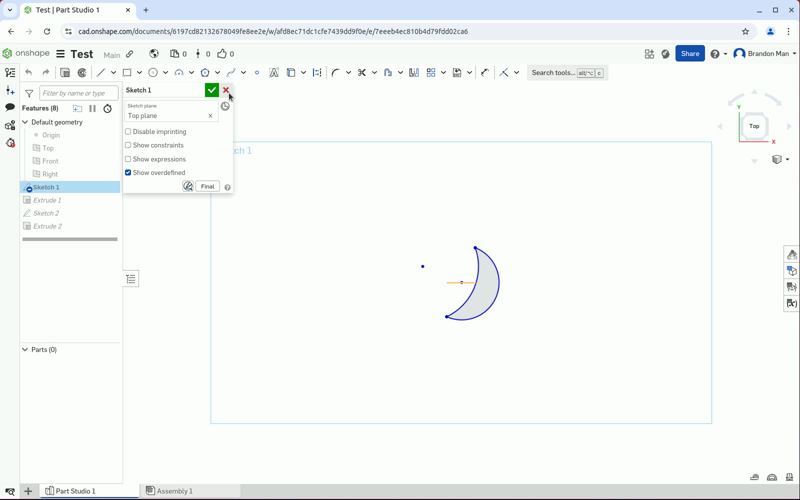
key(shift+s)
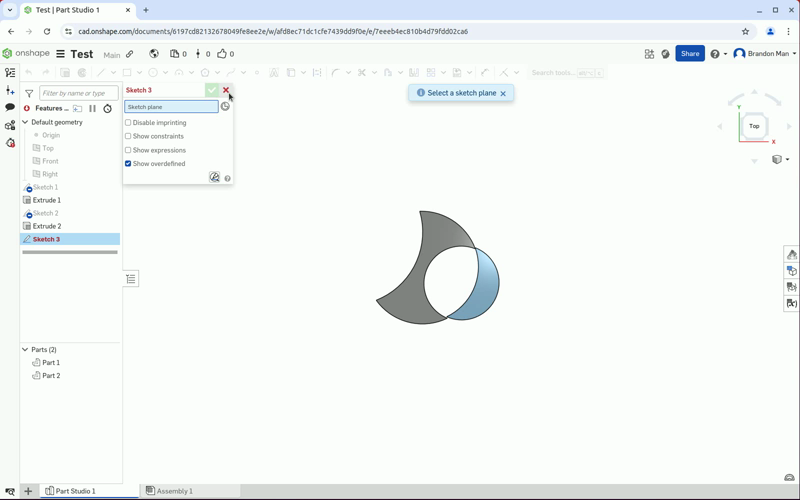
mouse_move(73, 150)
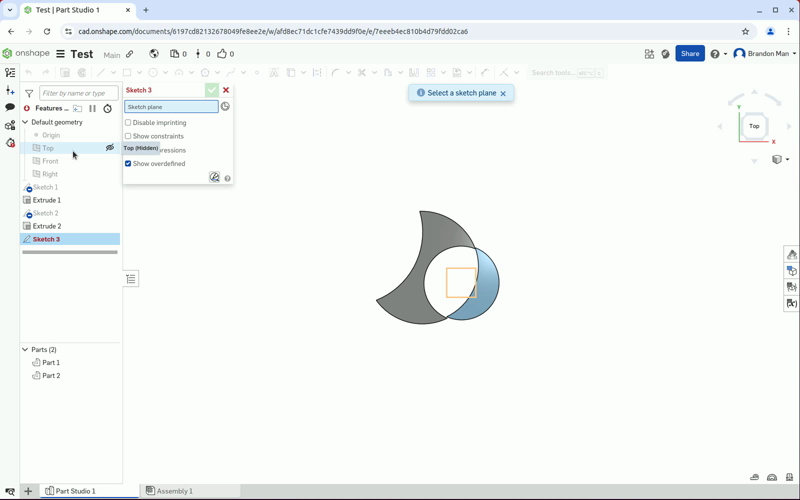
click(73, 150)
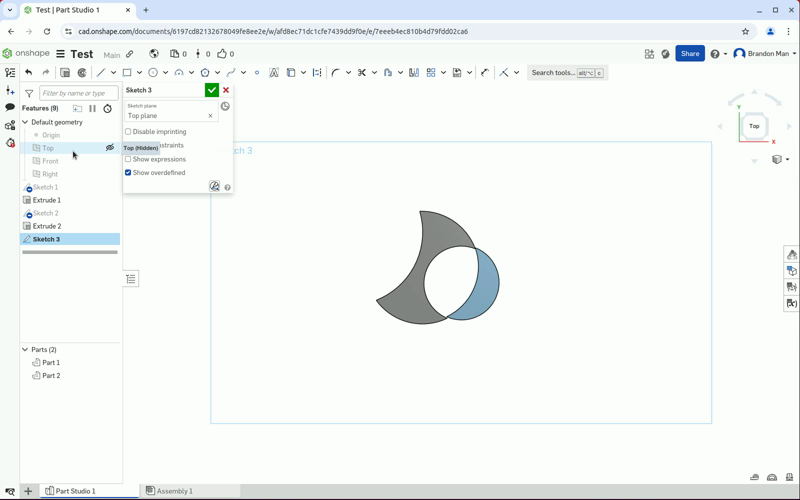
mouse_move(73, 352)
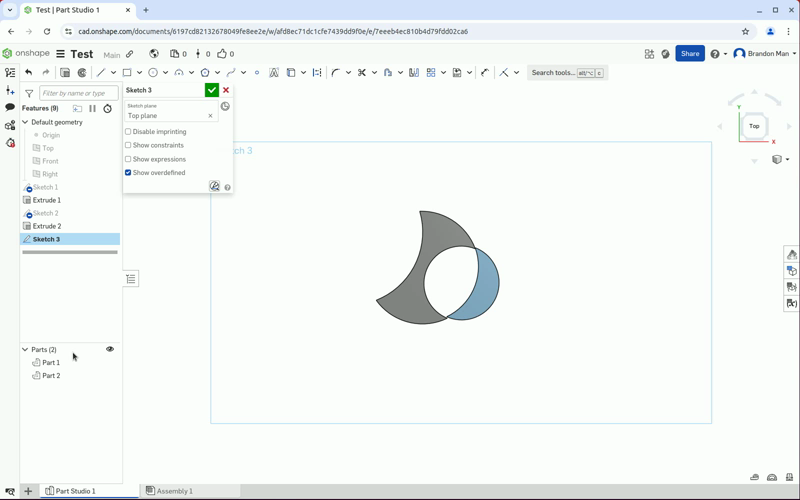
key(y)
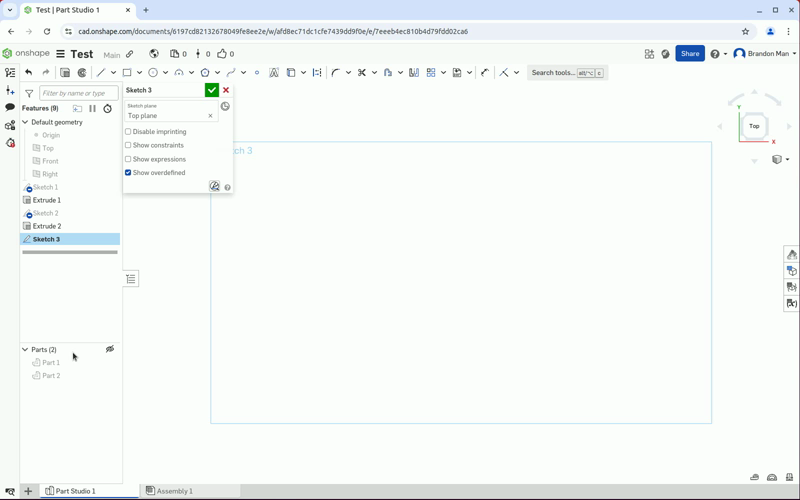
key(a)
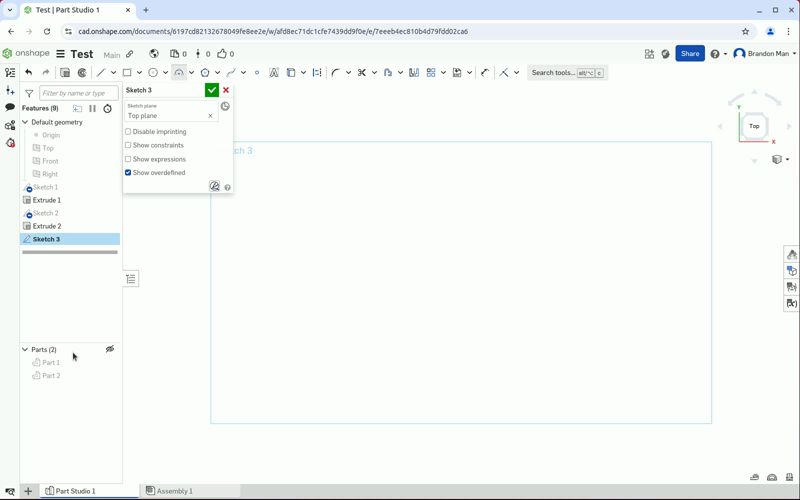
key_down(shift)
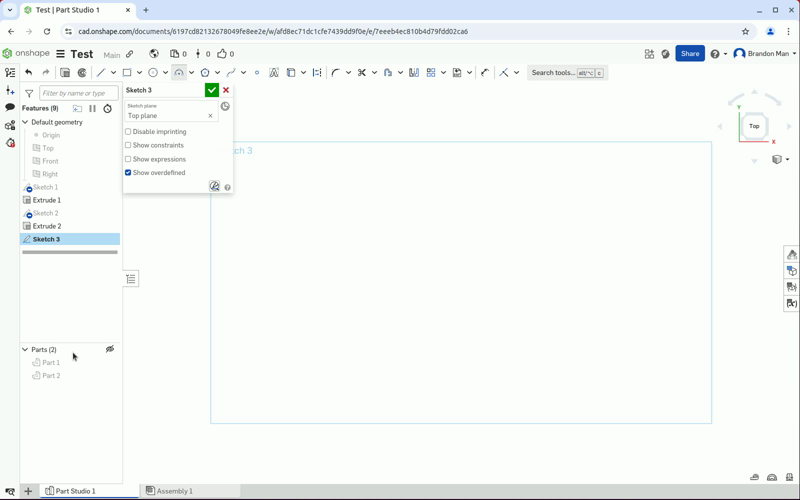
mouse_move(376, 300)
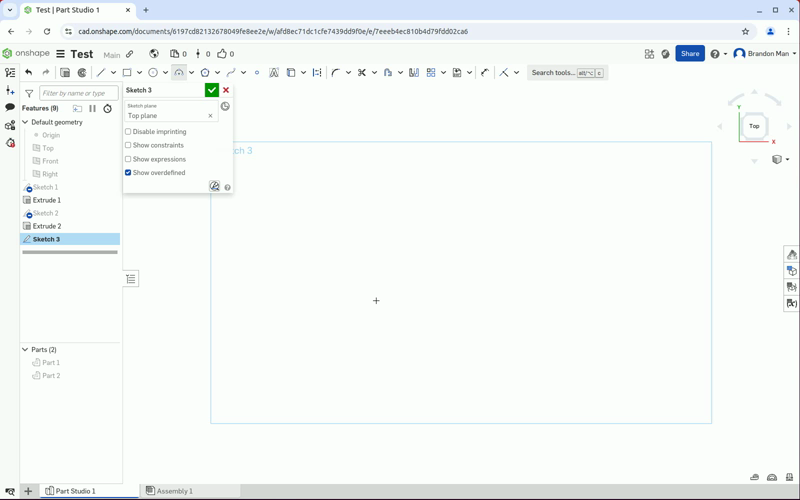
click(376, 300)
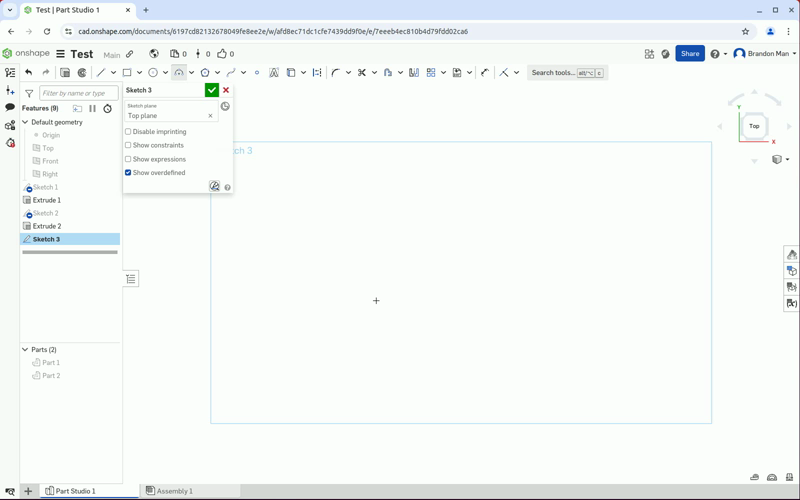
key_up(shift)
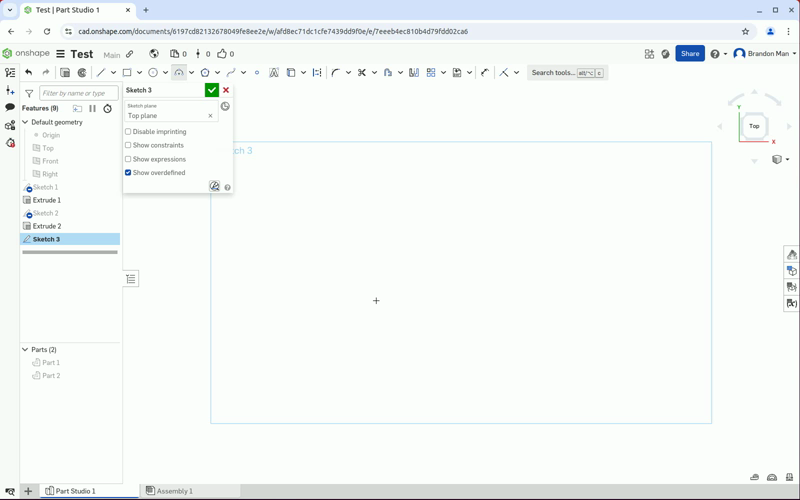
key_down(shift)
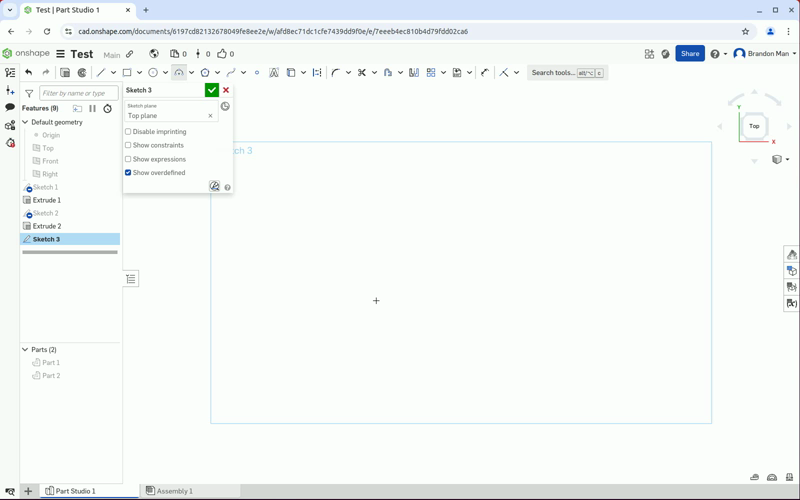
mouse_move(419, 211)
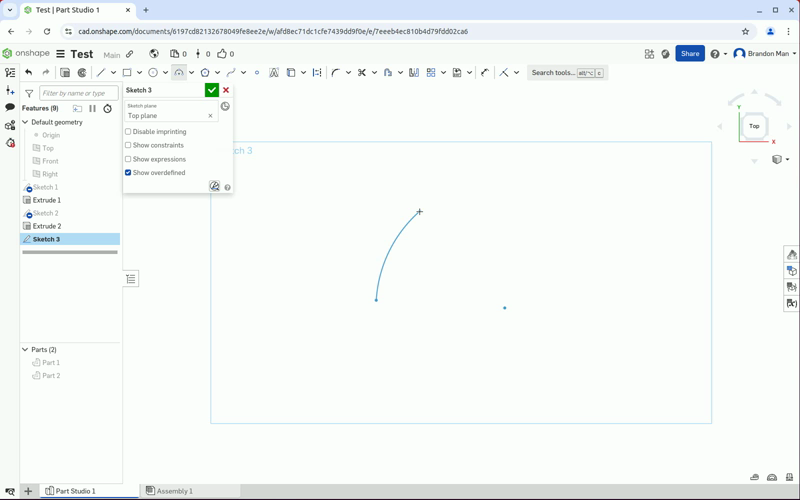
click(419, 211)
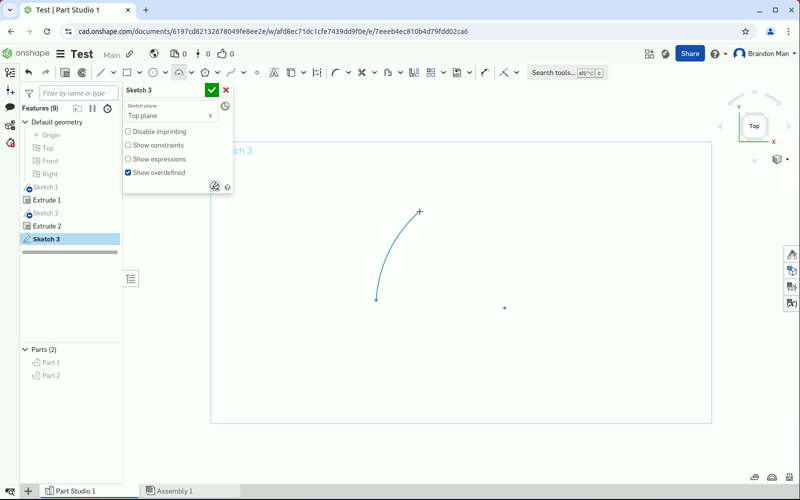
mouse_move(414, 264)
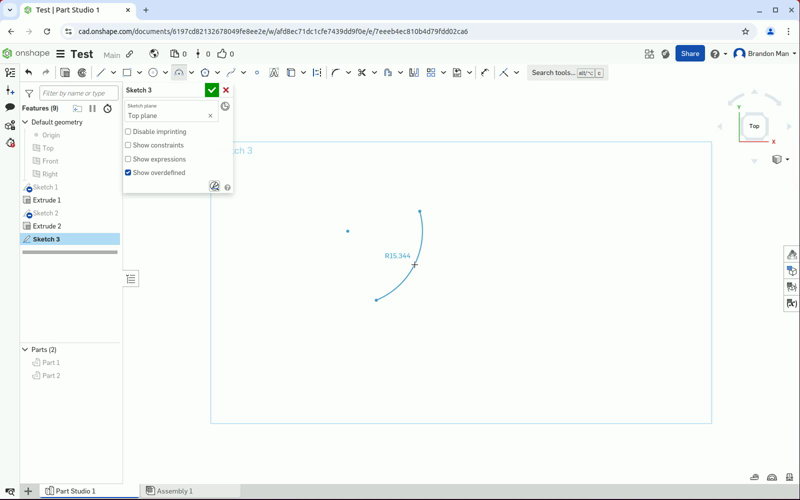
click(414, 264)
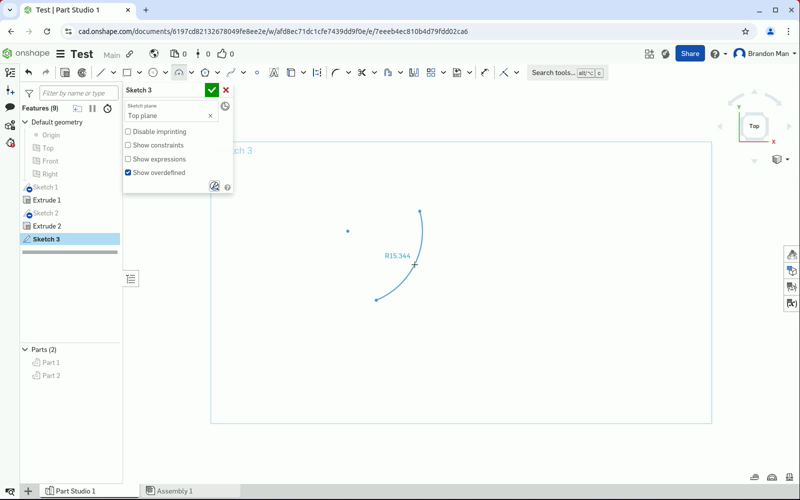
key_up(shift)
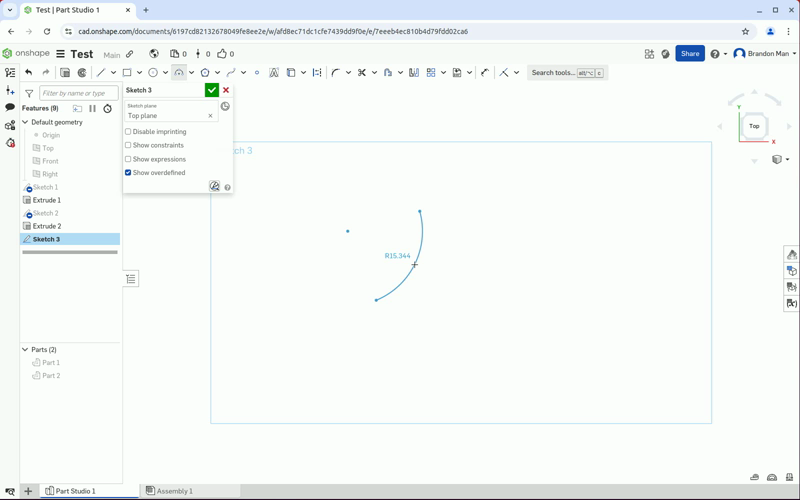
mouse_move(419, 211)
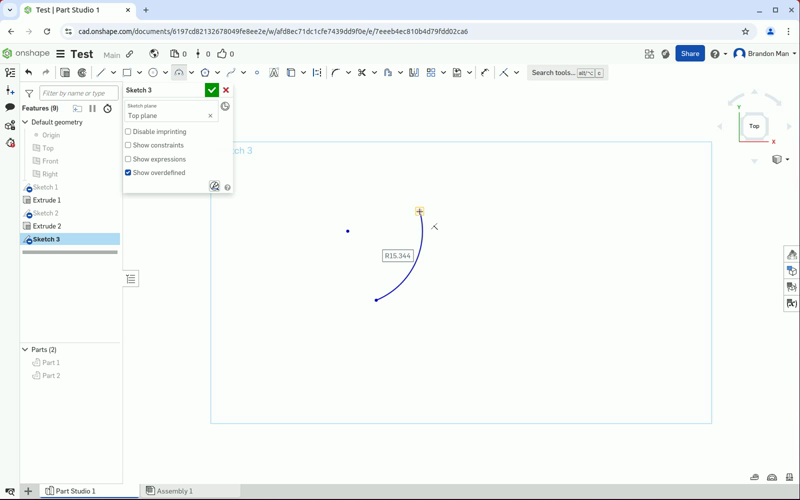
click(419, 211)
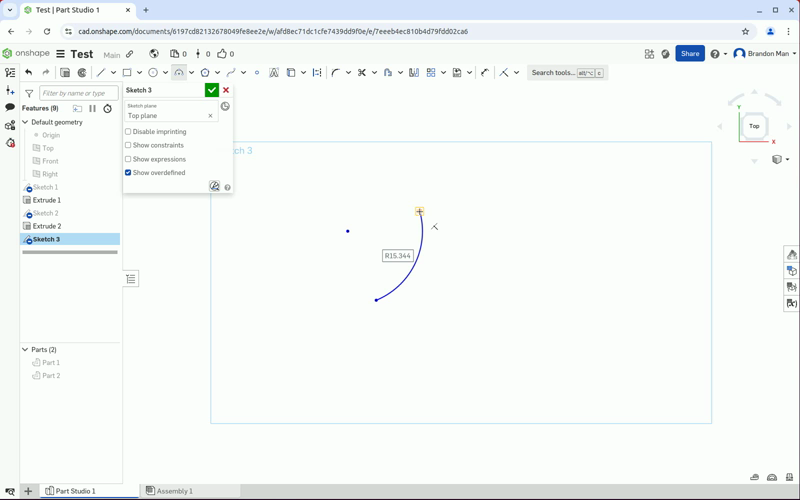
mouse_move(376, 300)
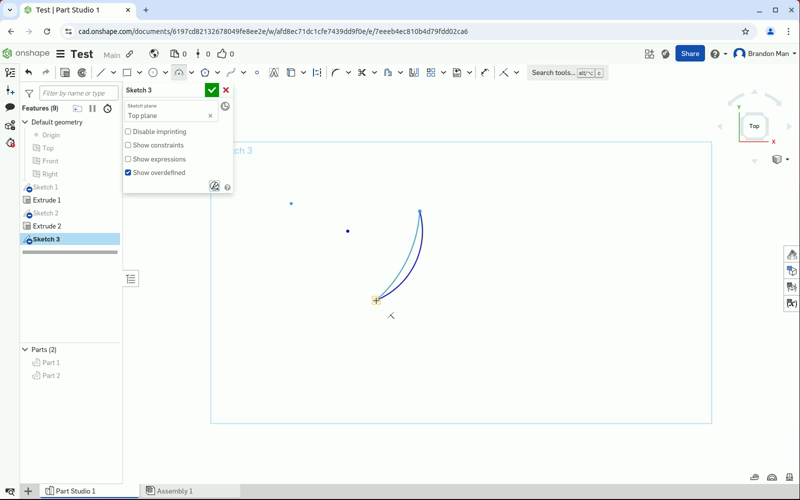
click(376, 300)
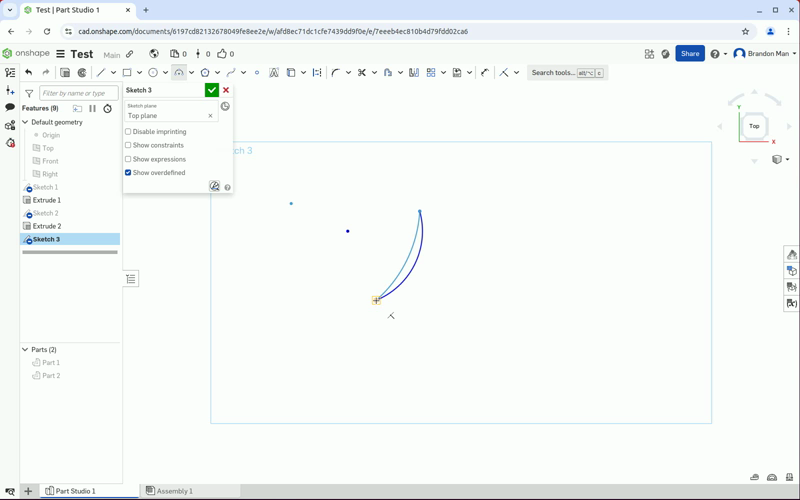
key_down(shift)
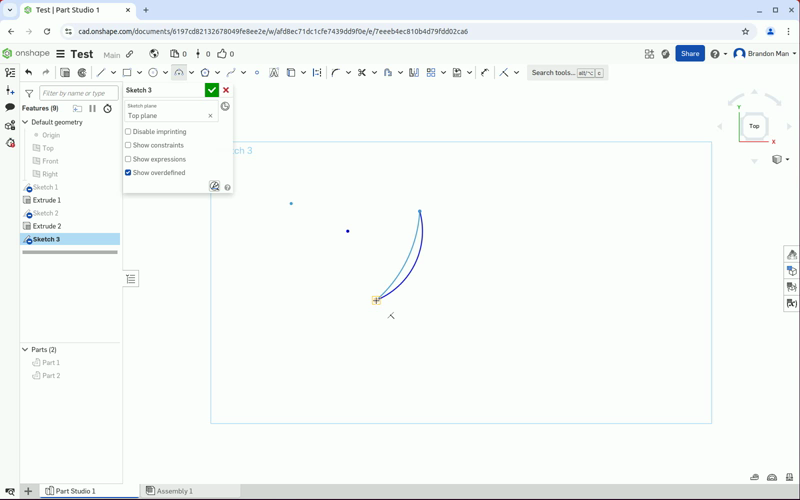
mouse_move(371, 242)
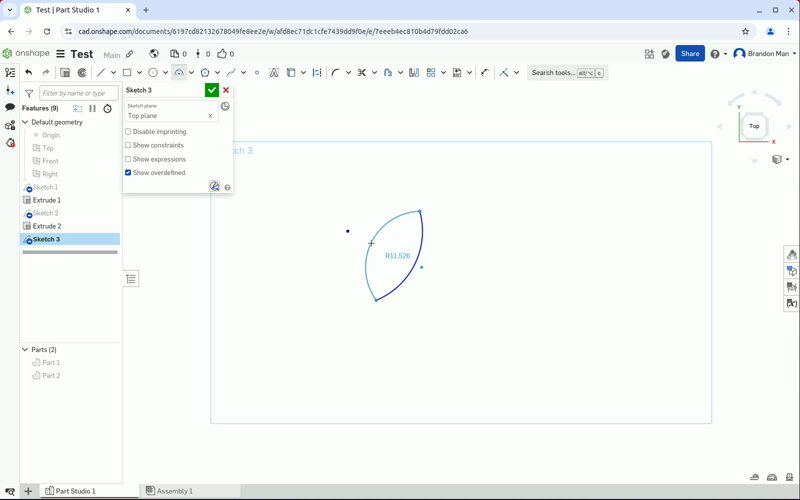
click(371, 242)
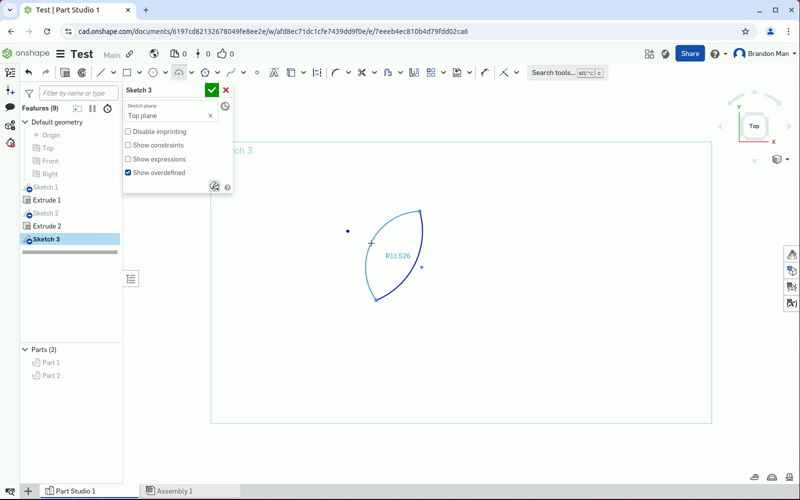
key_up(shift)
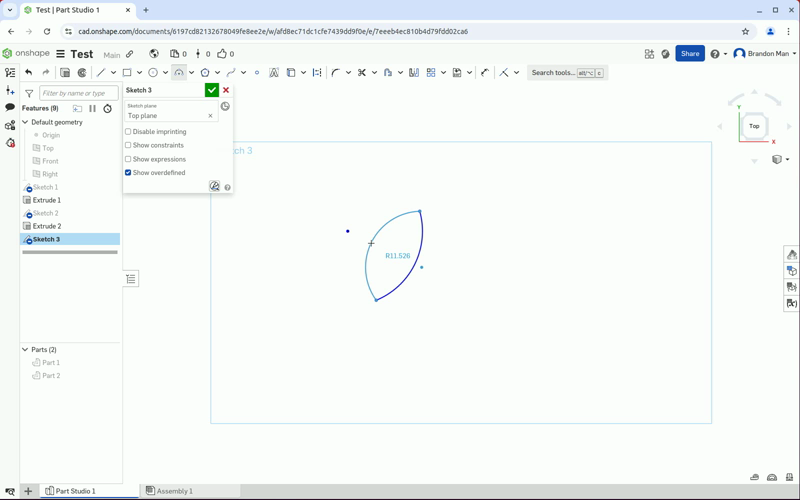
key(esc)
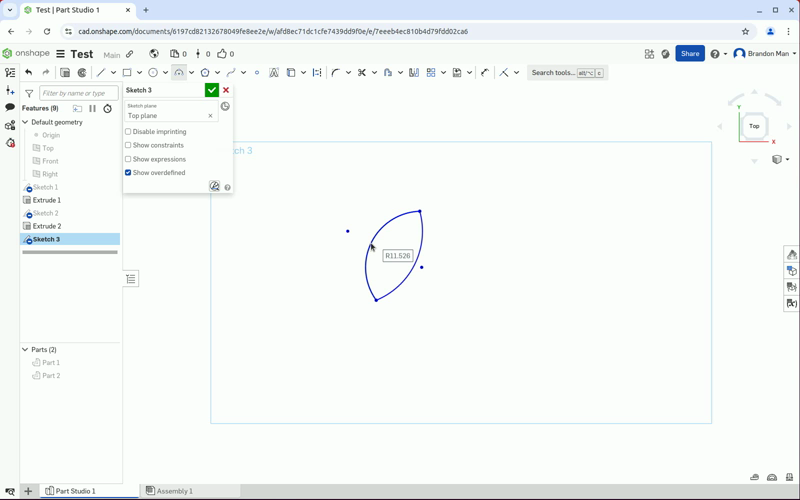
mouse_move(409, 243)
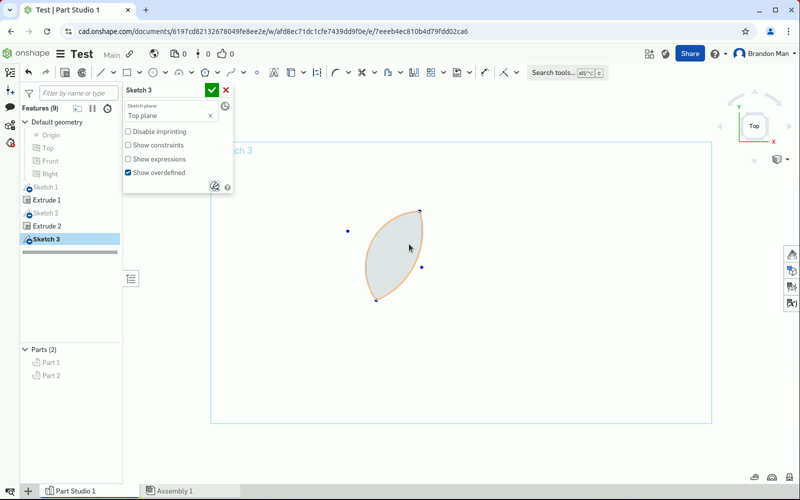
click(409, 243)
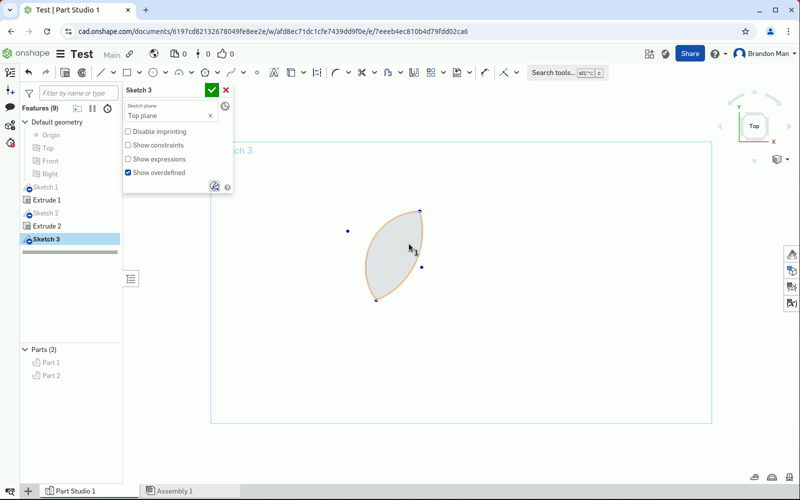
mouse_move(73, 352)
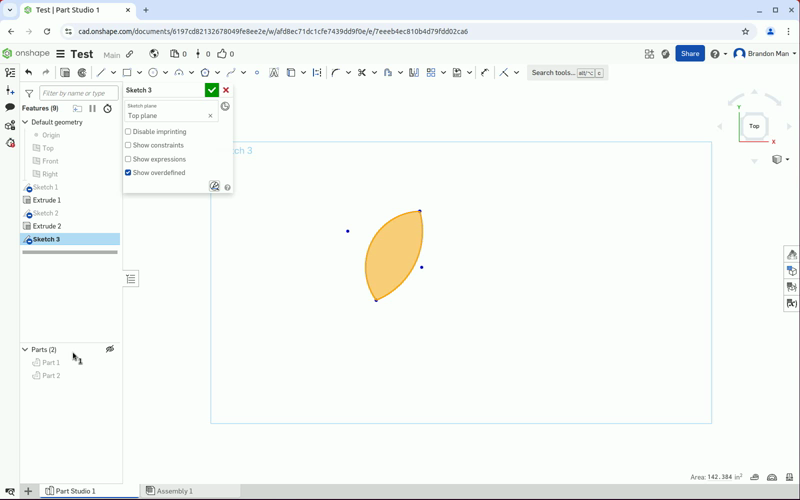
key(shift+y)
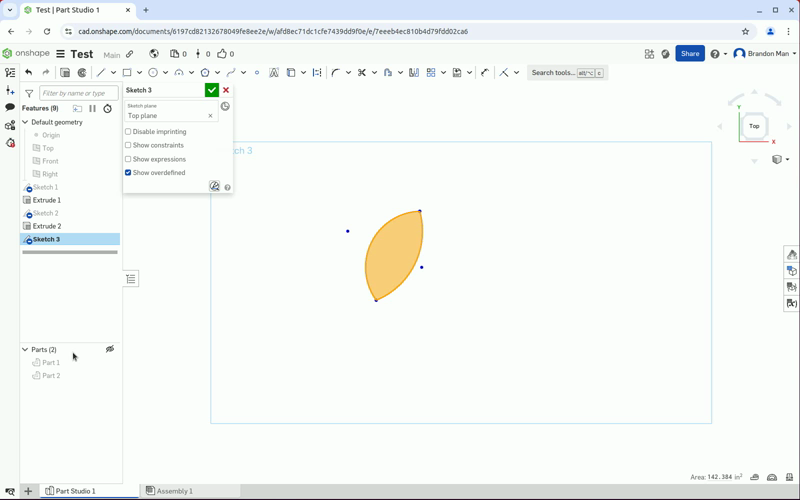
key(shift+e)
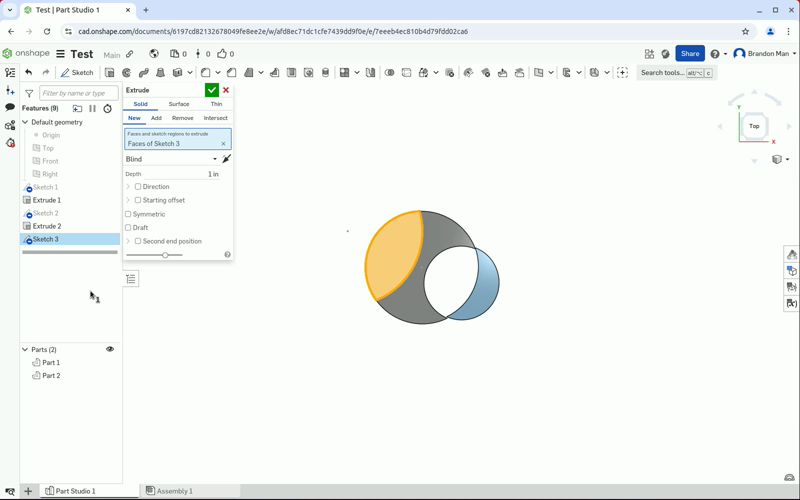
mouse_move(143, 106)
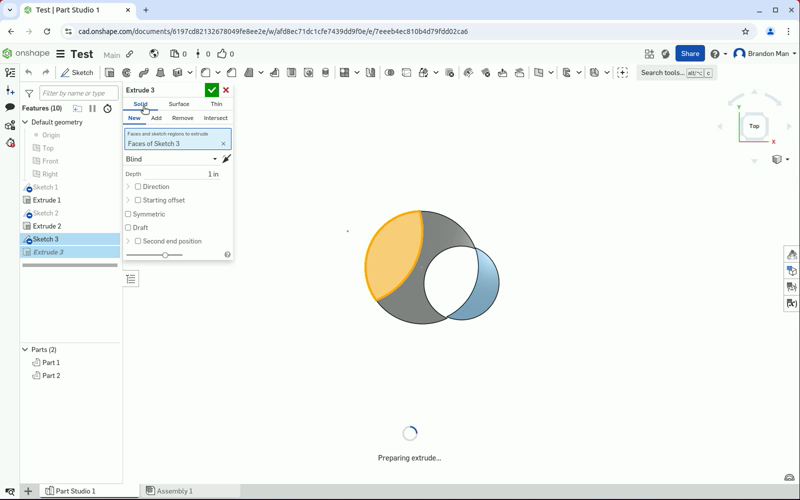
click(143, 106)
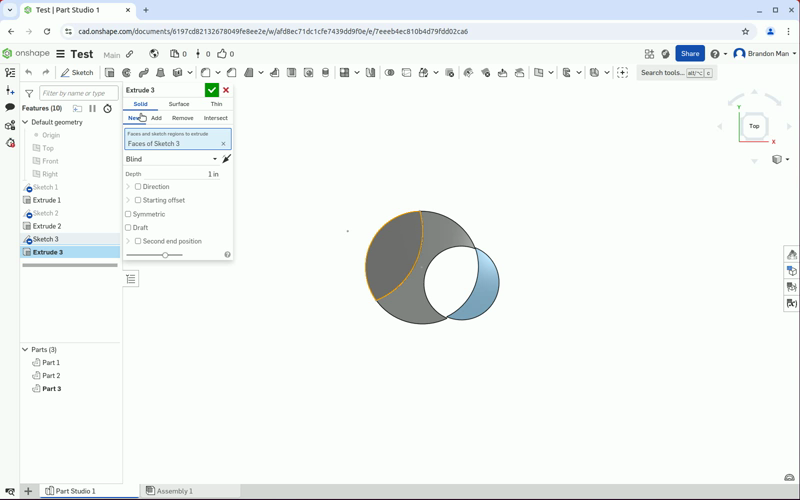
mouse_move(137, 120)
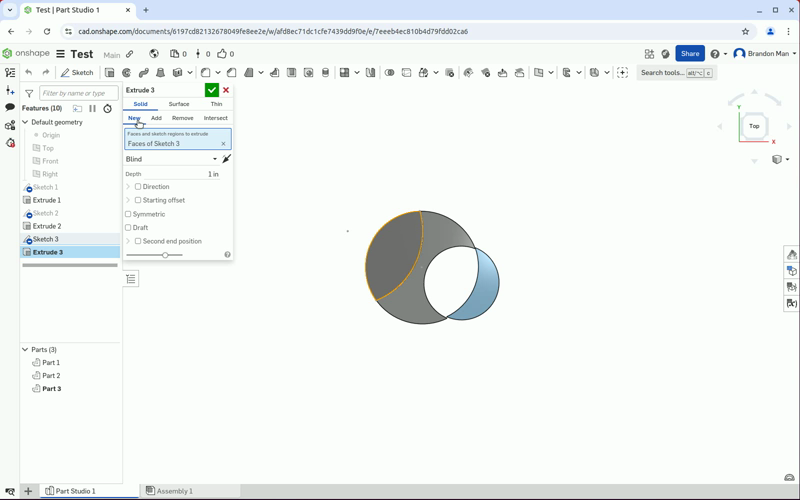
click(137, 120)
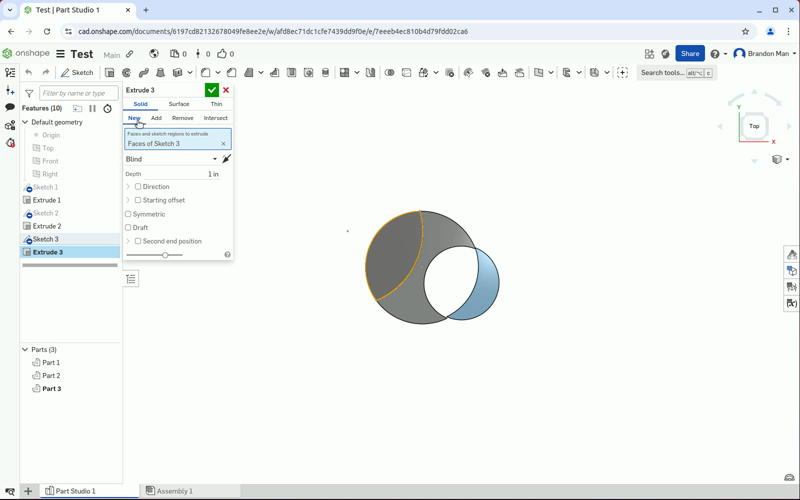
key(tab, 4)
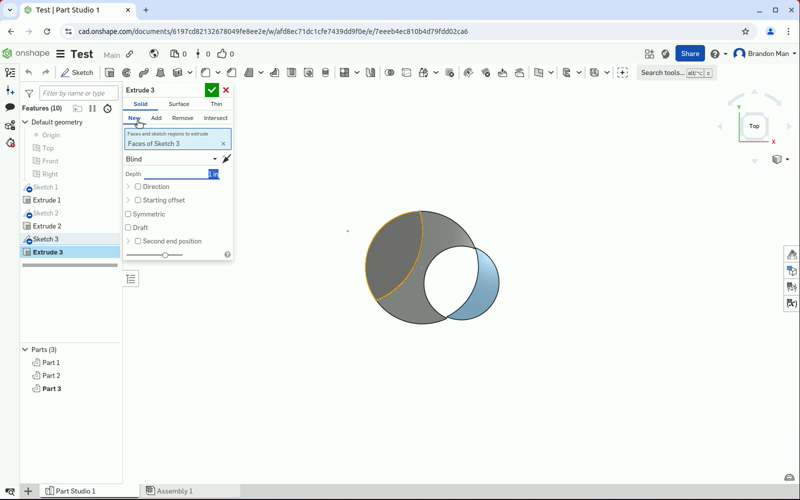
text(23.108)
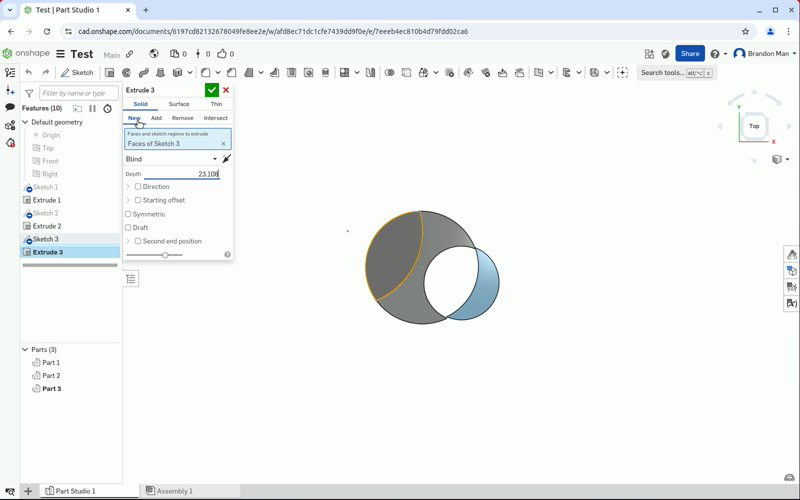
key(enter)
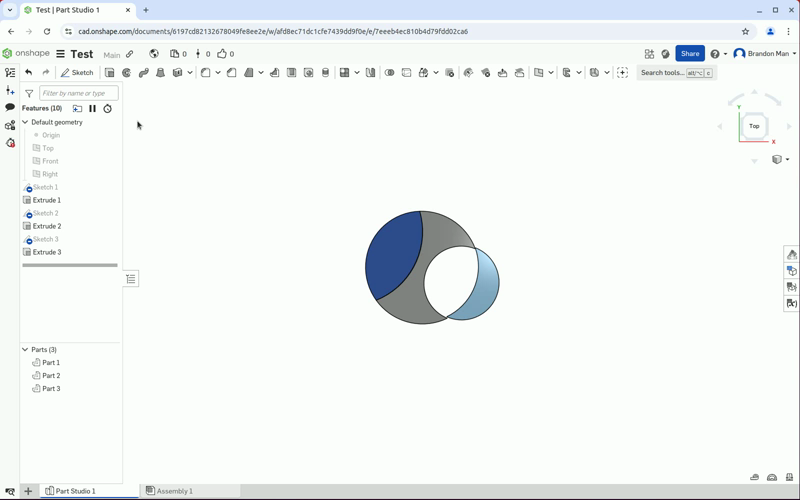
key(shift+h)
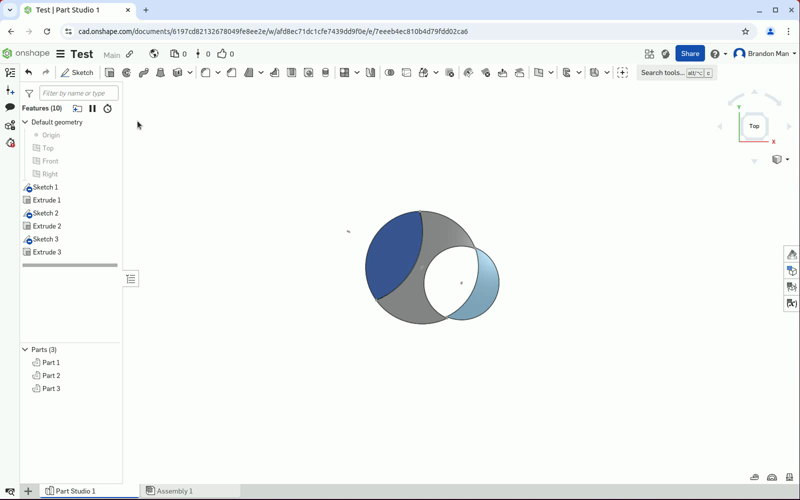
key(shift+h)
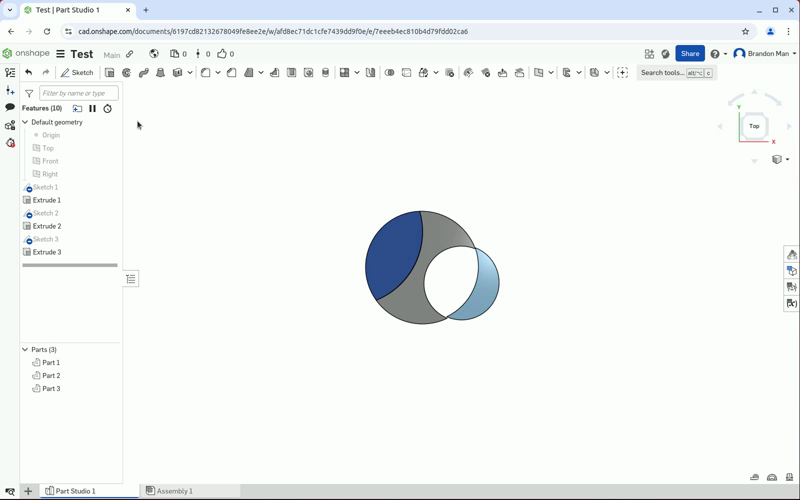
mouse_move(73, 189)
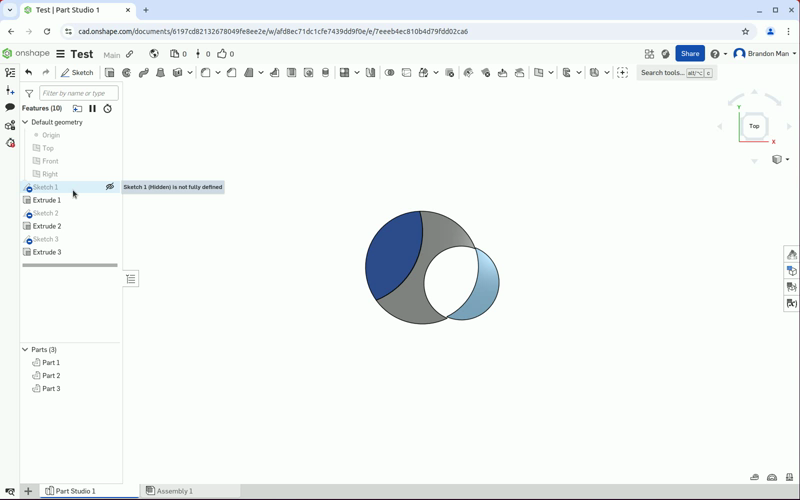
click(73, 189)
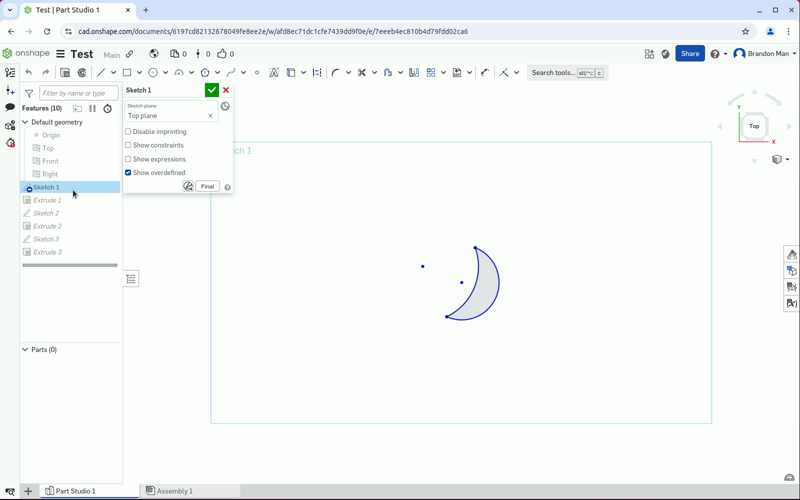
mouse_move(229, 92)
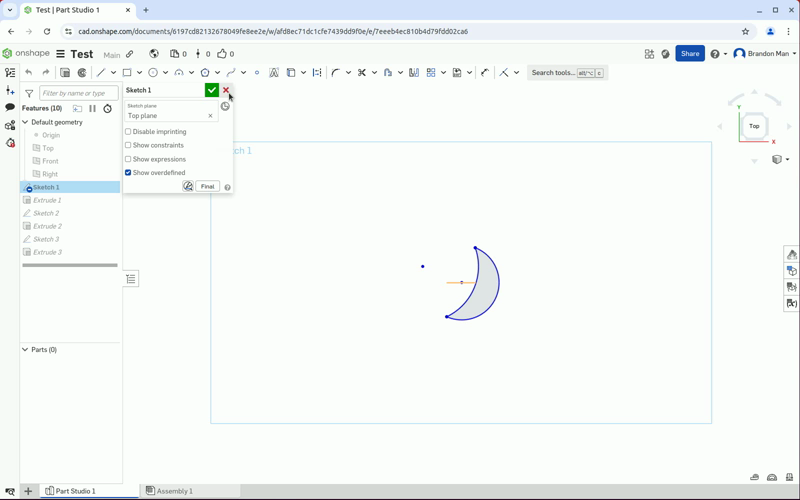
click(229, 92)
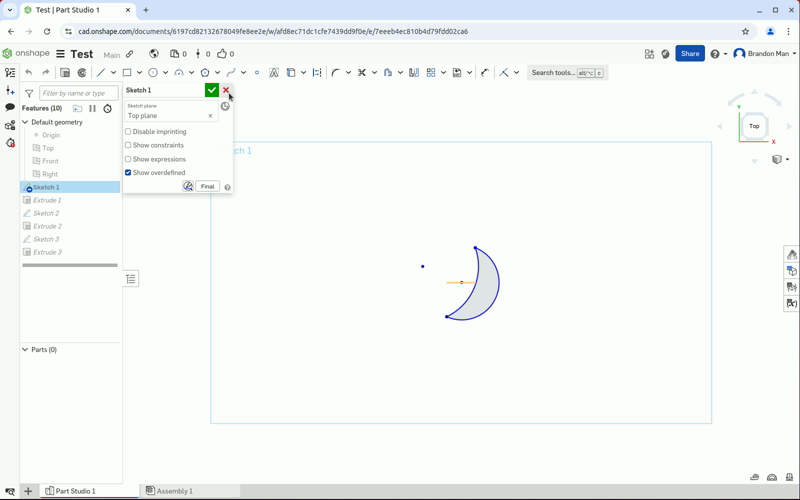
key(shift+s)
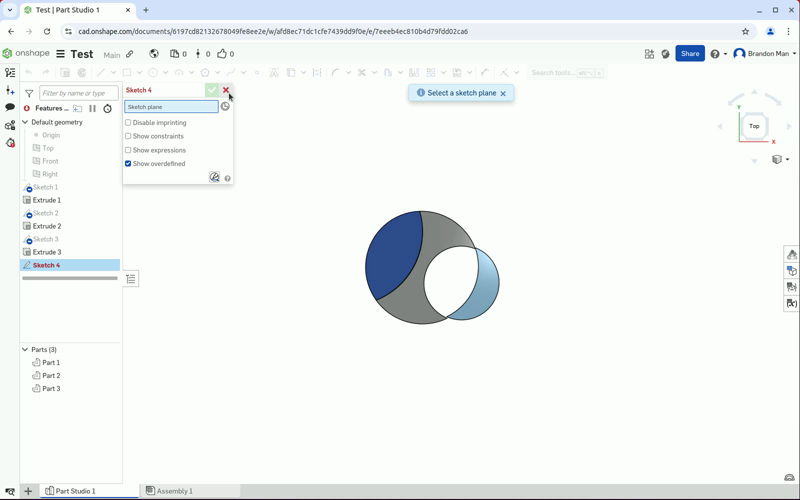
mouse_move(73, 150)
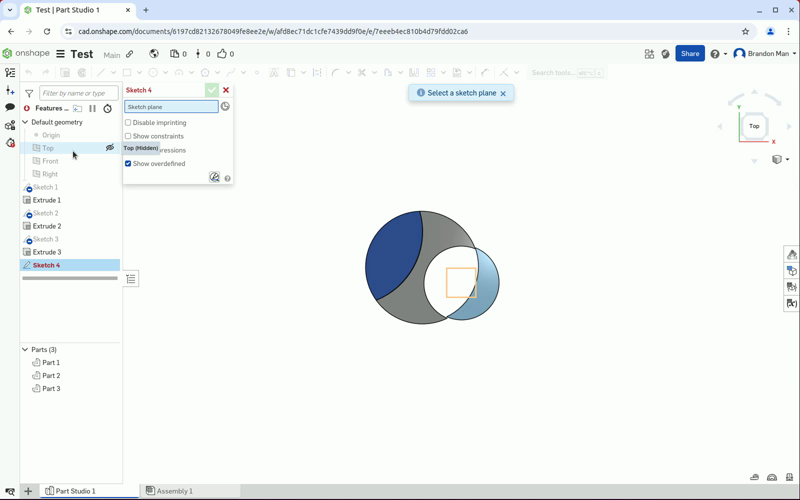
click(73, 150)
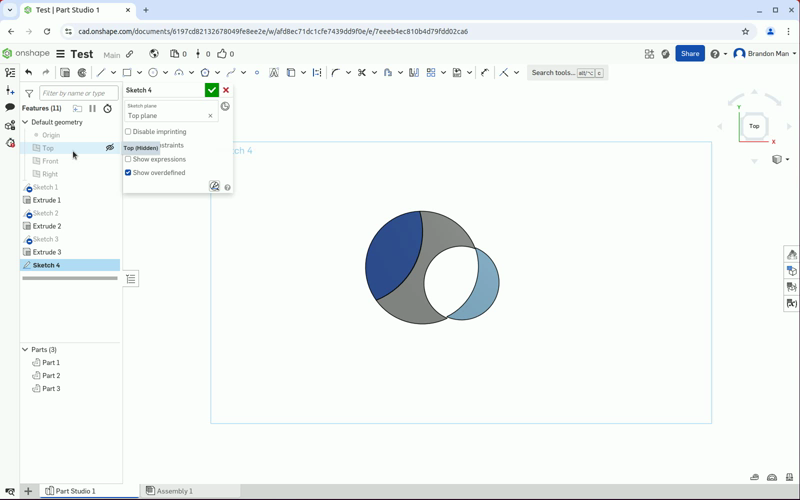
mouse_move(73, 352)
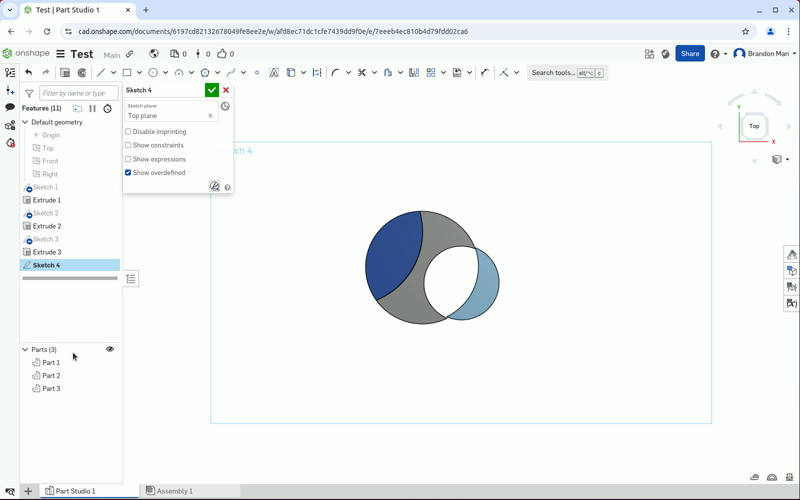
key(y)
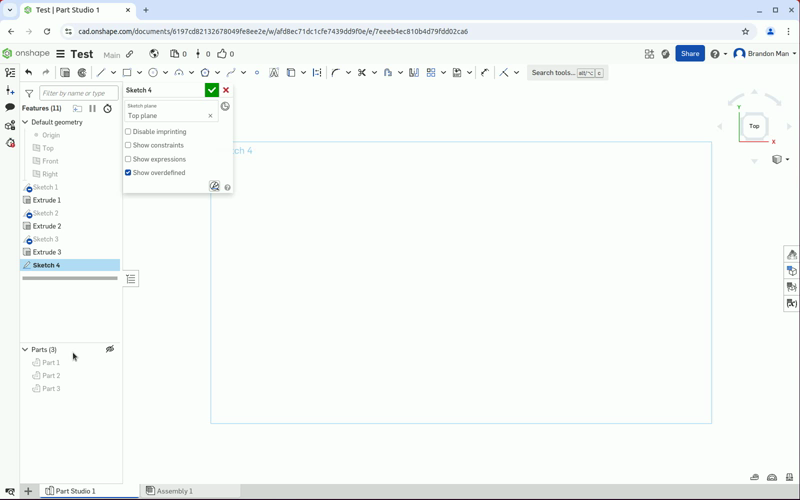
key(a)
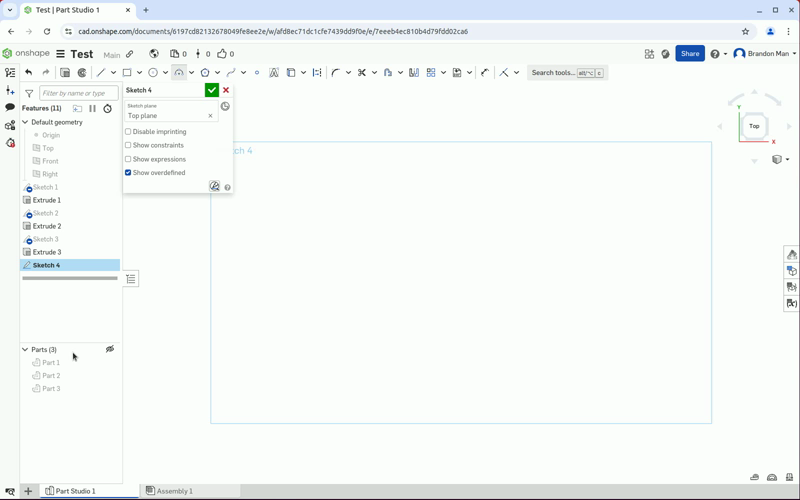
key_down(shift)
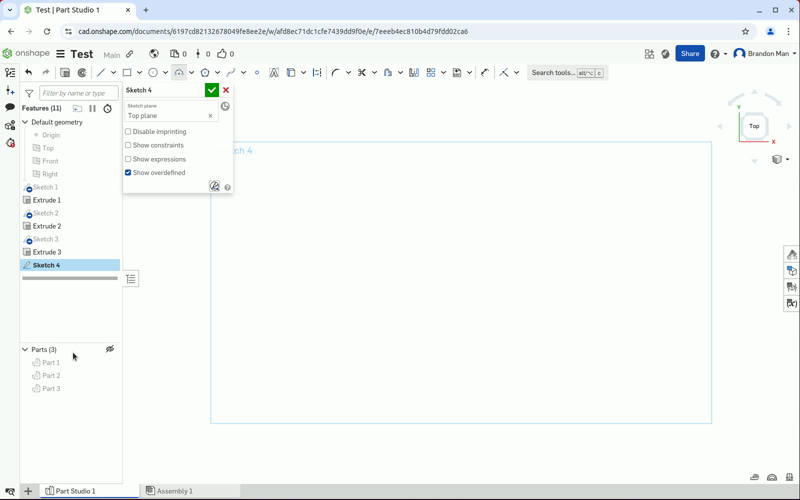
mouse_move(446, 316)
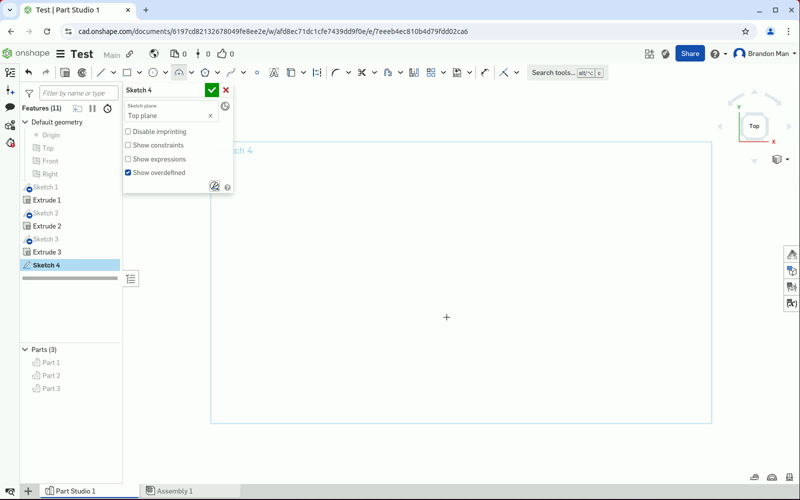
click(446, 316)
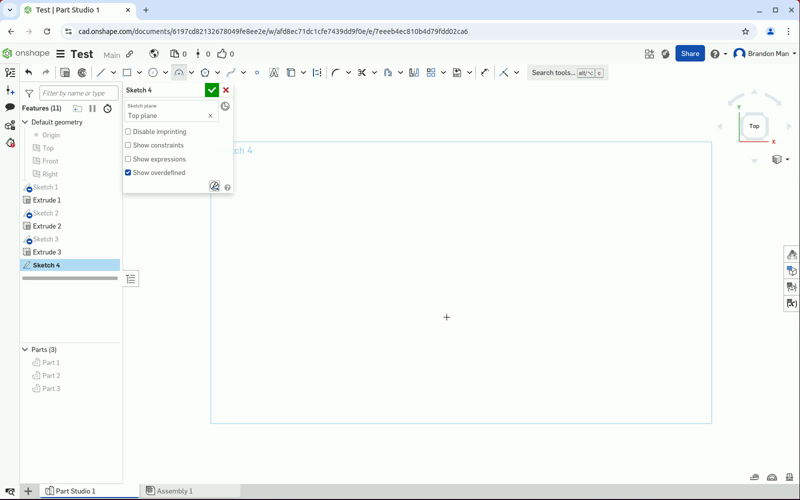
key_up(shift)
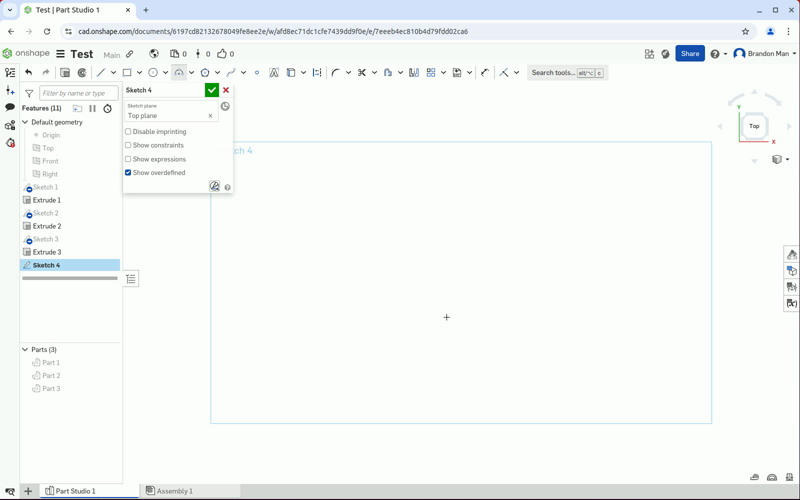
key_down(shift)
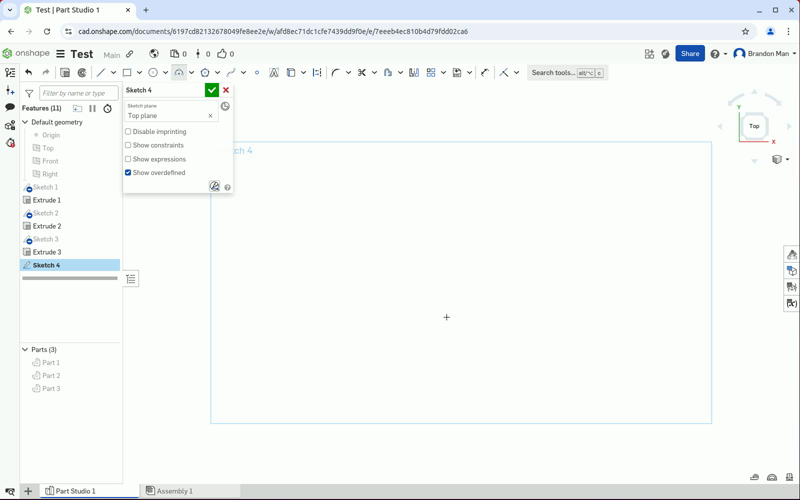
mouse_move(475, 248)
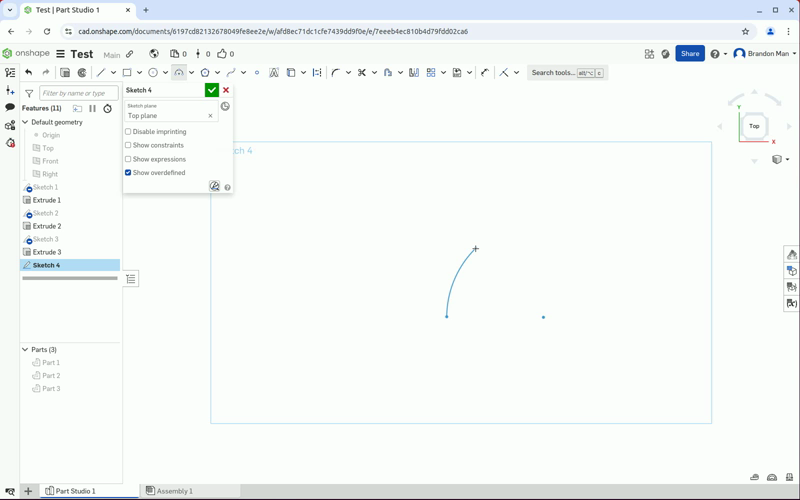
click(475, 248)
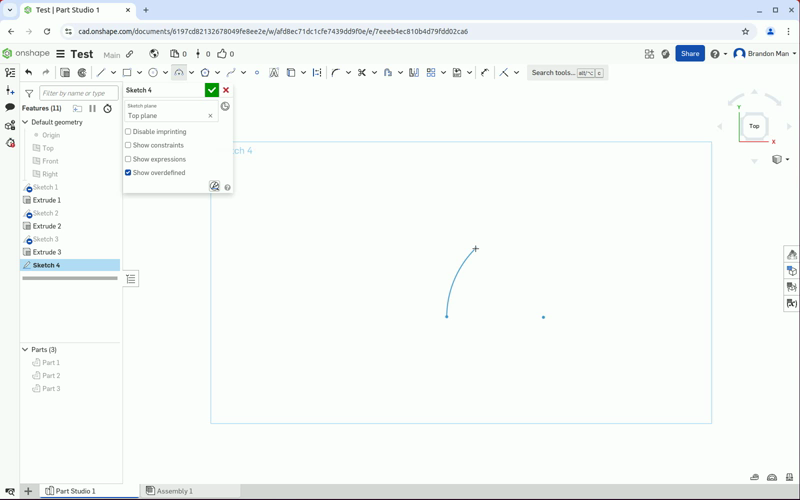
mouse_move(474, 288)
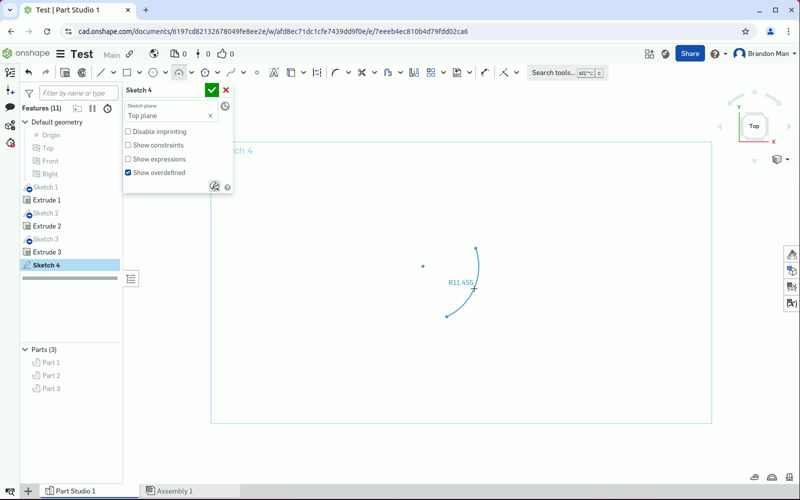
click(474, 288)
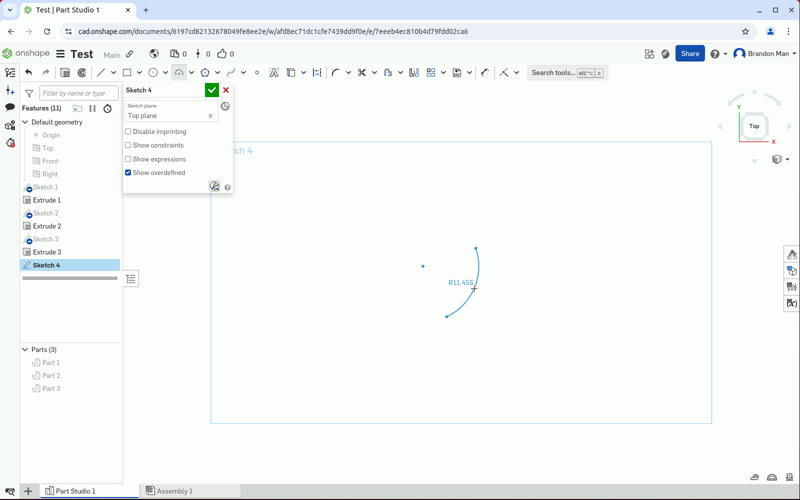
key_up(shift)
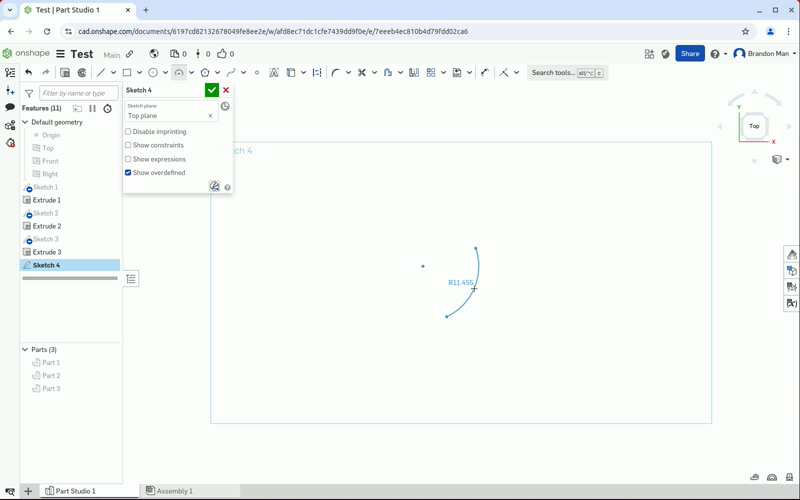
mouse_move(475, 248)
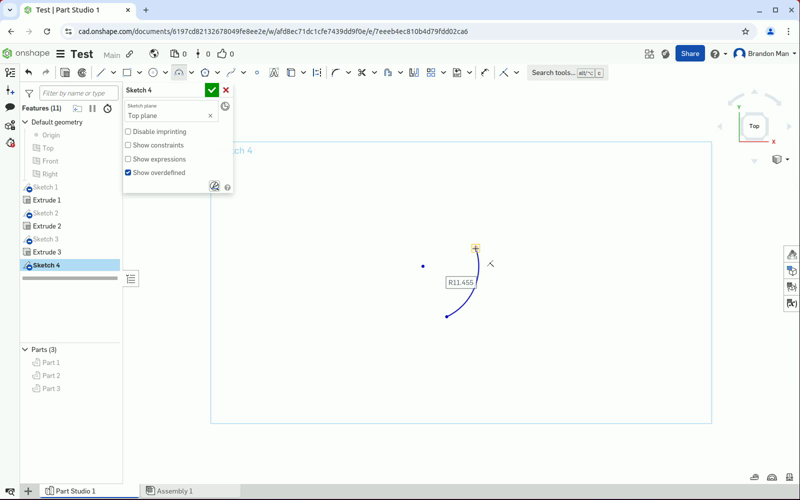
click(475, 248)
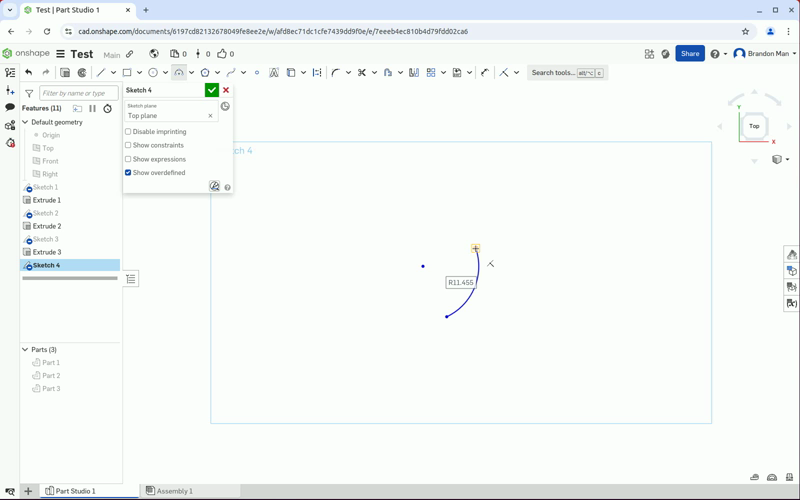
mouse_move(446, 316)
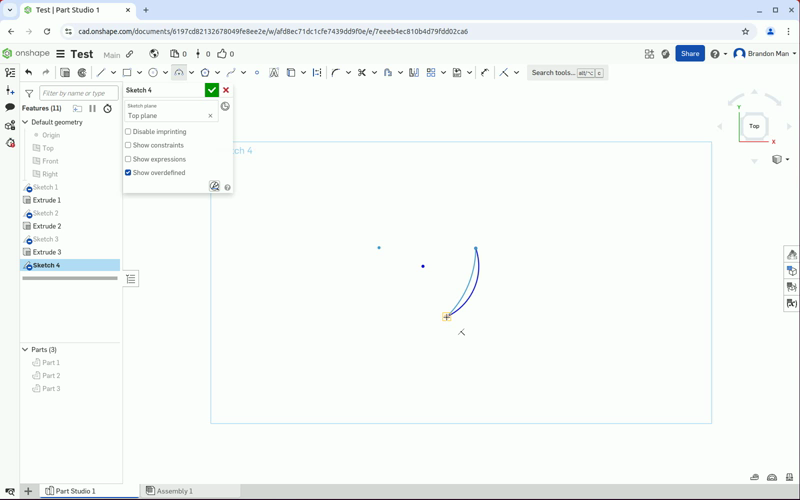
click(446, 316)
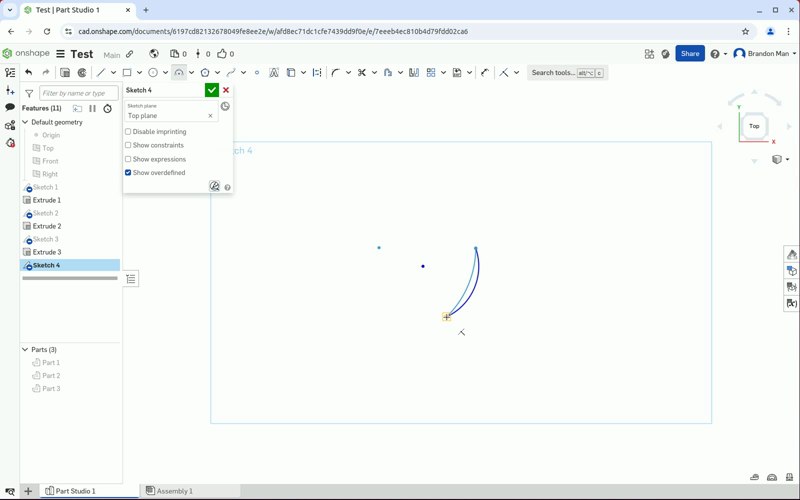
key_down(shift)
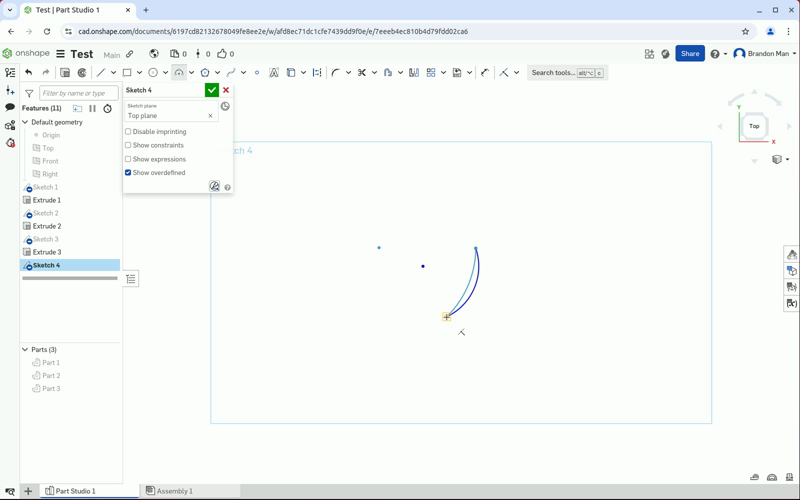
mouse_move(427, 268)
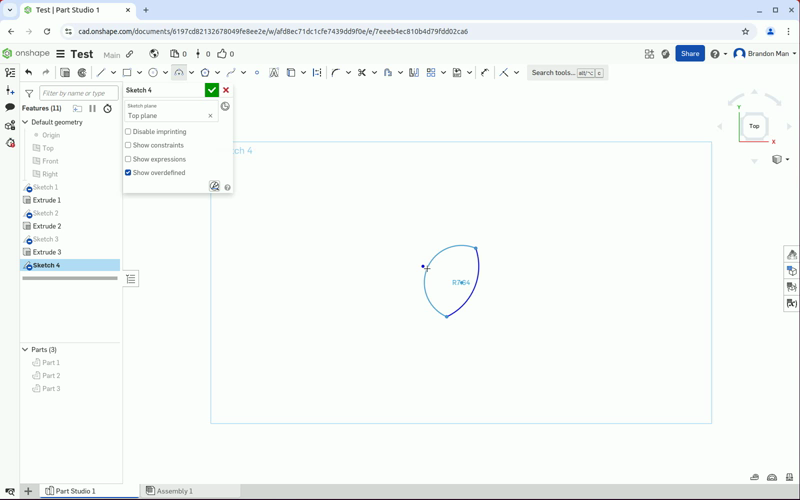
click(427, 268)
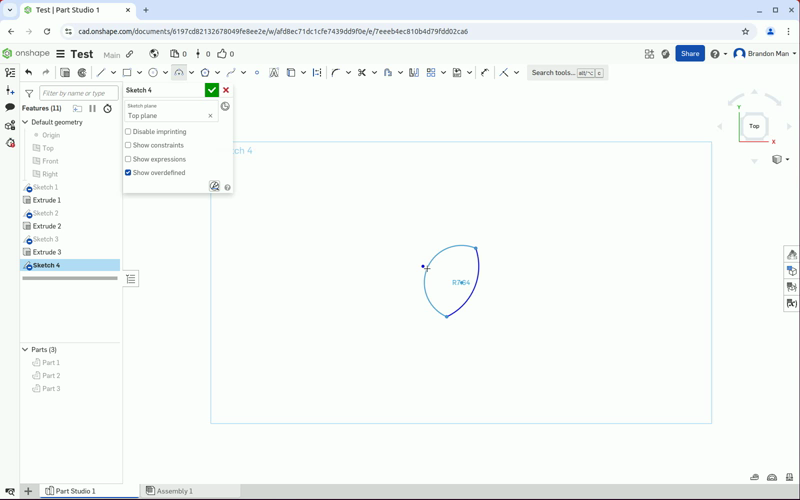
key_up(shift)
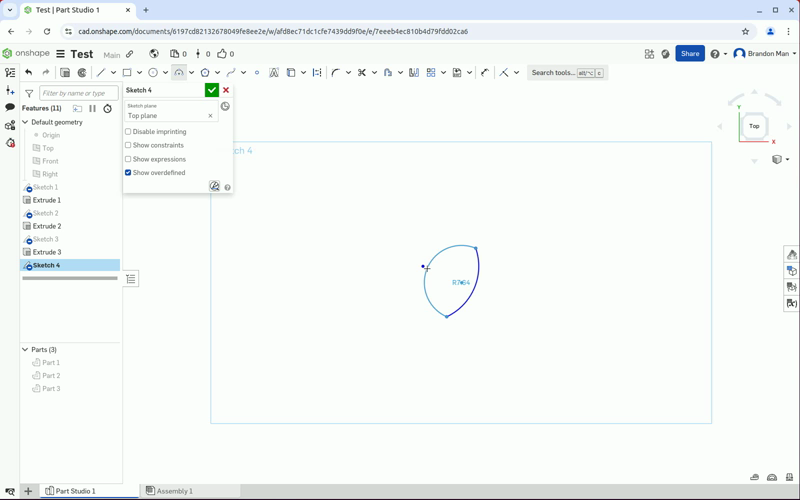
key(esc)
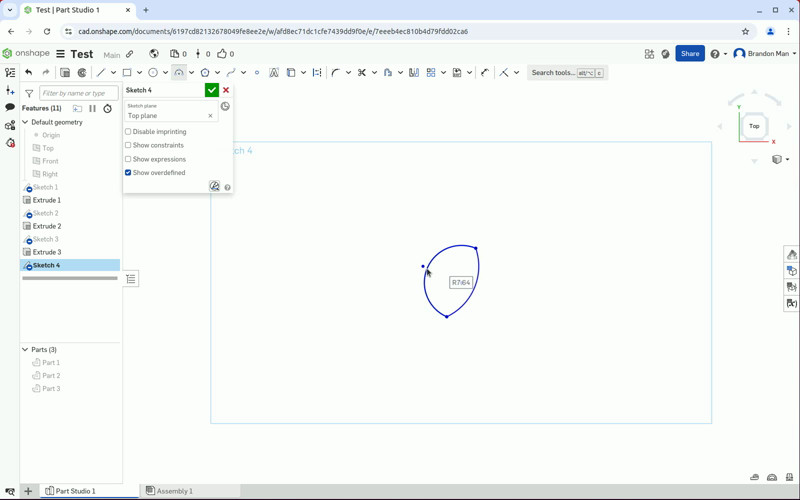
mouse_move(429, 296)
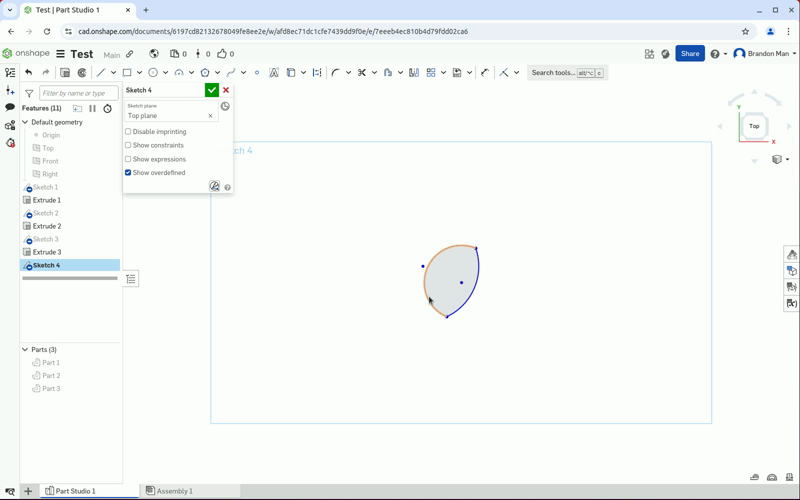
click(429, 296)
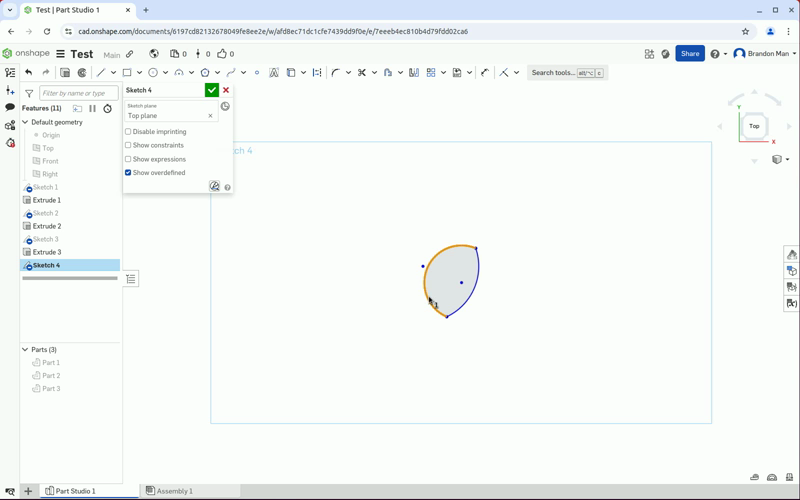
mouse_move(73, 352)
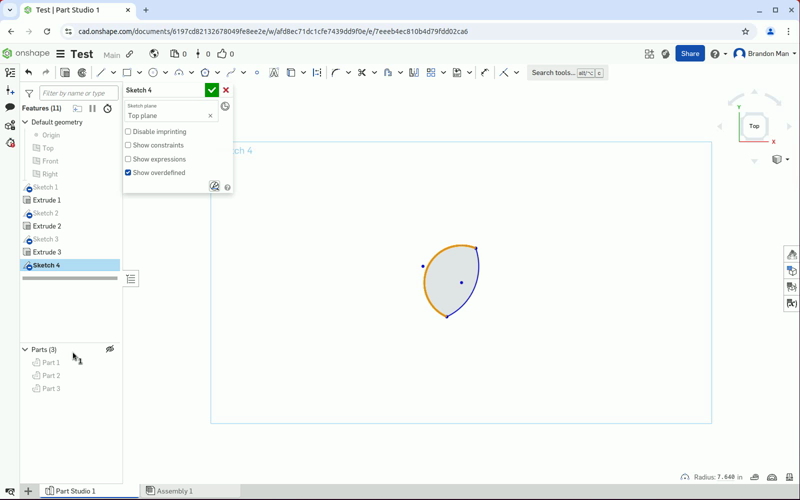
key(shift+y)
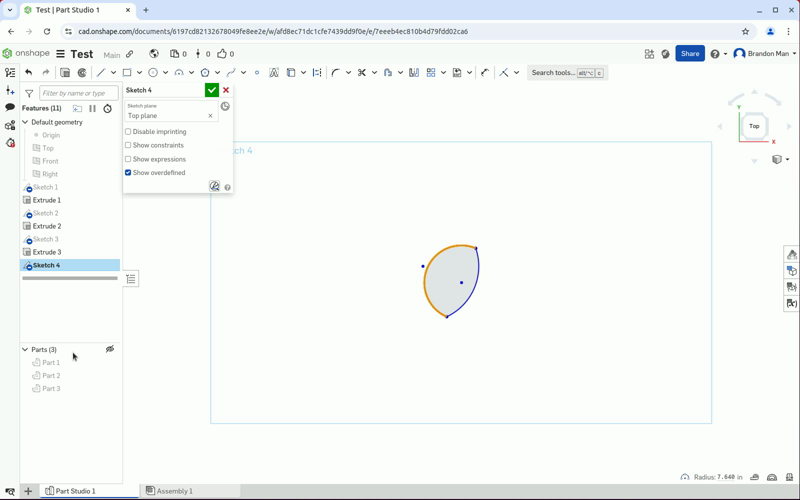
key(shift+e)
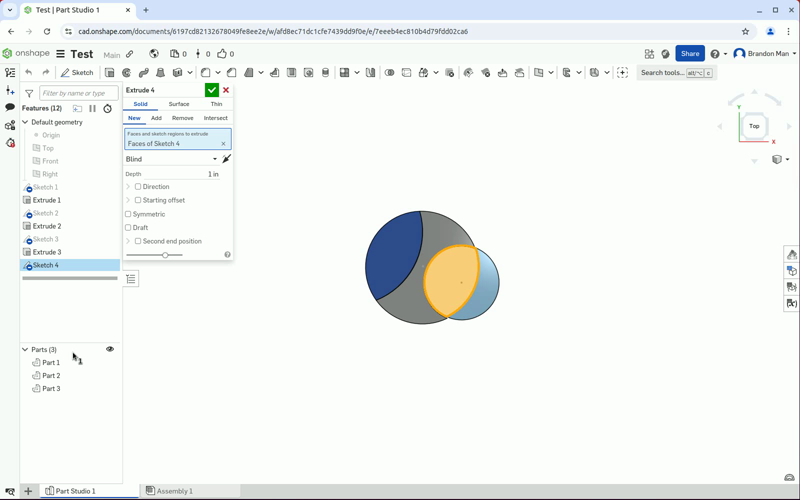
mouse_move(143, 106)
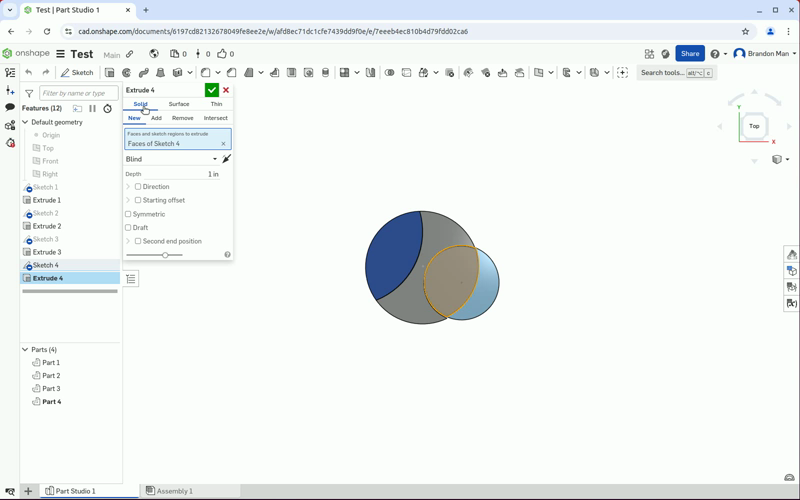
click(143, 106)
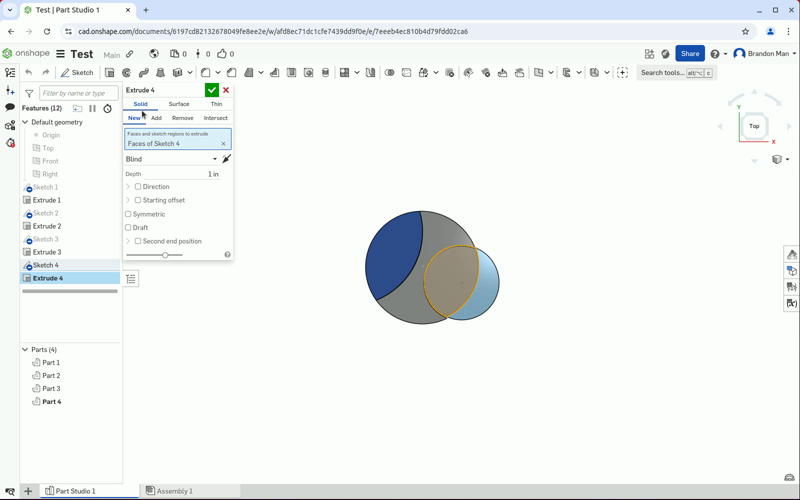
mouse_move(137, 120)
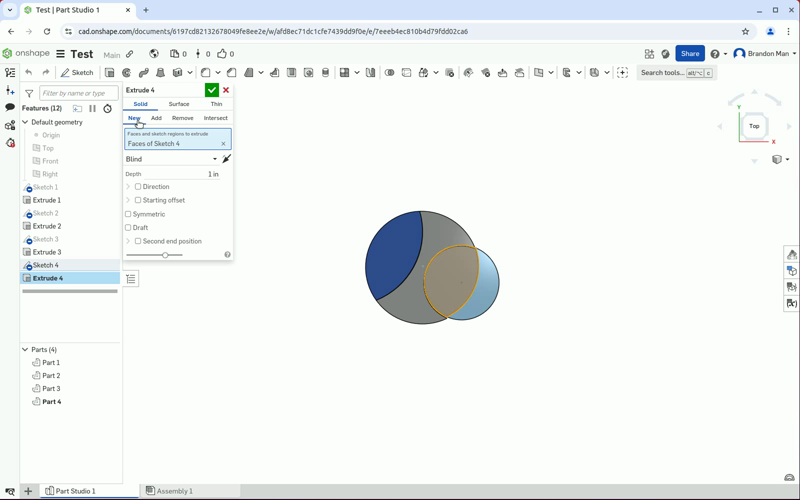
click(137, 120)
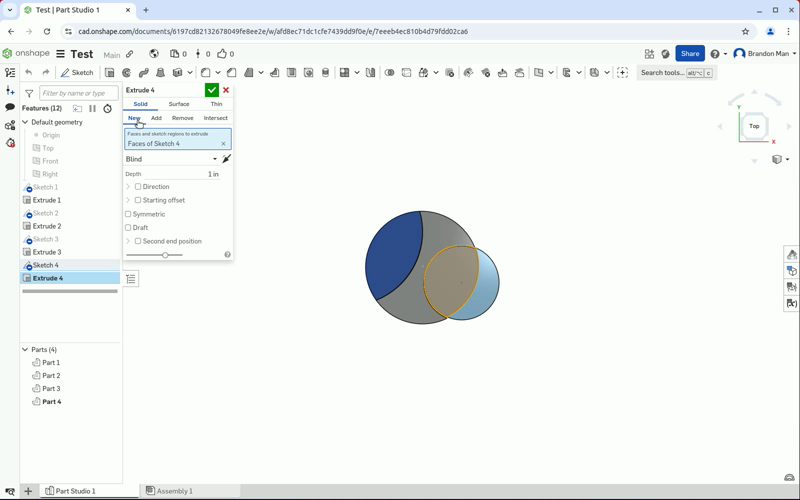
key(tab, 4)
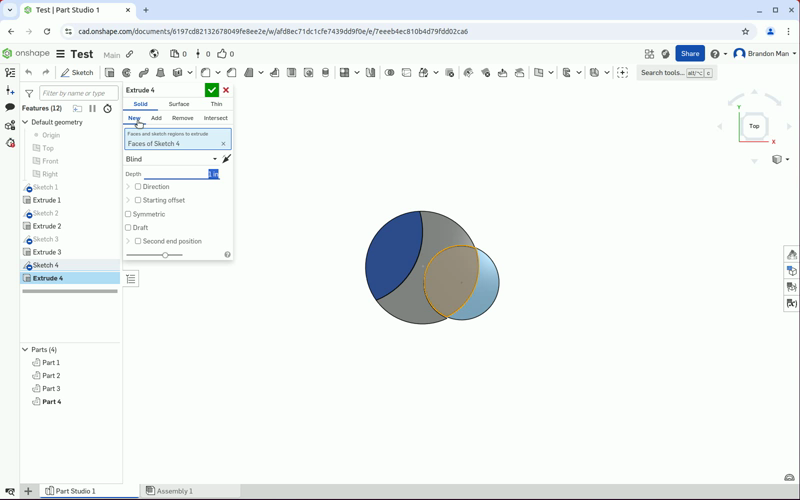
text(23.108)
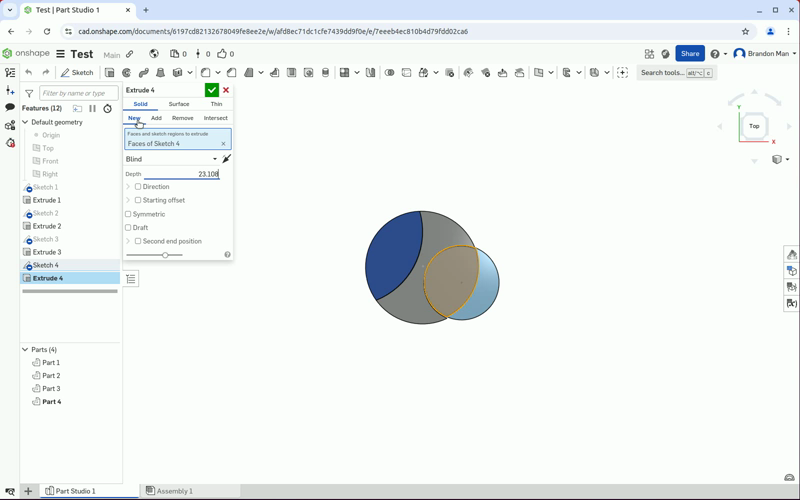
key(enter)
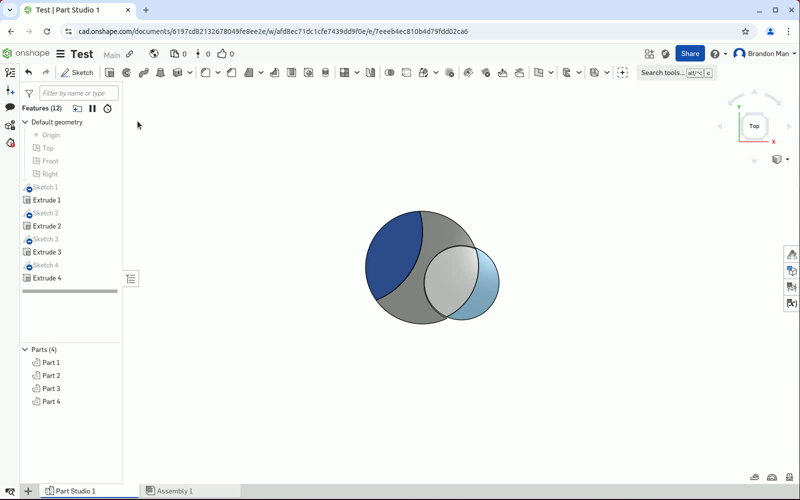
key(shift+h)
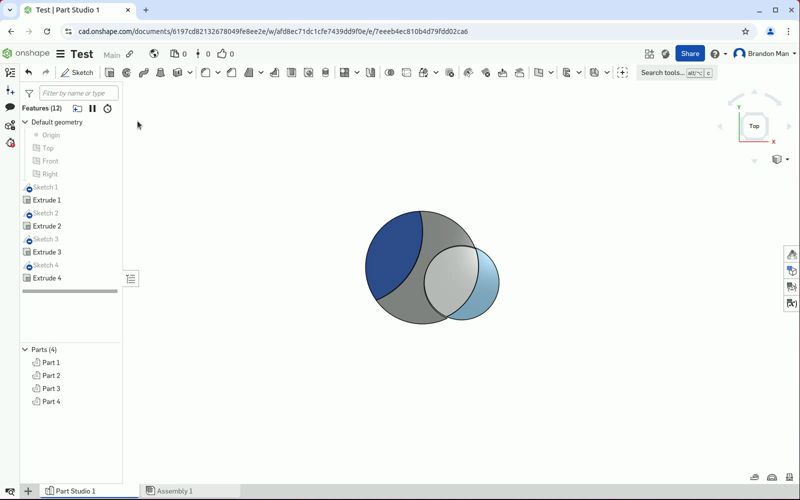
key(shift+h)
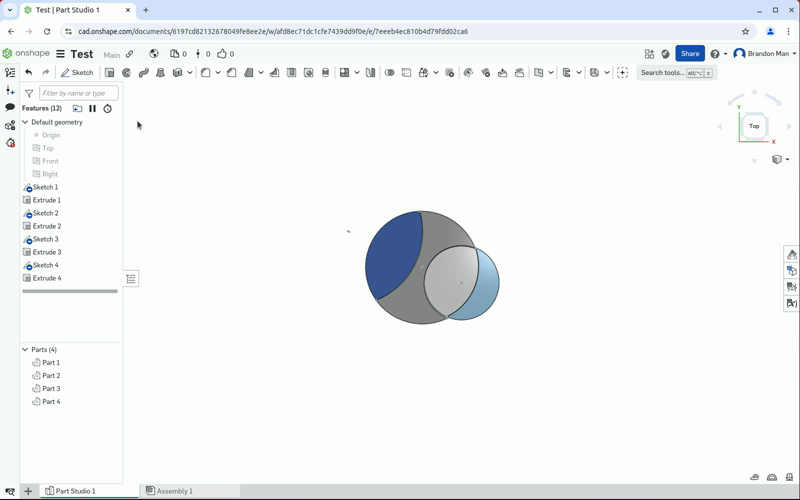
key(shift+7)
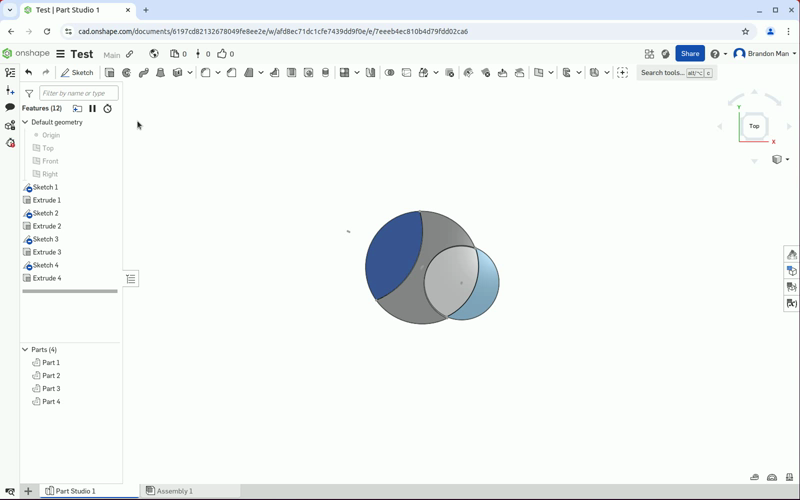
key(up, 3)
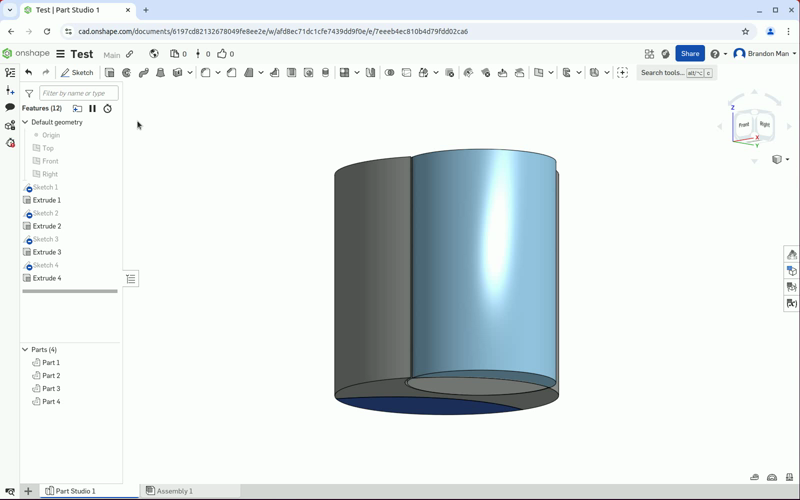
key(left, 3)
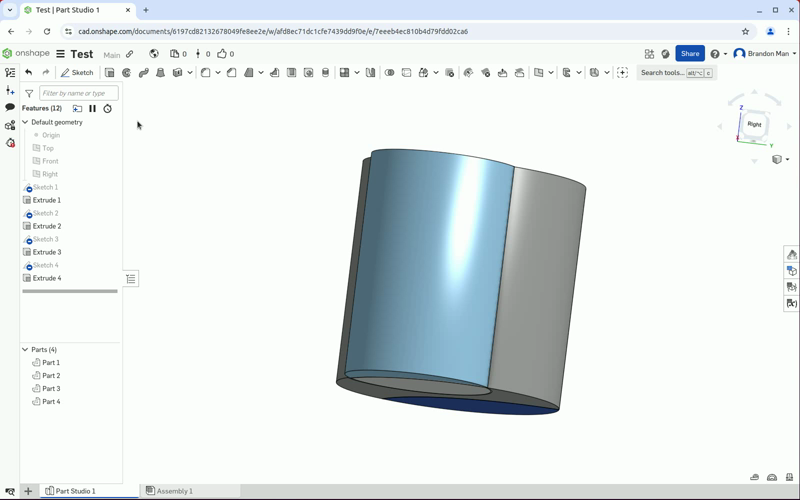
key(right, 3)
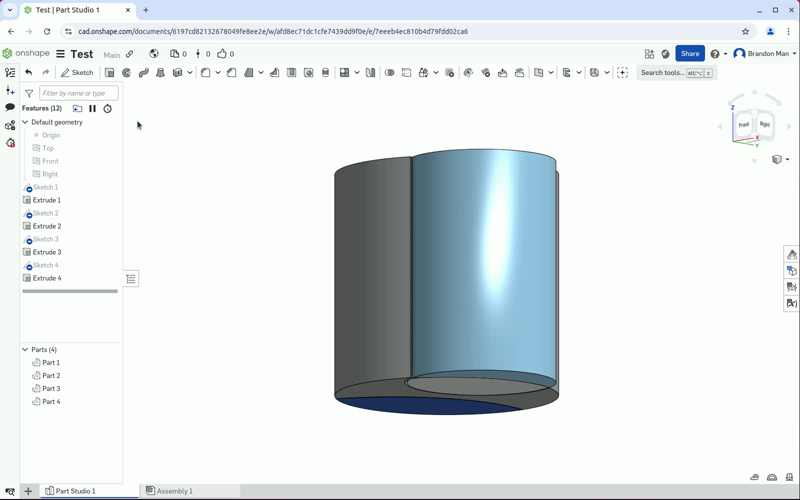
key(down, 3)
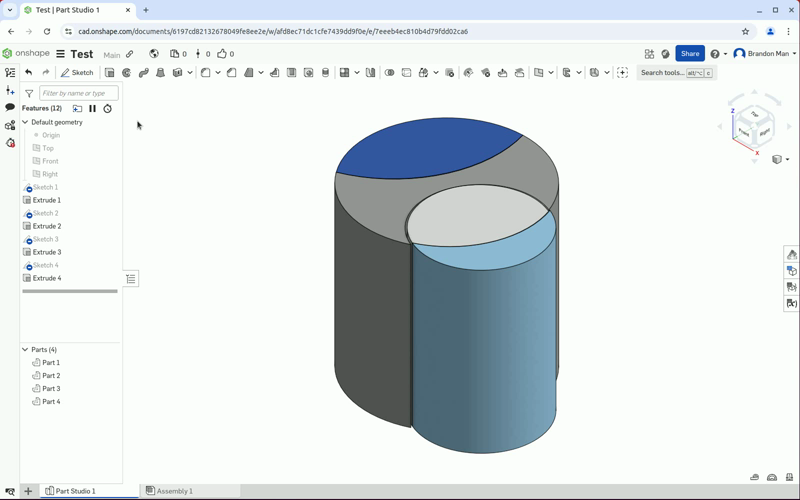
mouse_move(73, 189)
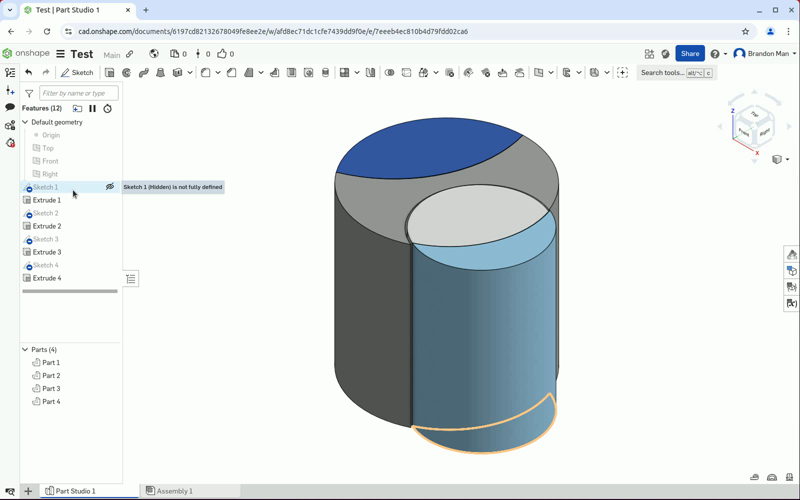
click(73, 189)